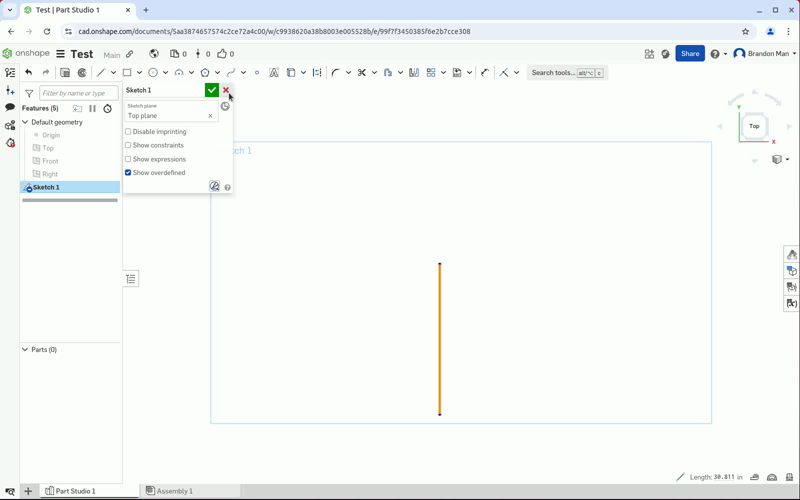
key(shift+h)
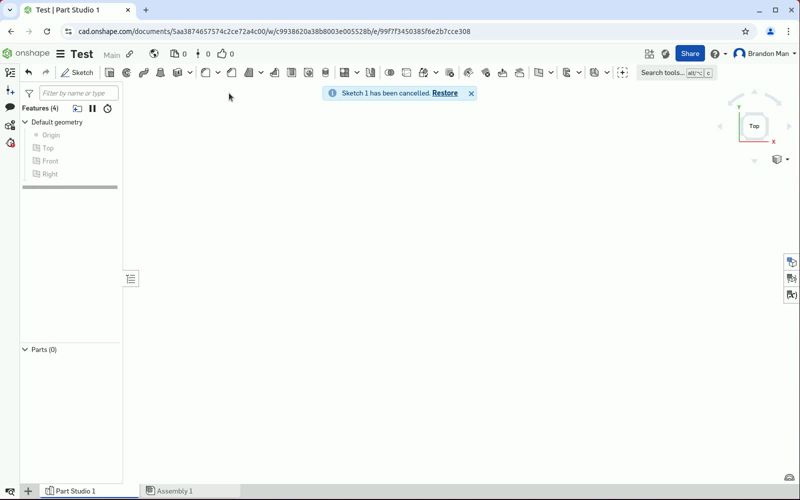
mouse_move(73, 352)
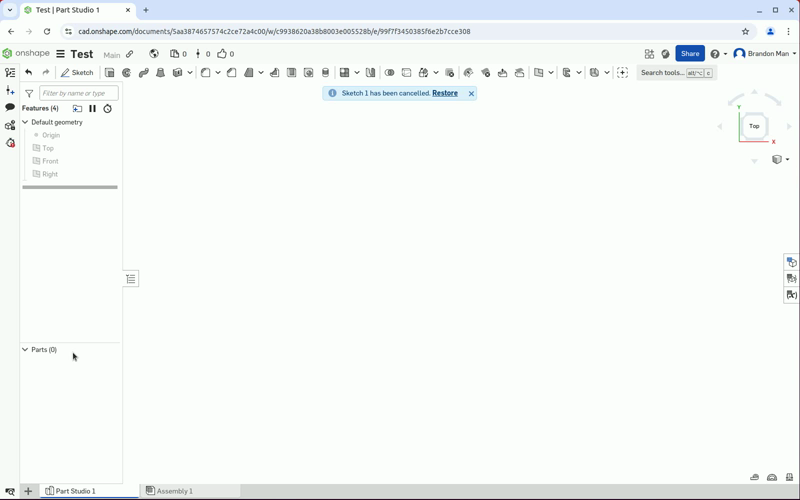
key(y)
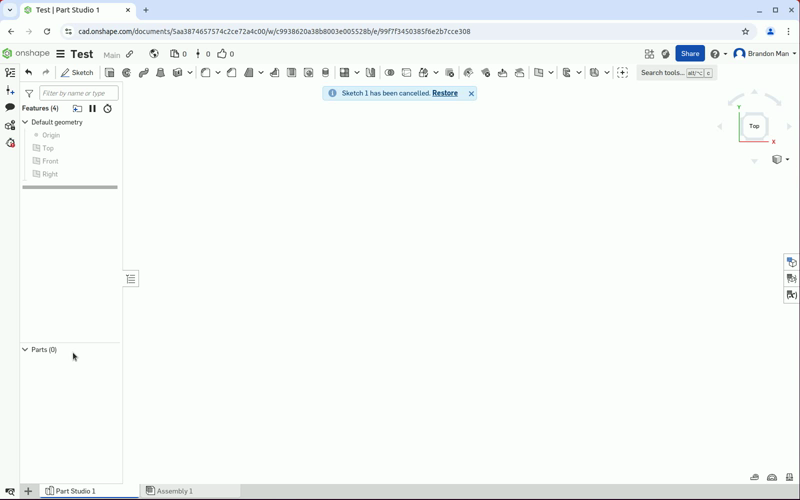
key(shift+p)
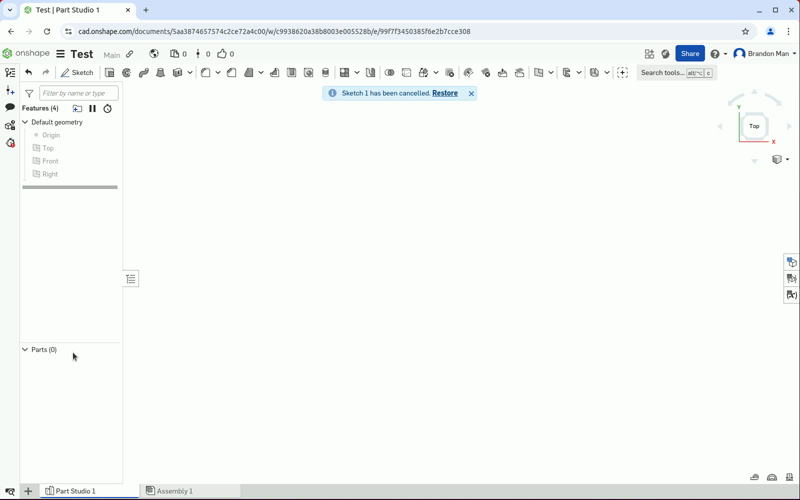
key(space)
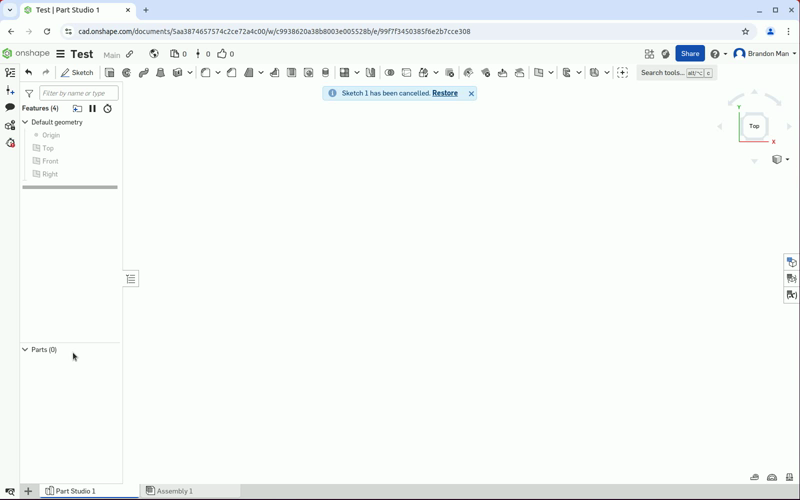
key_down(shift)
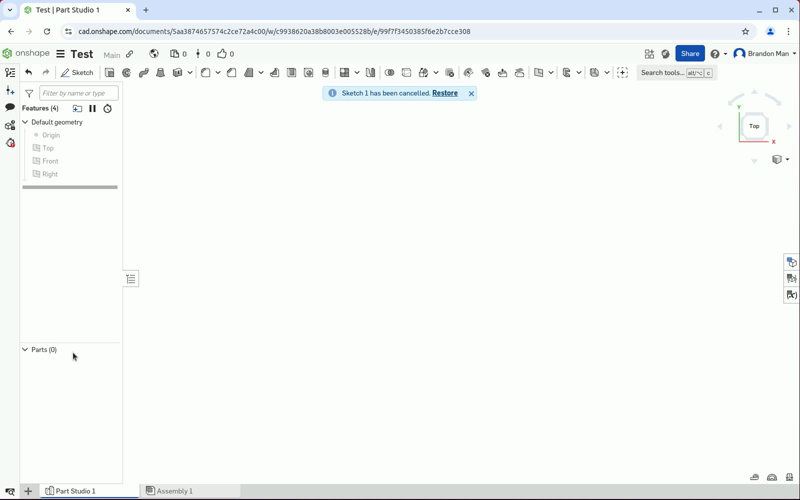
key(up)
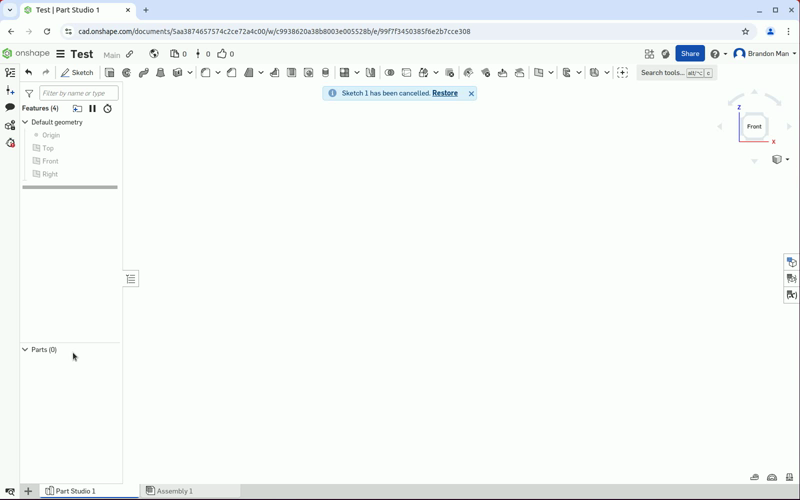
key_up(shift)
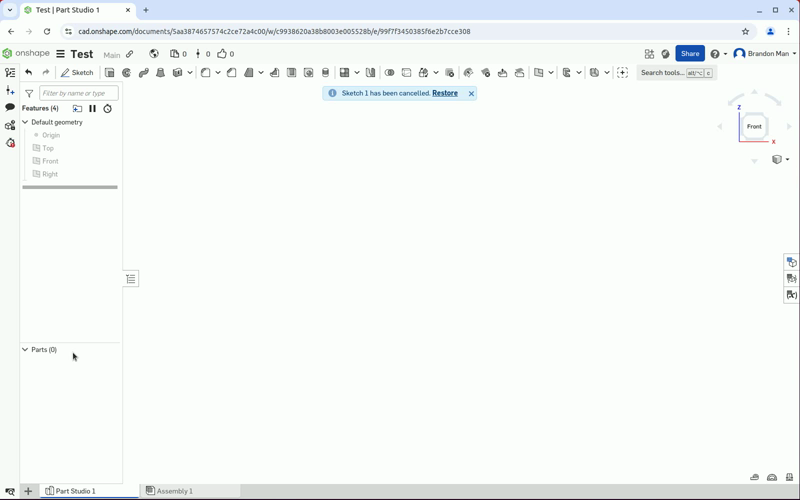
mouse_move(73, 352)
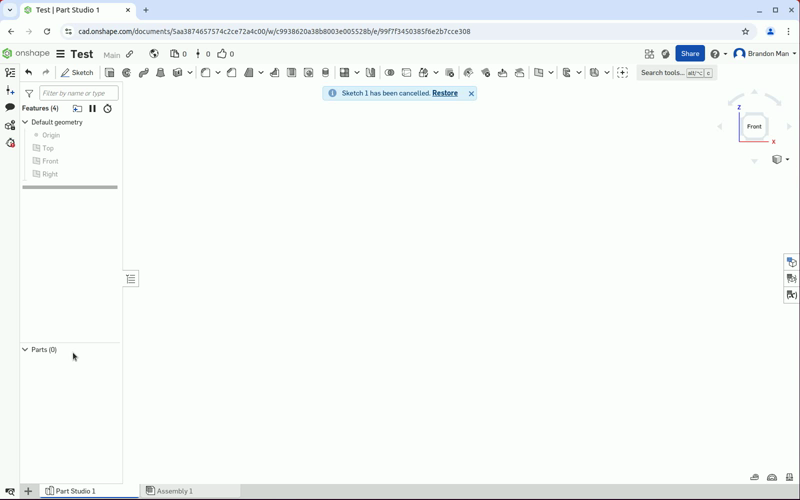
key(shift+y)
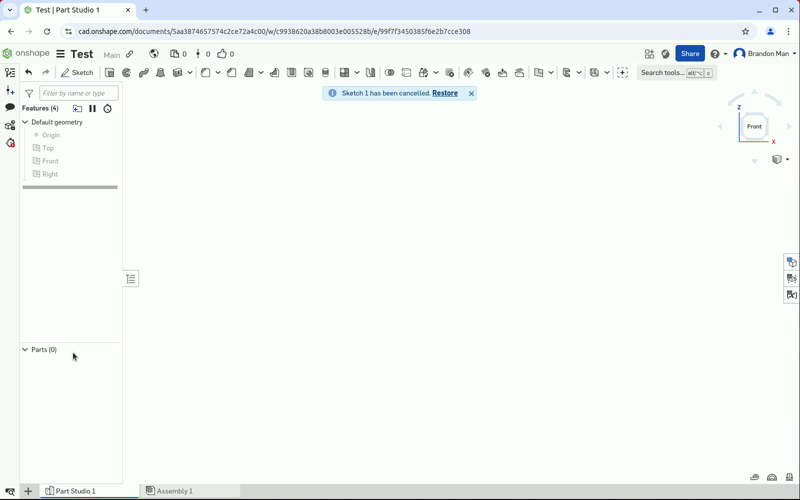
key(shift+s)
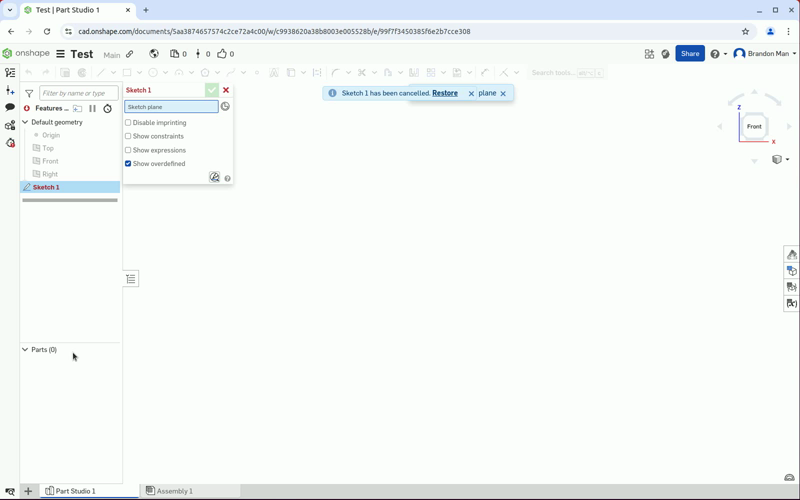
mouse_move(73, 163)
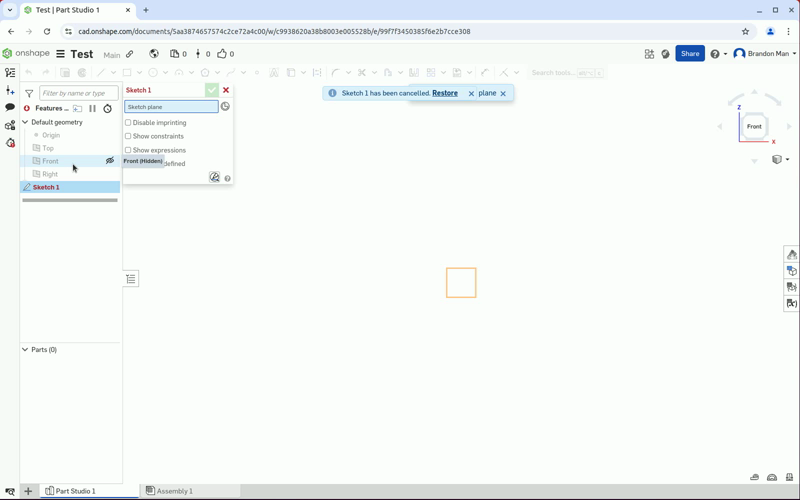
click(73, 163)
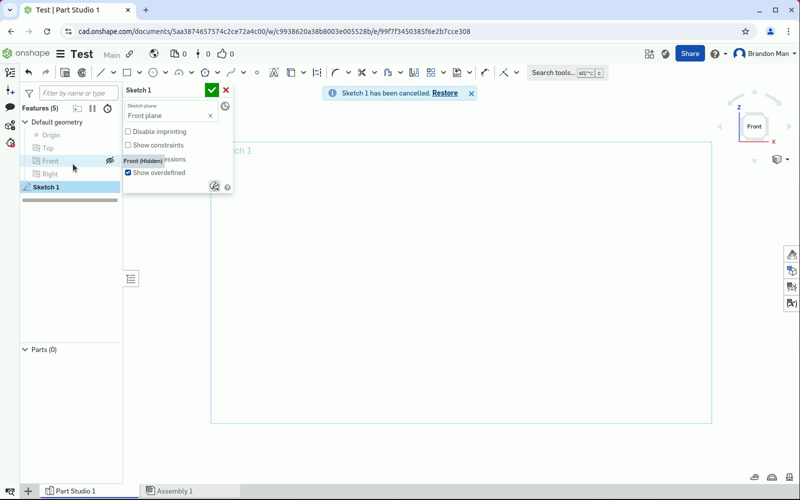
mouse_move(73, 352)
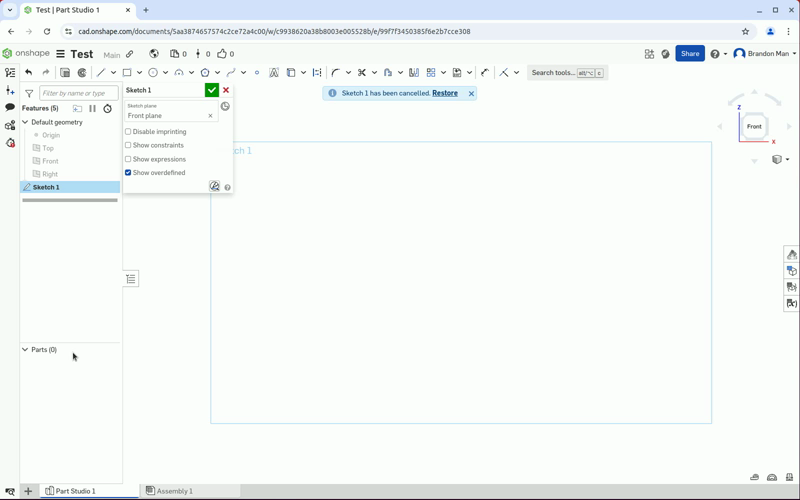
key(y)
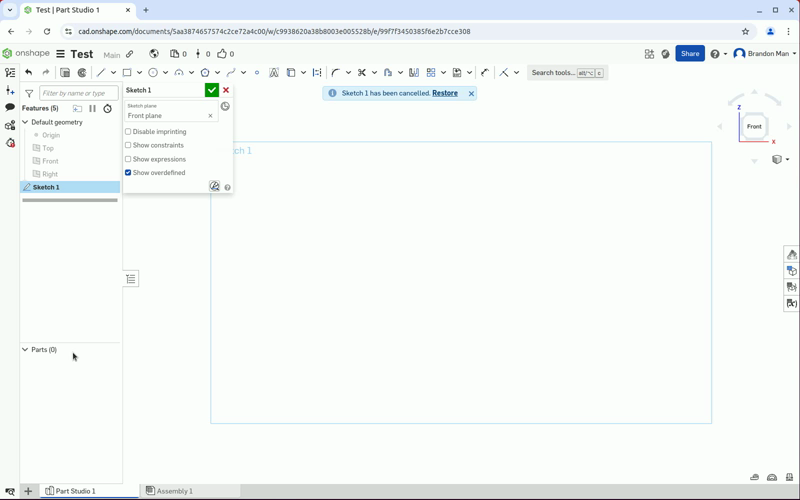
key(a)
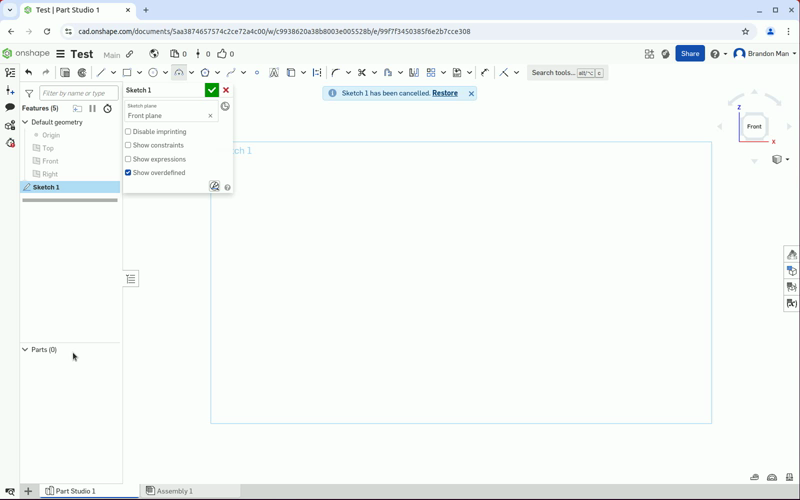
key_down(shift)
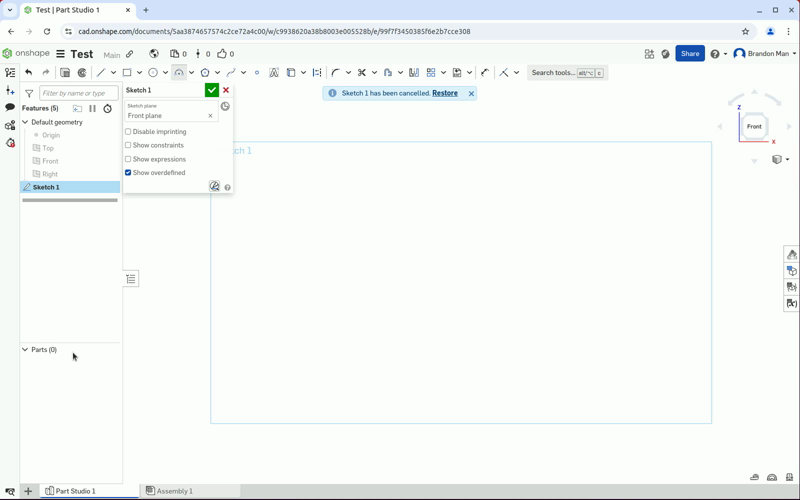
mouse_move(397, 376)
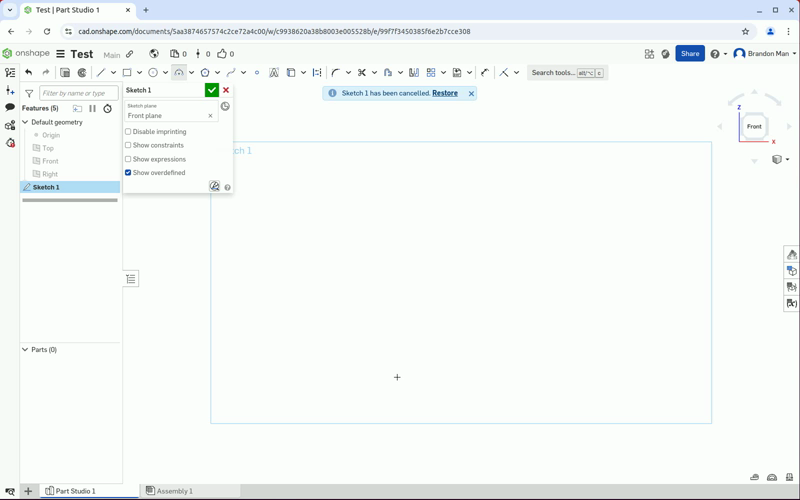
click(397, 376)
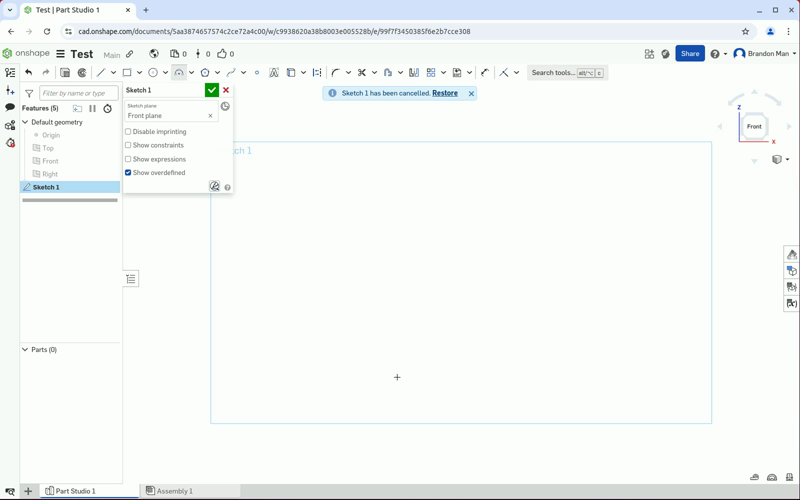
key_up(shift)
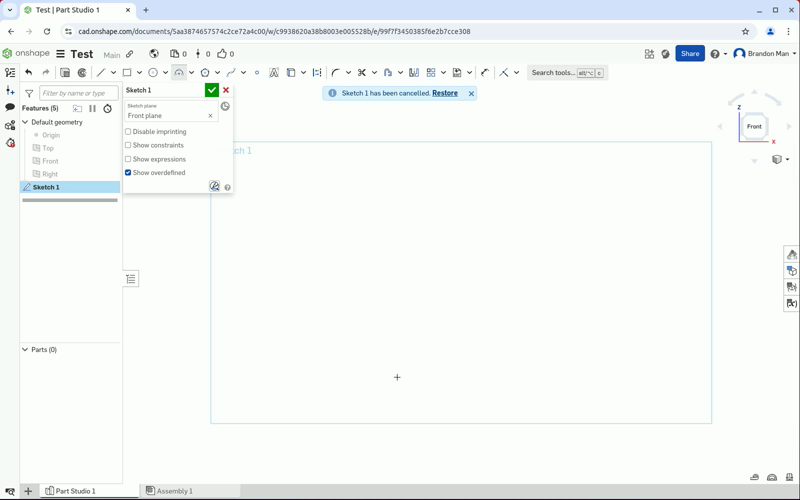
key_down(shift)
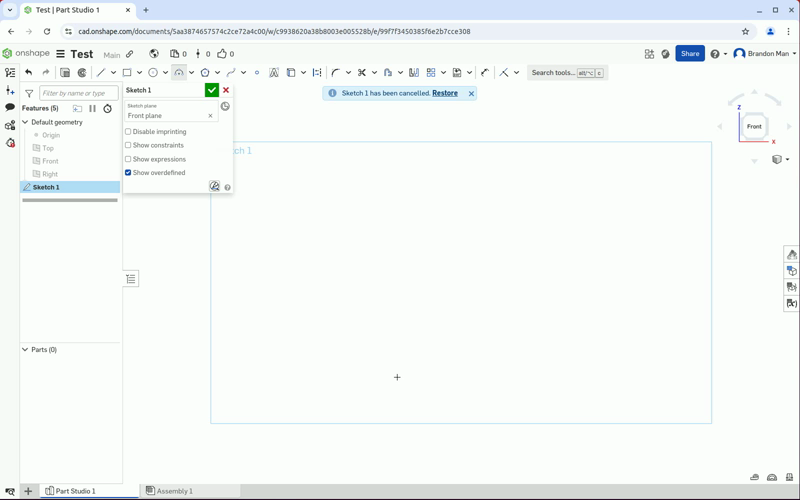
mouse_move(419, 387)
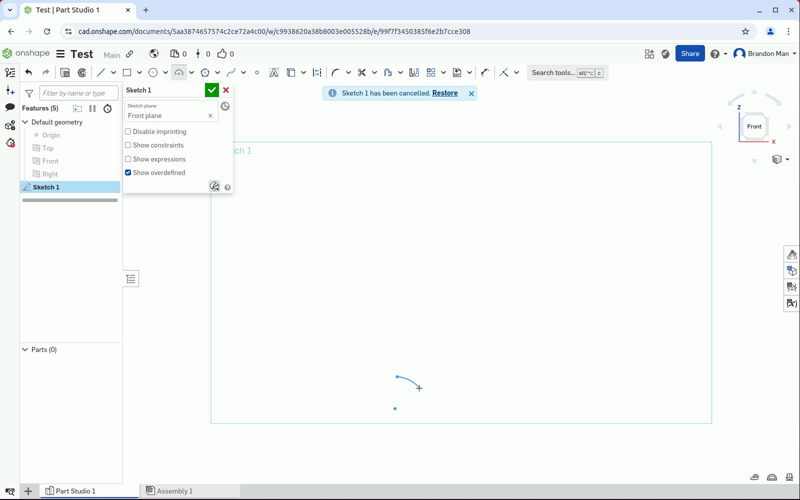
click(419, 387)
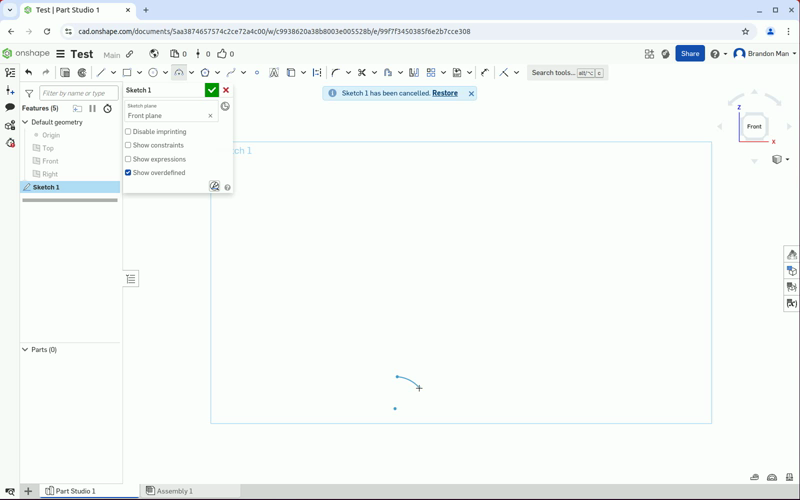
mouse_move(506, 186)
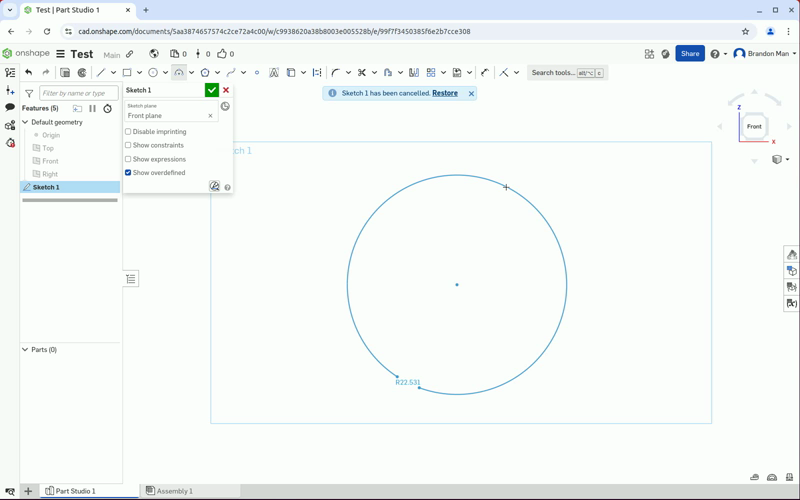
click(506, 186)
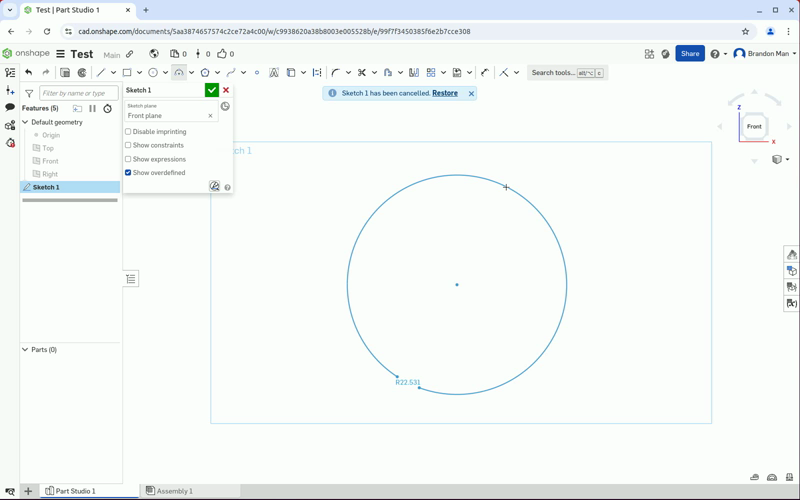
key_up(shift)
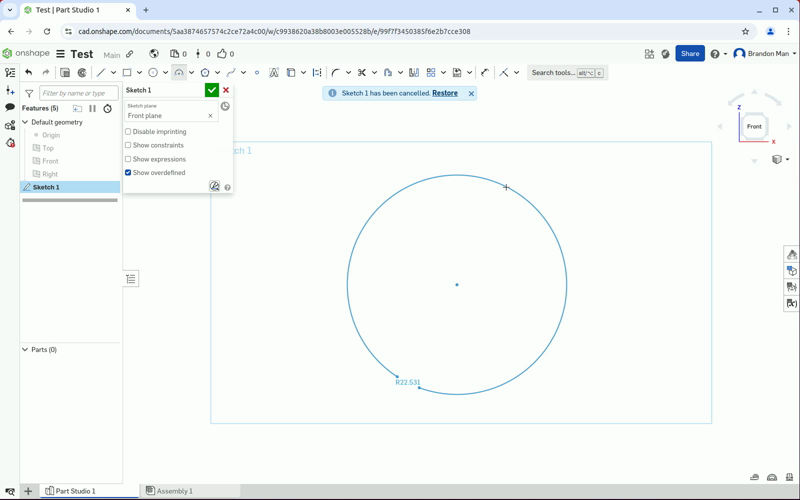
key(esc)
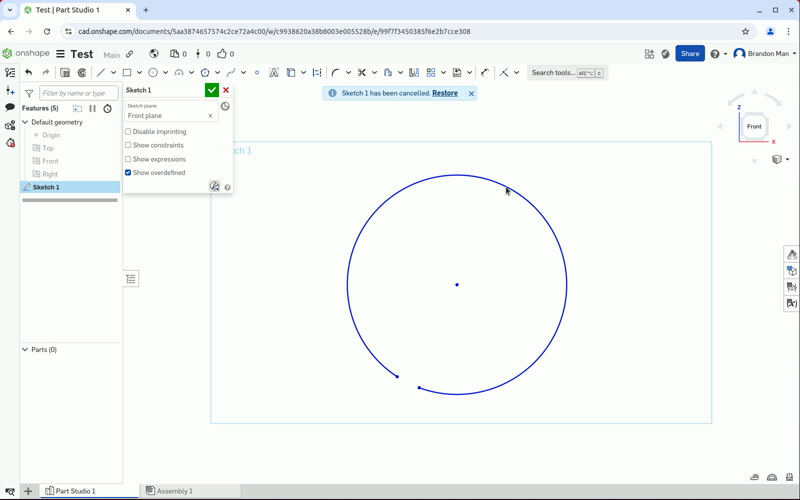
key(l)
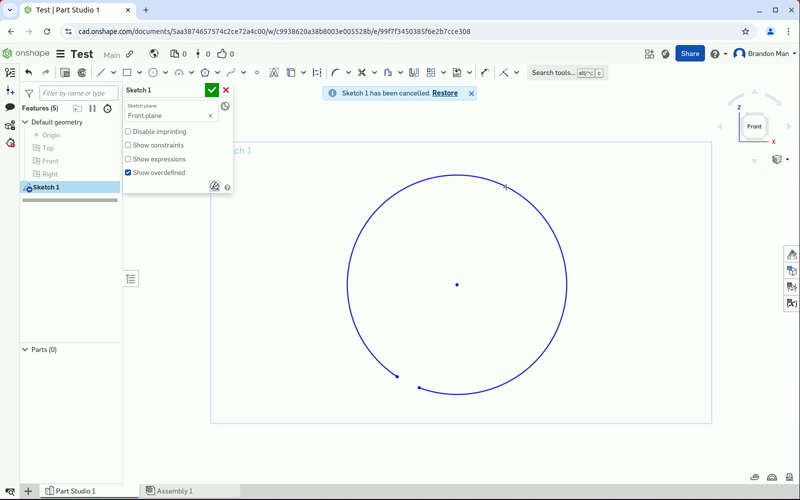
mouse_move(419, 387)
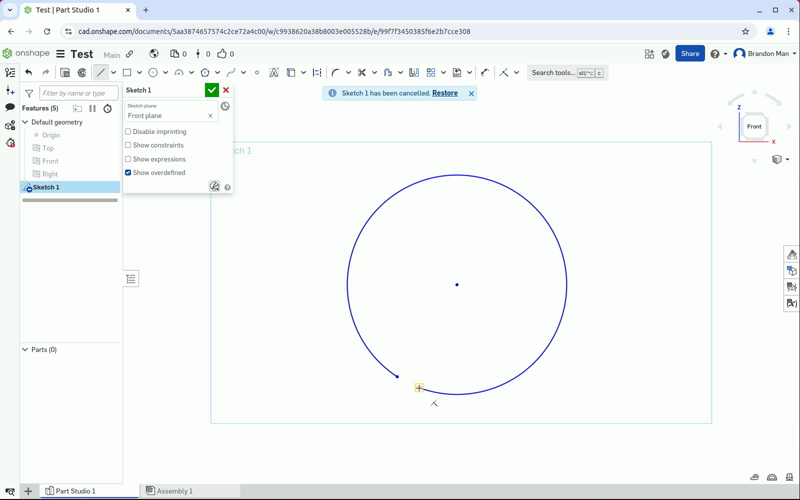
click(419, 387)
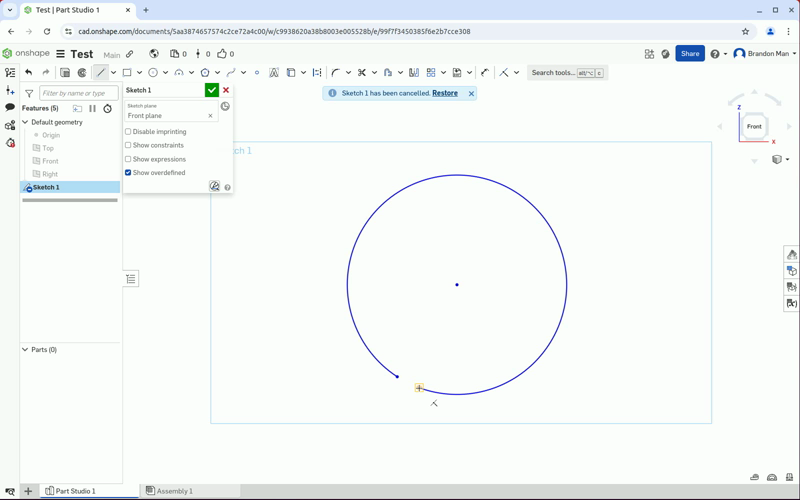
key_down(shift)
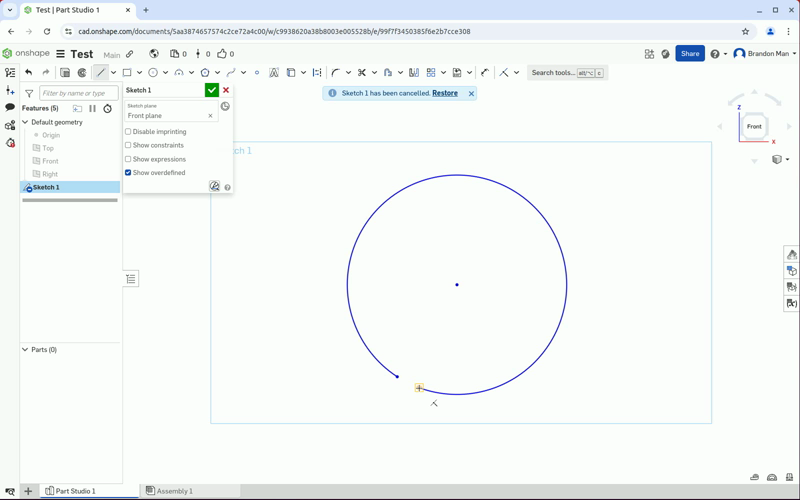
mouse_move(486, 387)
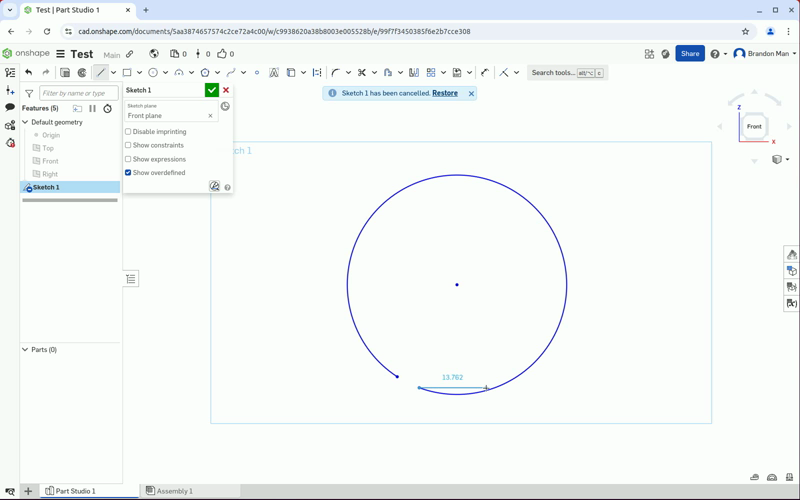
click(486, 387)
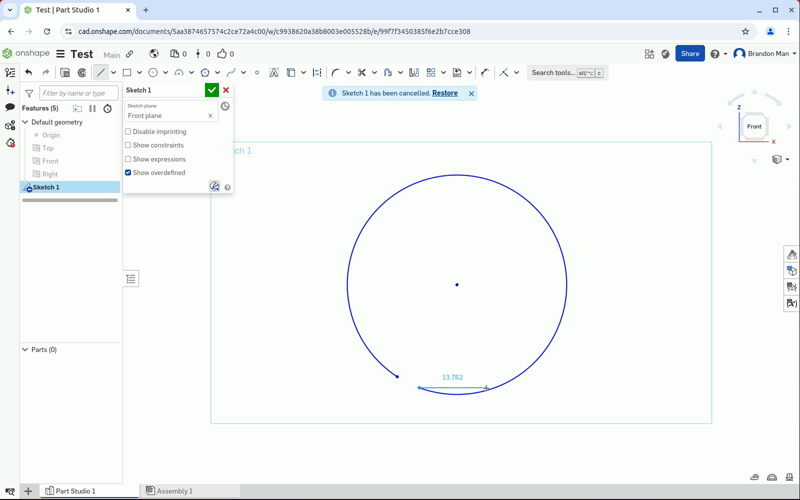
key_up(shift)
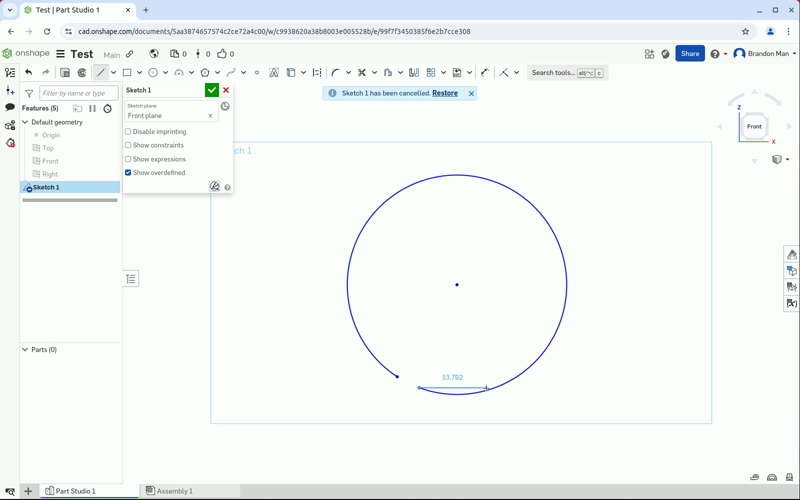
key_down(shift)
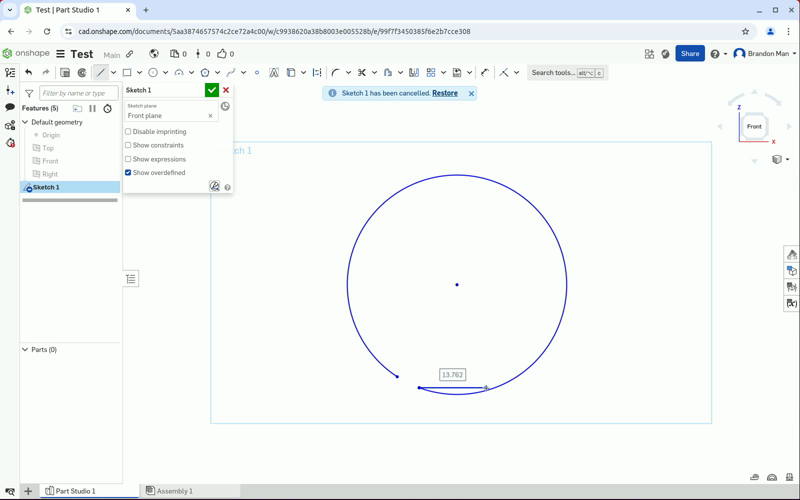
mouse_move(486, 253)
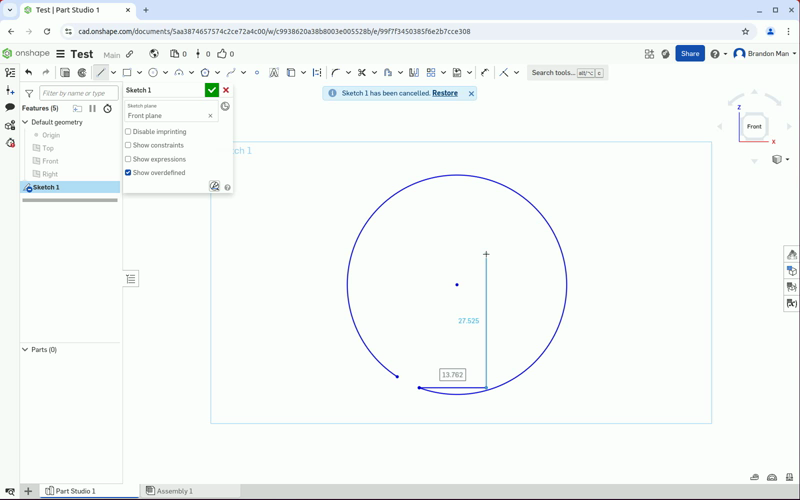
click(486, 253)
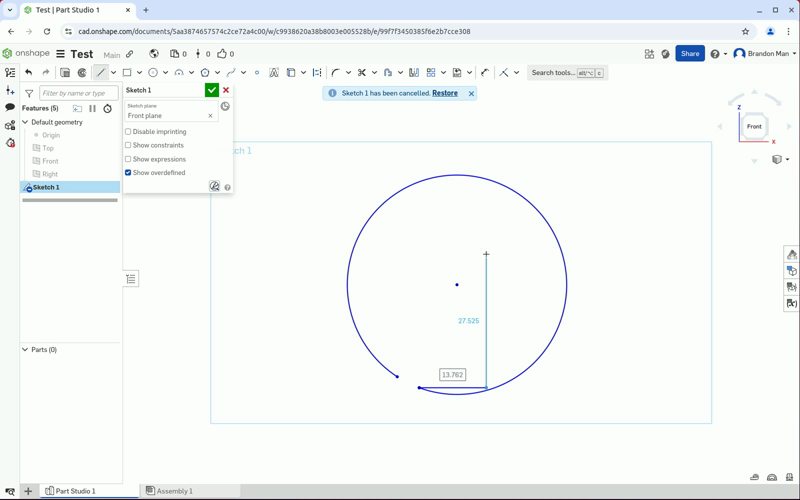
key_up(shift)
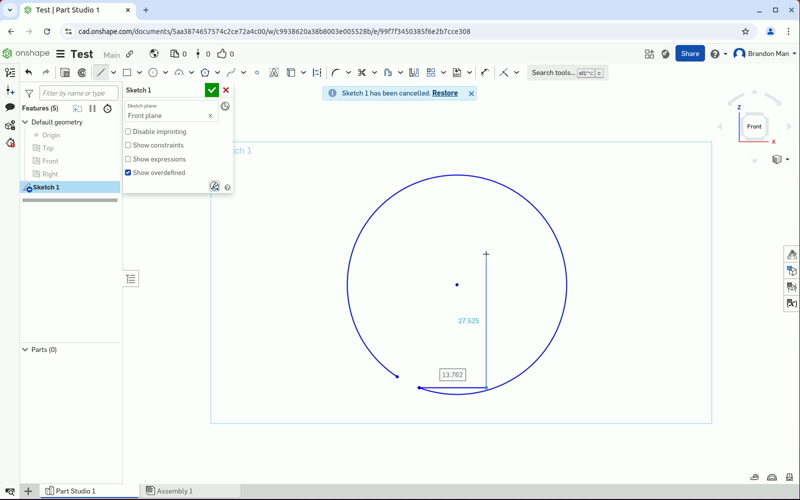
key_down(shift)
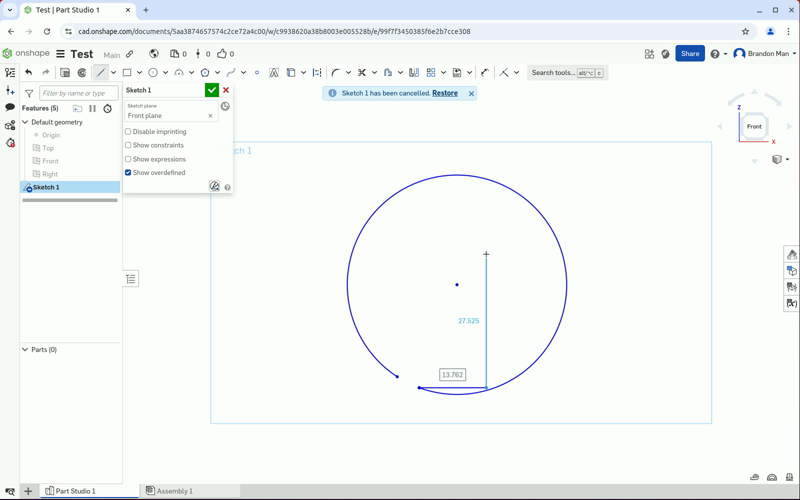
mouse_move(397, 253)
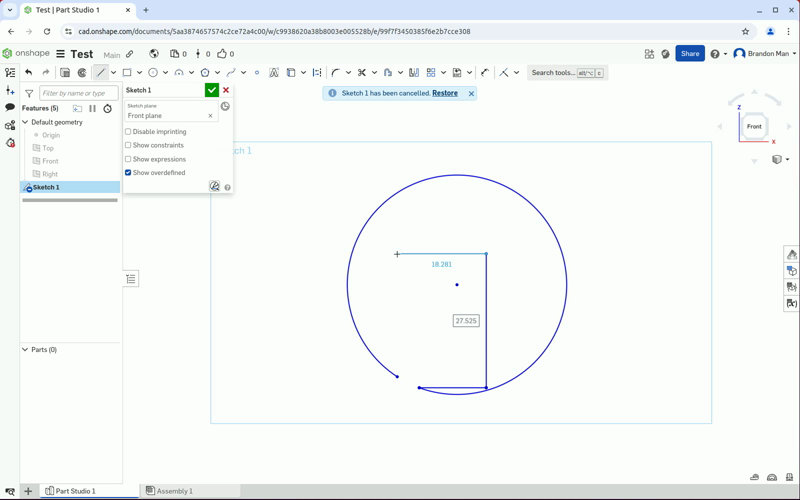
click(397, 253)
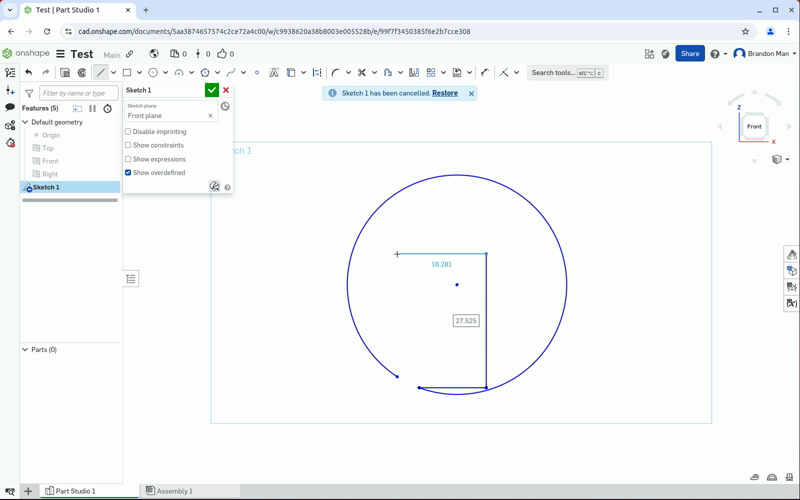
key_up(shift)
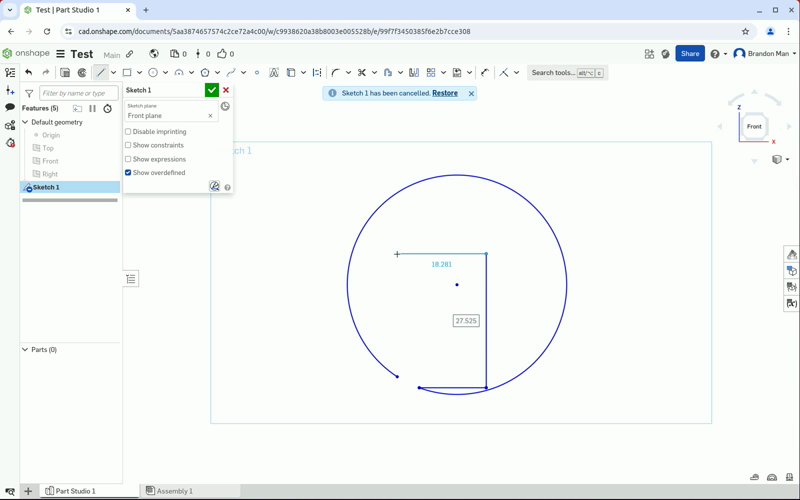
key_down(shift)
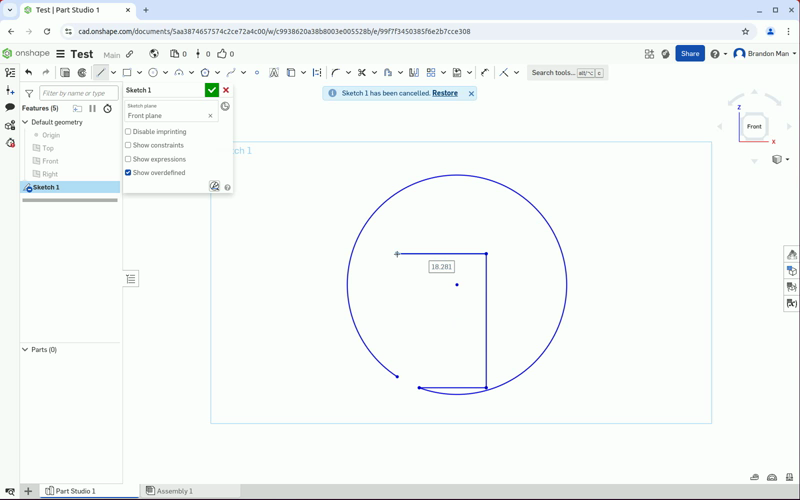
mouse_move(397, 376)
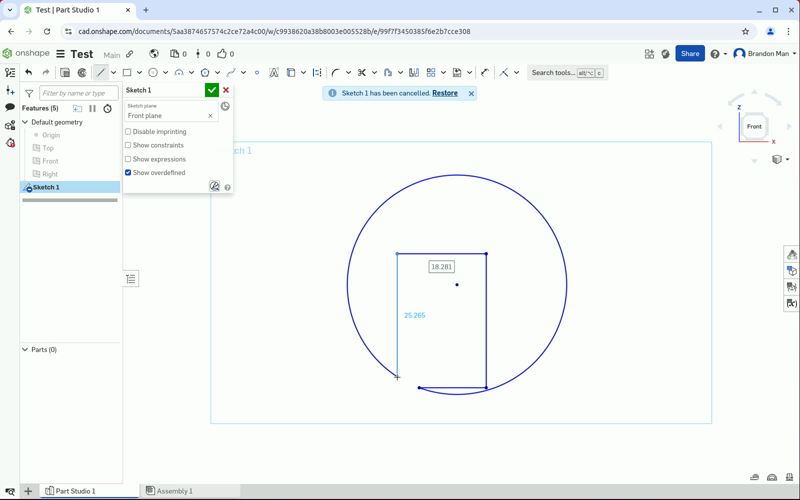
key_up(shift)
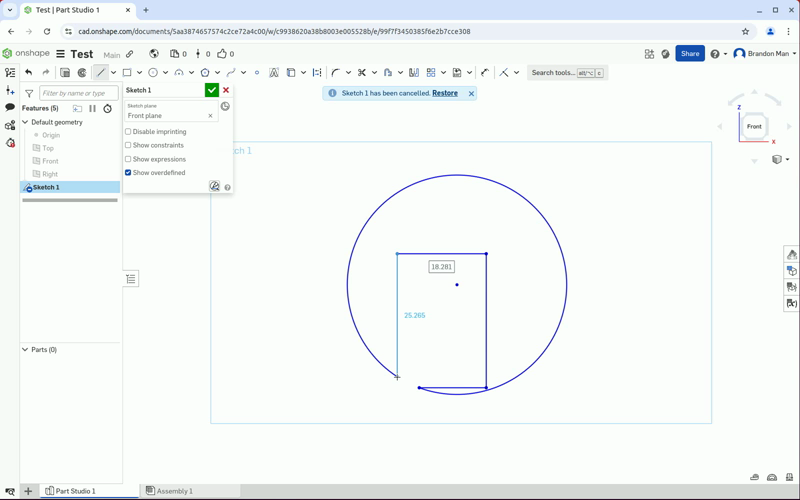
click(397, 376)
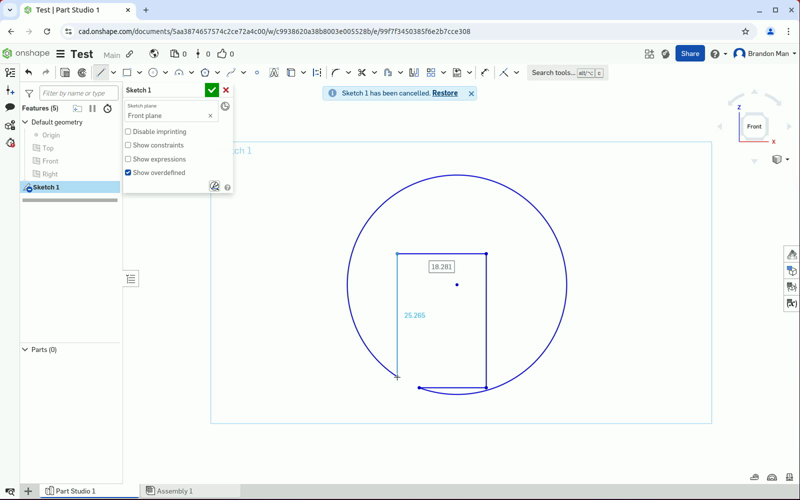
key(esc)
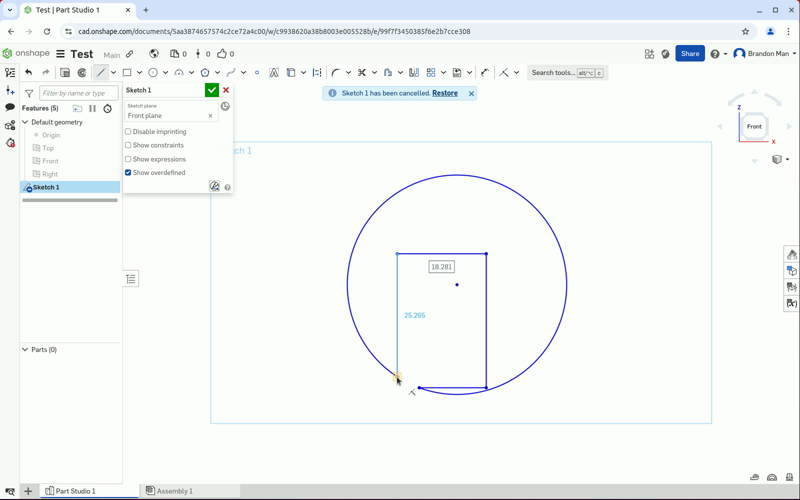
mouse_move(486, 207)
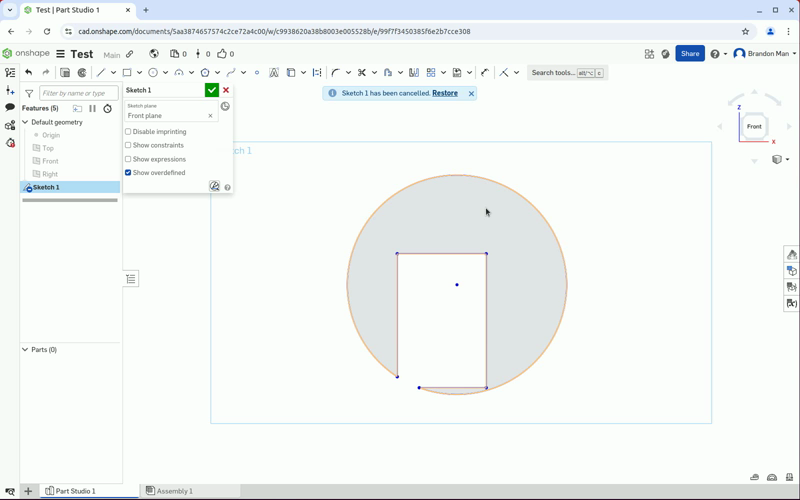
click(486, 207)
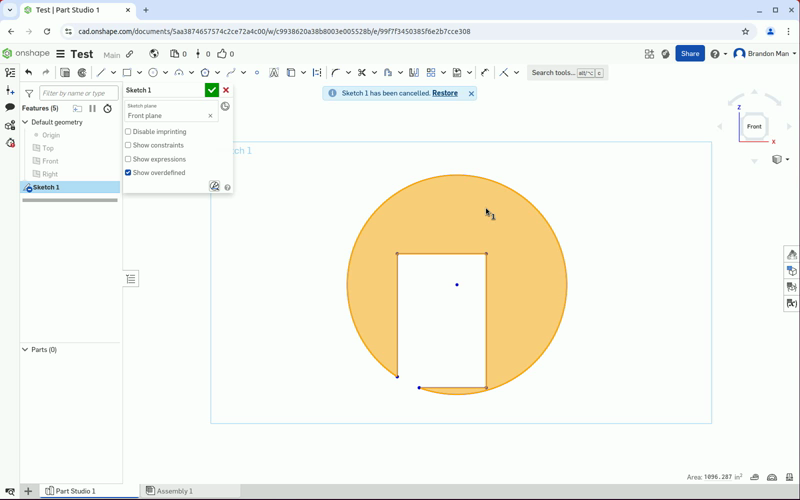
mouse_move(73, 352)
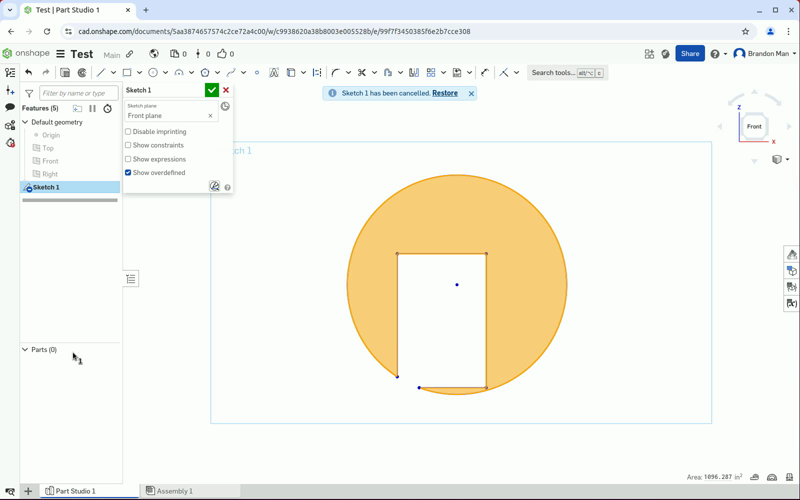
key(shift+y)
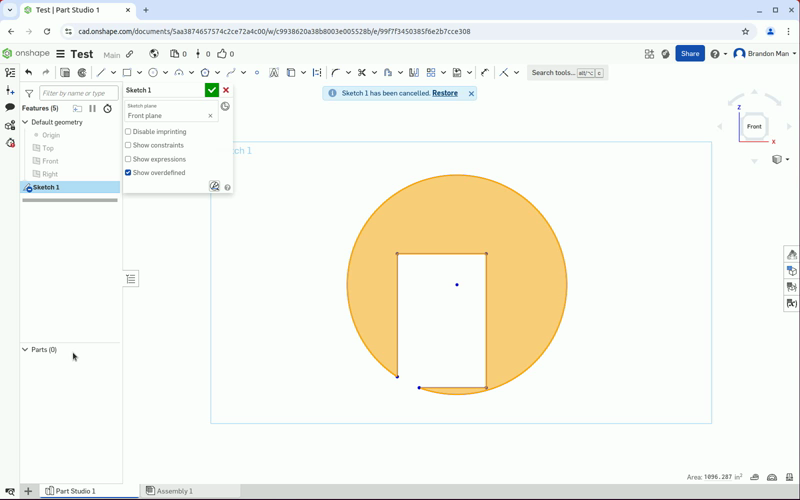
key(shift+e)
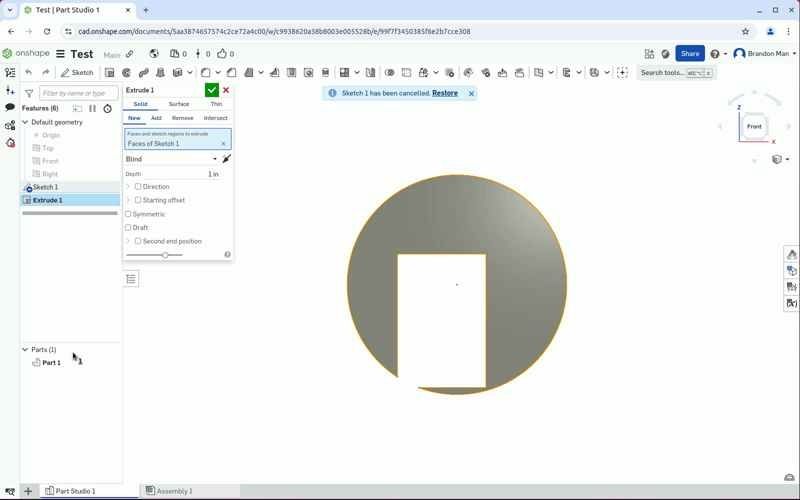
mouse_move(143, 106)
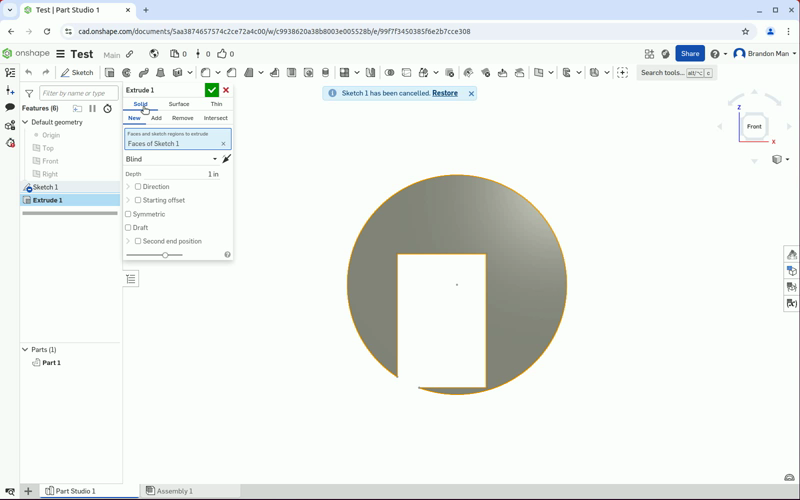
click(143, 106)
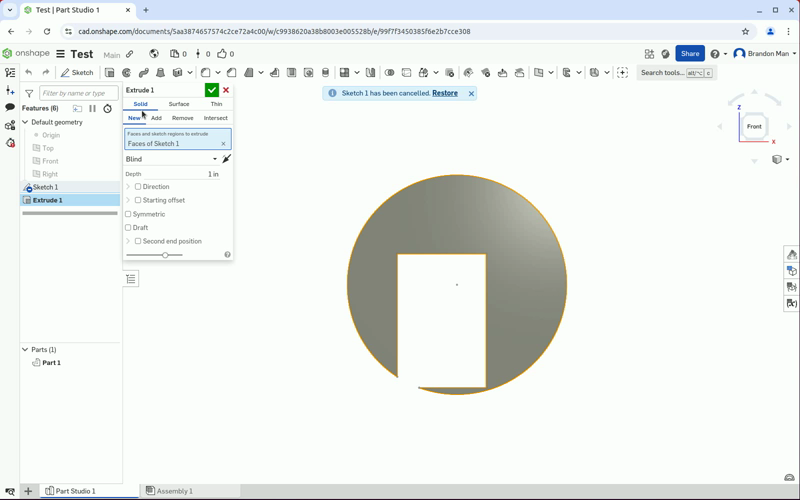
mouse_move(137, 120)
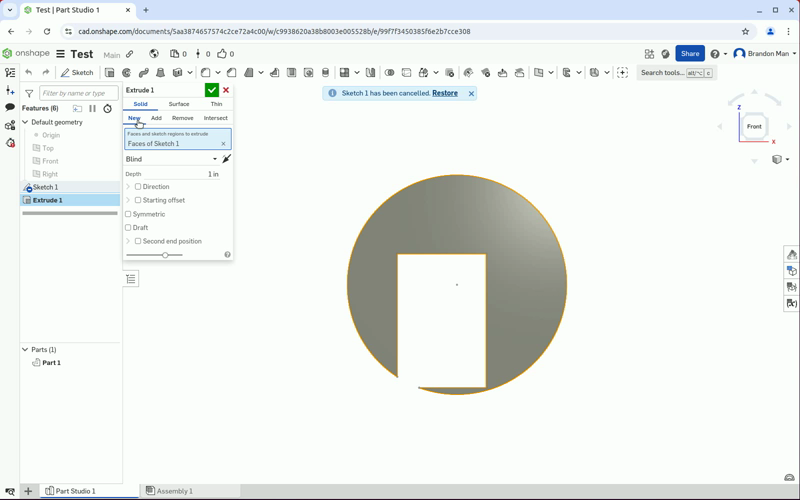
click(137, 120)
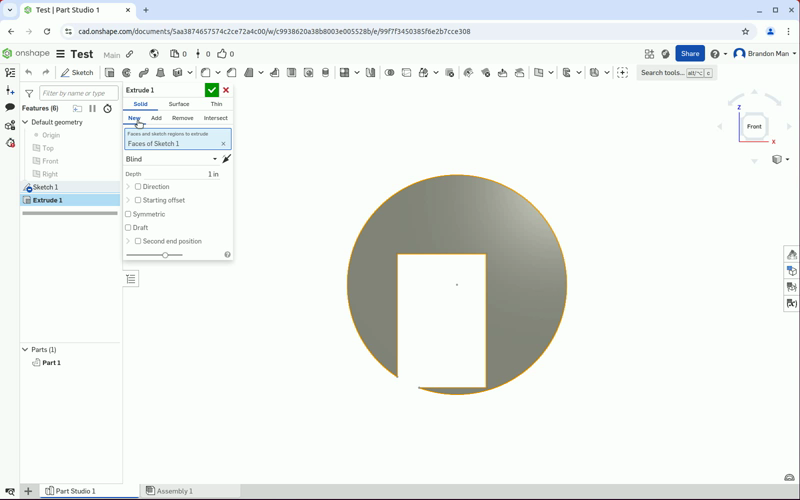
key(tab, 4)
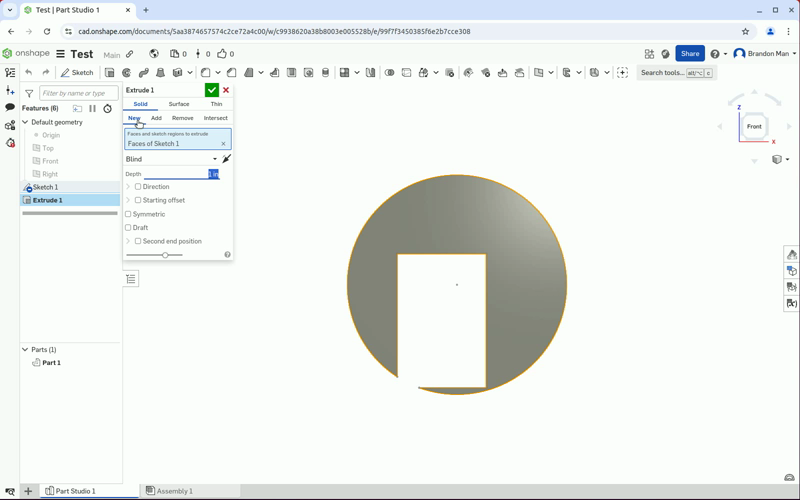
text(15.405)
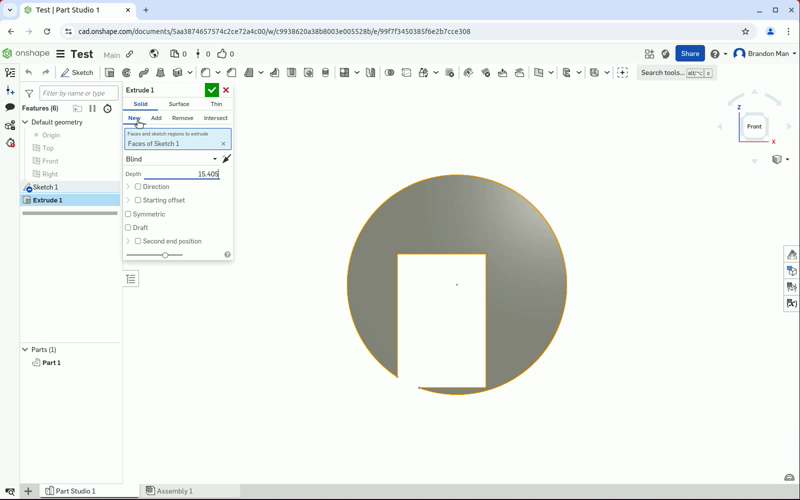
key(enter)
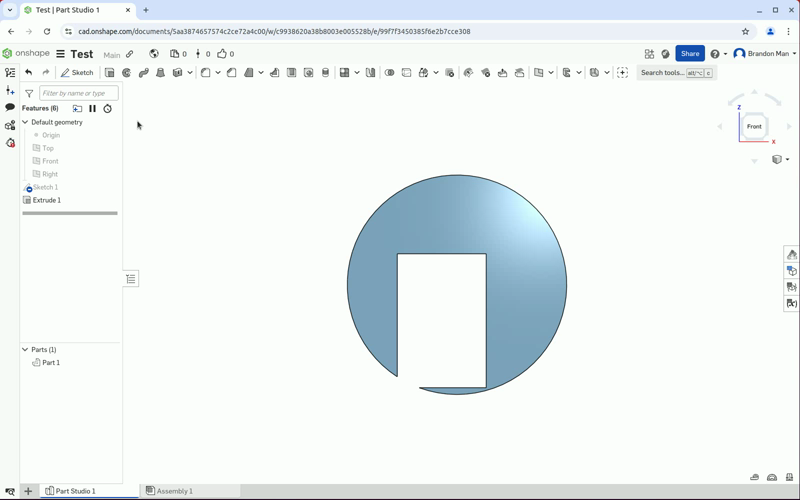
key(shift+h)
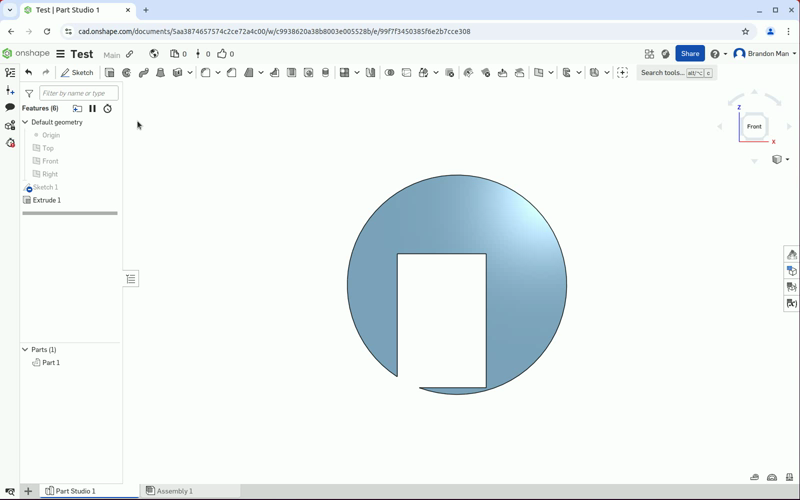
key(shift+h)
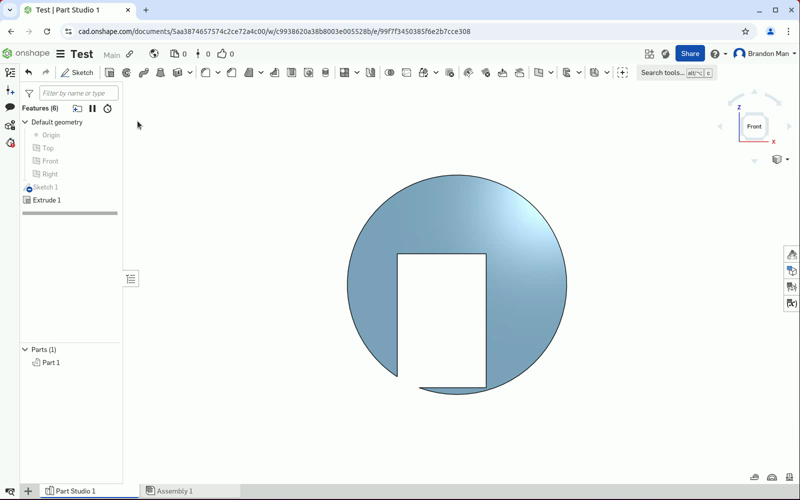
mouse_move(73, 189)
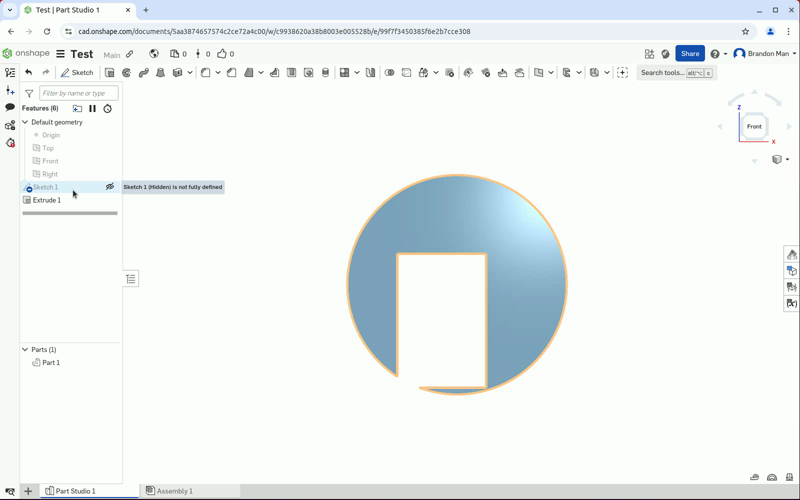
click(73, 189)
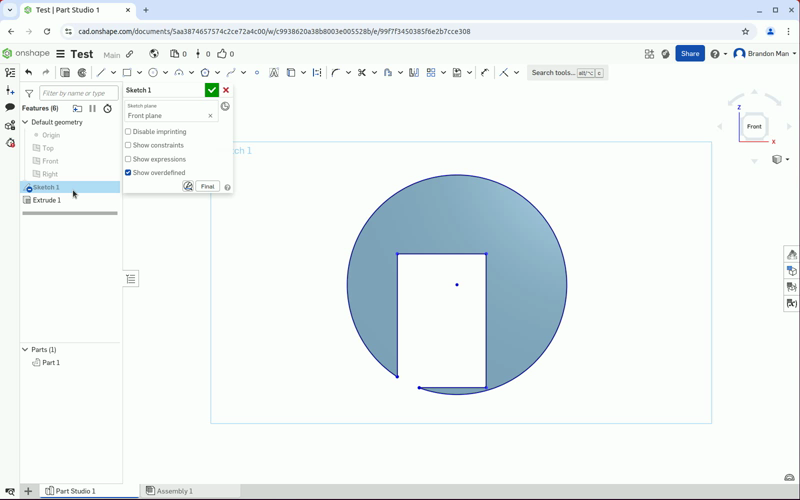
mouse_move(229, 92)
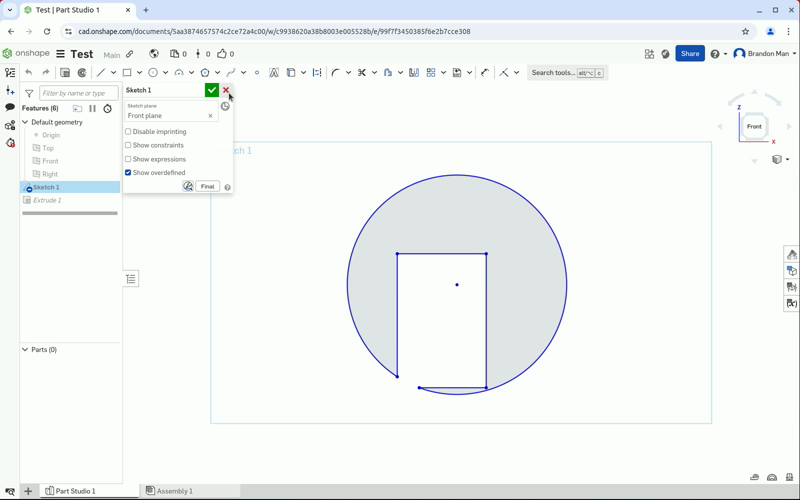
click(229, 92)
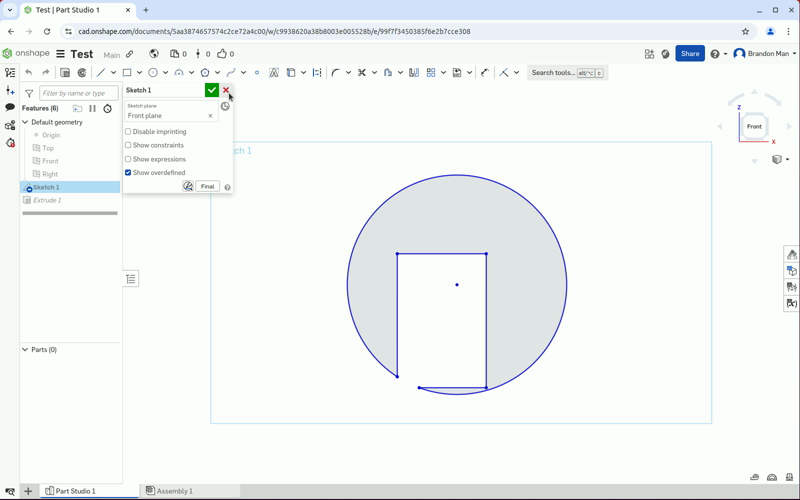
key(shift+s)
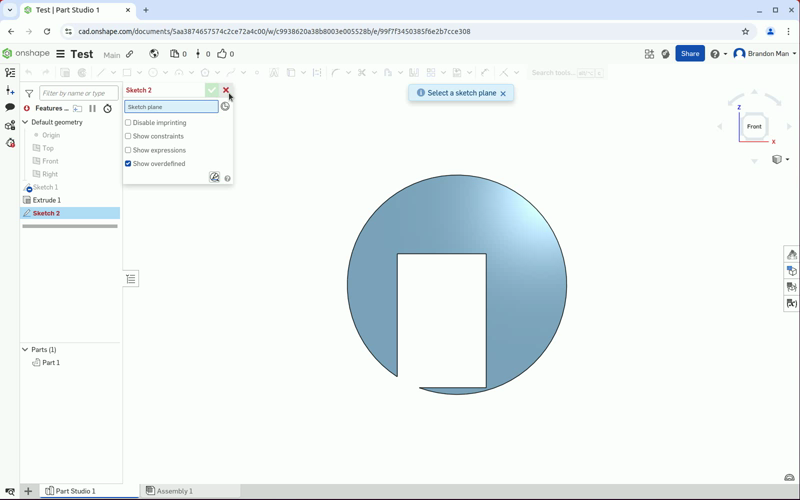
mouse_move(73, 163)
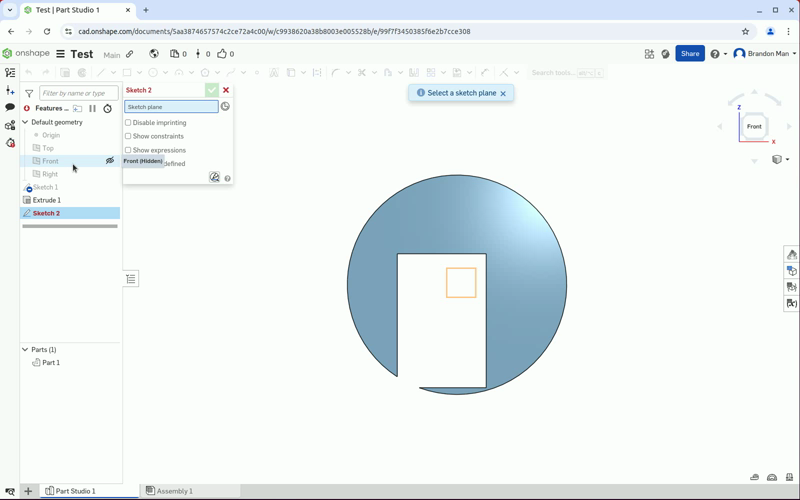
click(73, 163)
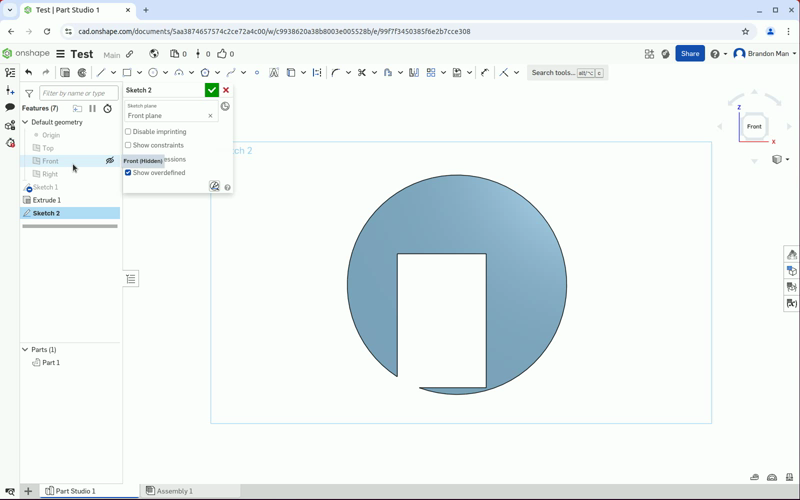
mouse_move(73, 352)
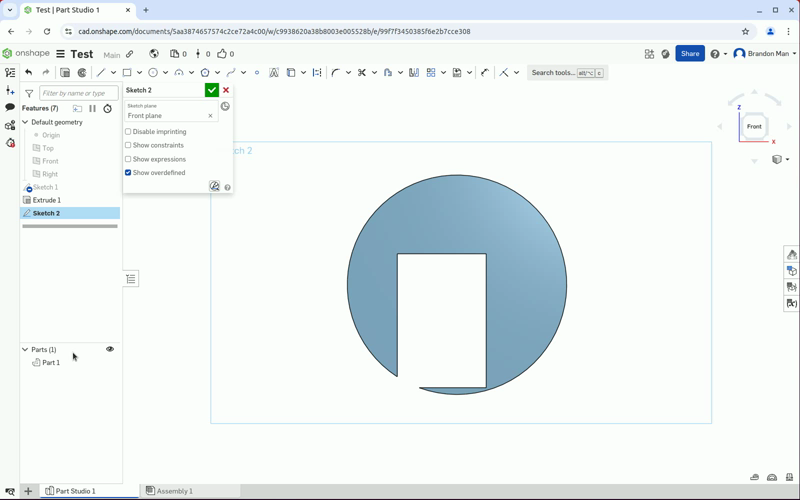
key(y)
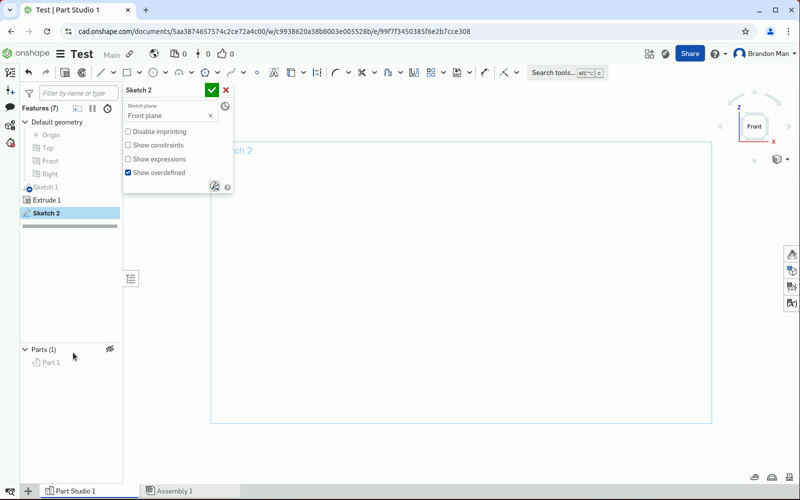
key(l)
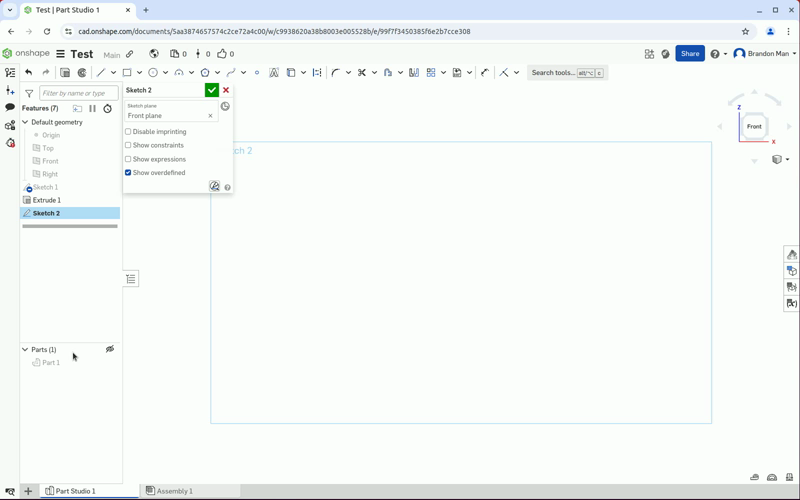
key_down(shift)
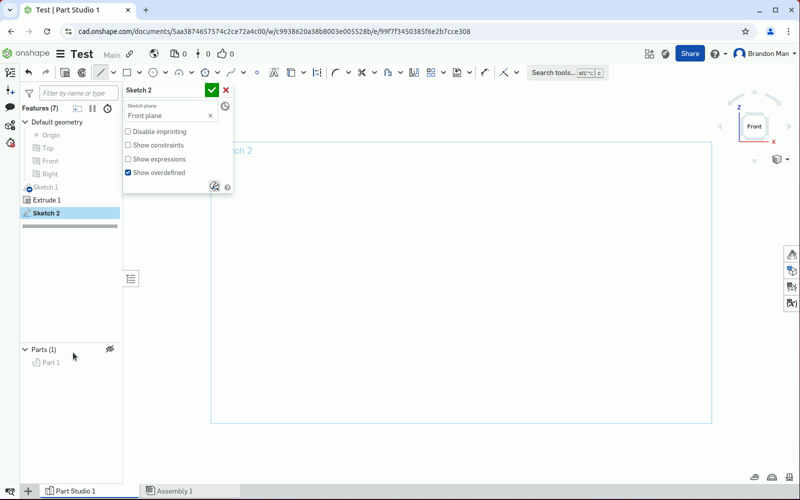
mouse_move(397, 388)
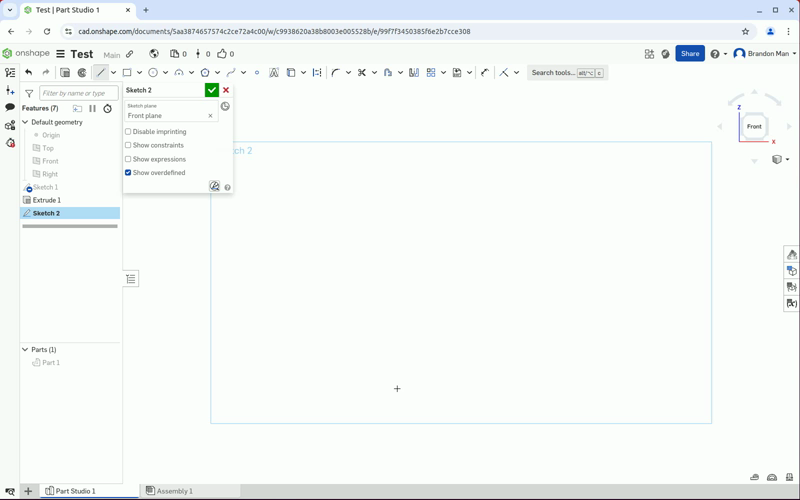
click(397, 388)
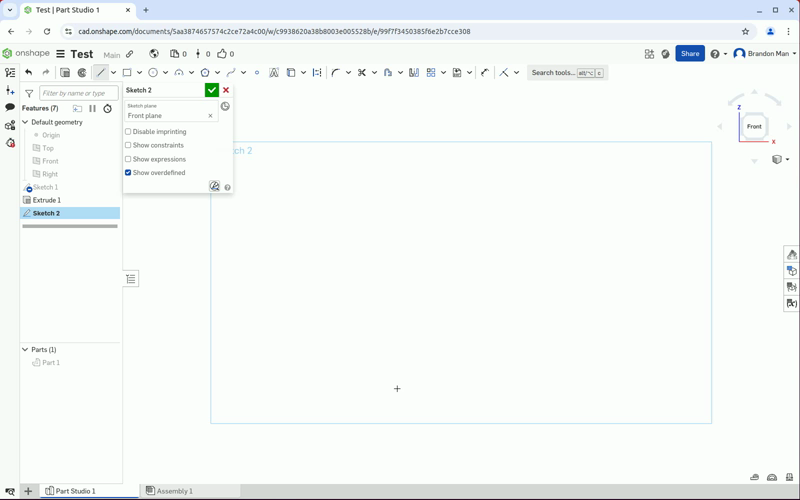
key_up(shift)
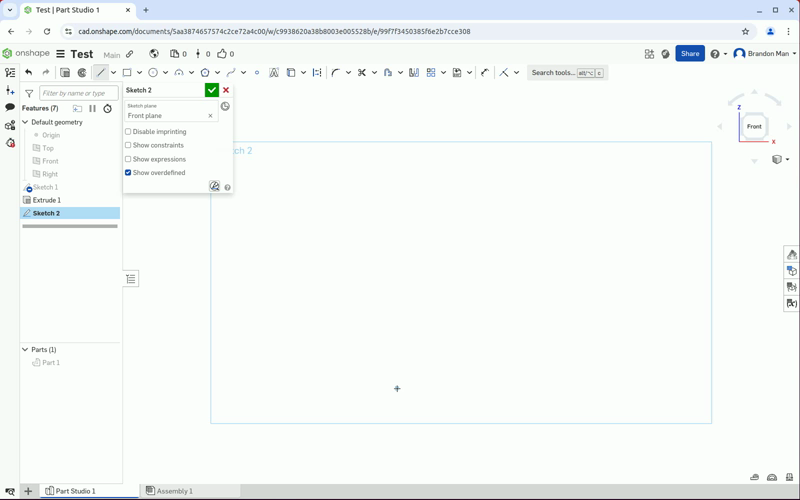
key_down(shift)
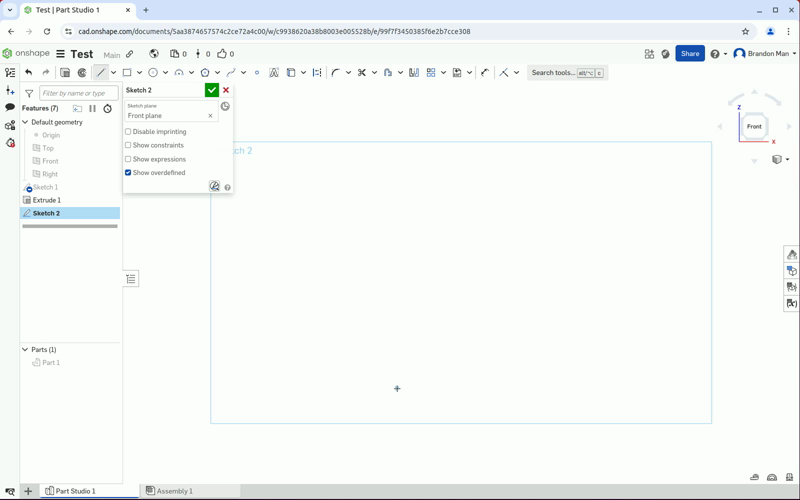
mouse_move(427, 388)
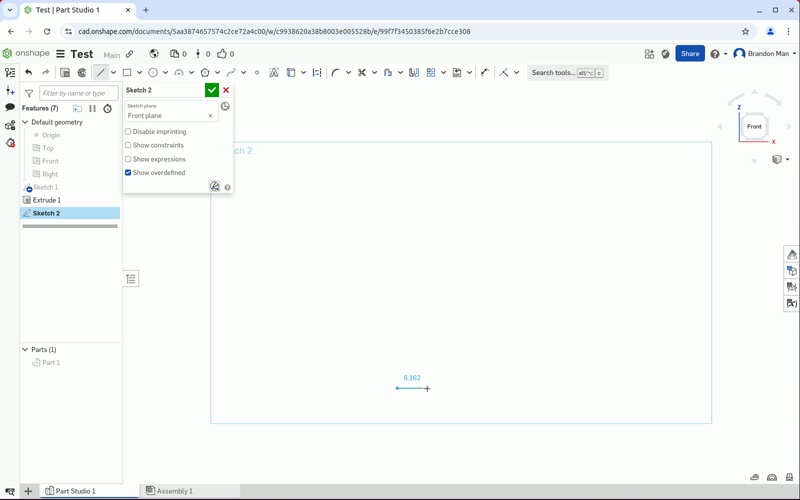
mouse_move(420, 388)
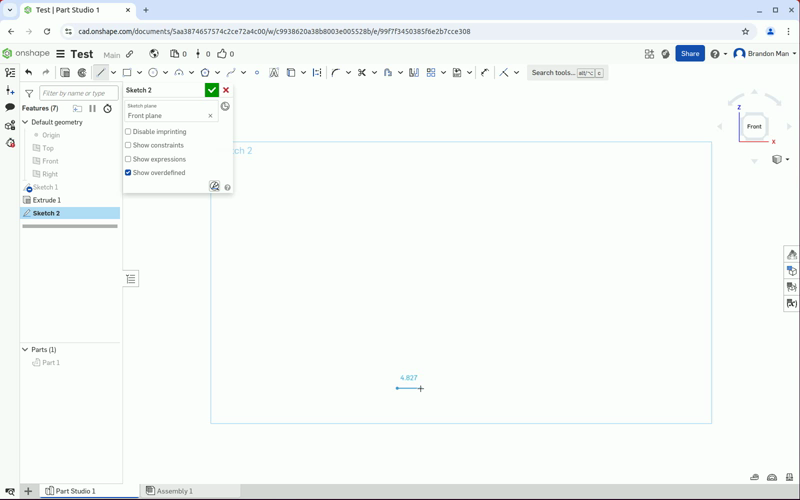
click(420, 388)
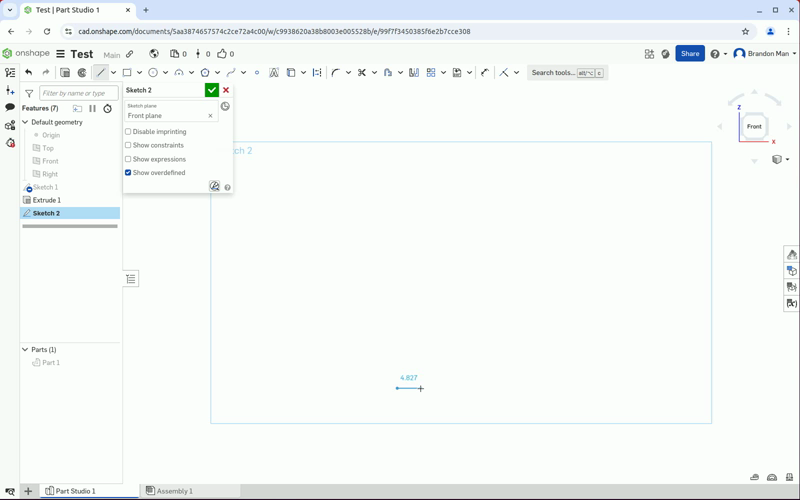
key_up(shift)
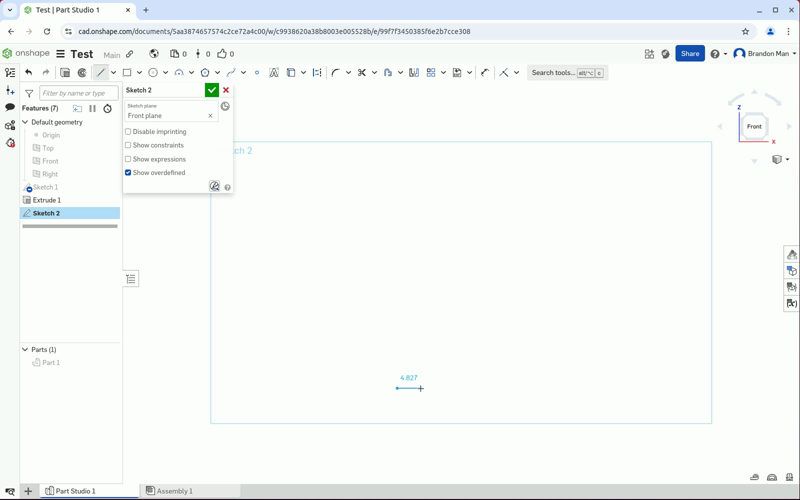
key(esc)
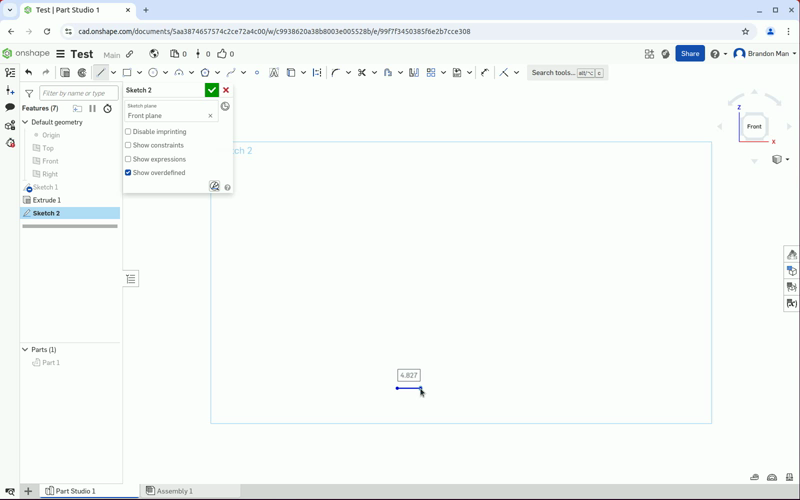
key(a)
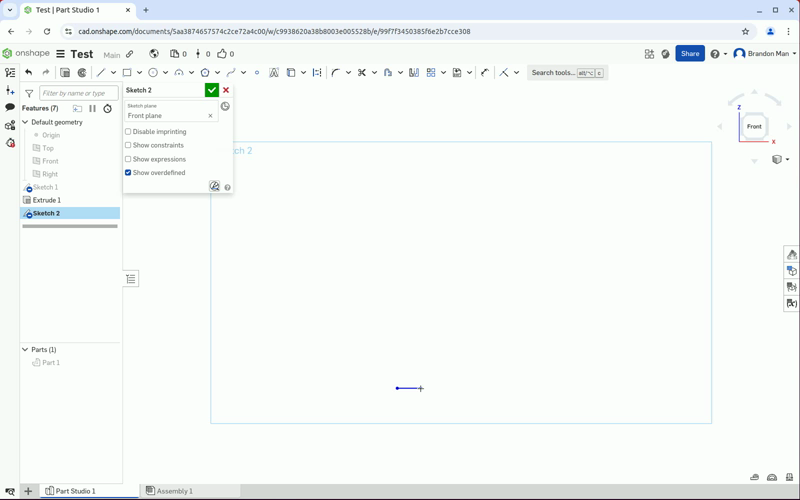
mouse_move(420, 388)
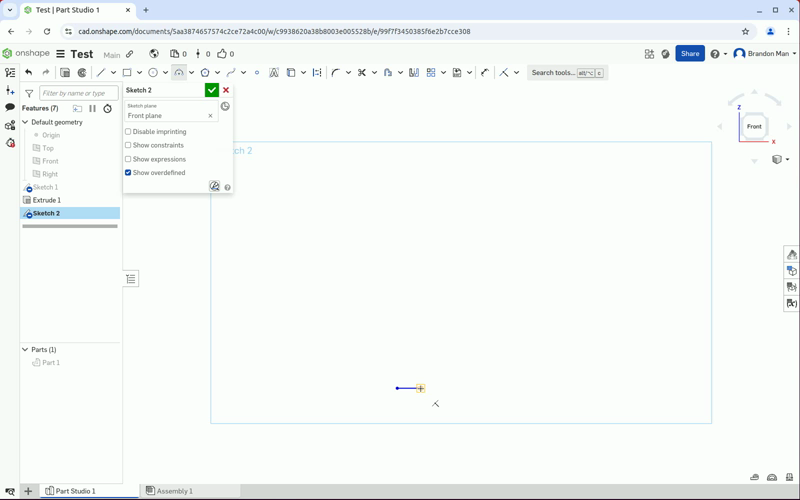
click(420, 388)
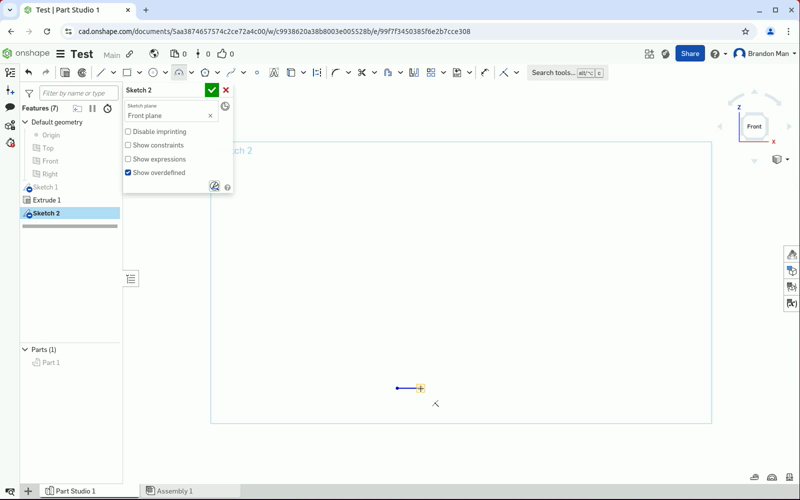
key_down(shift)
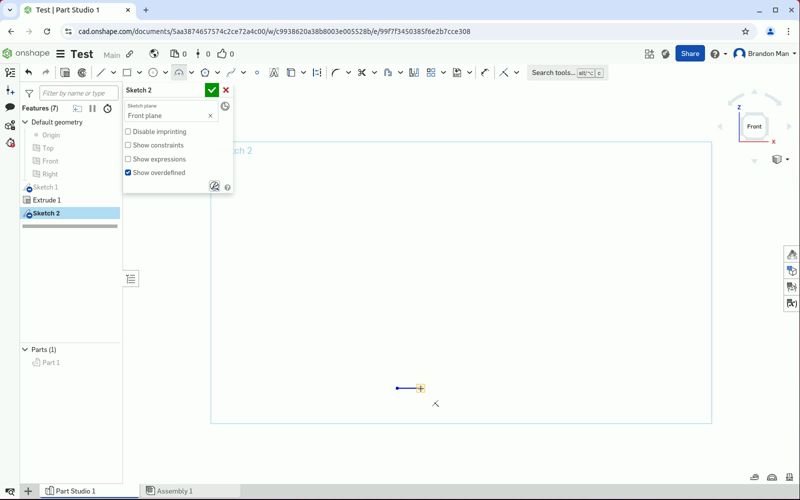
mouse_move(397, 376)
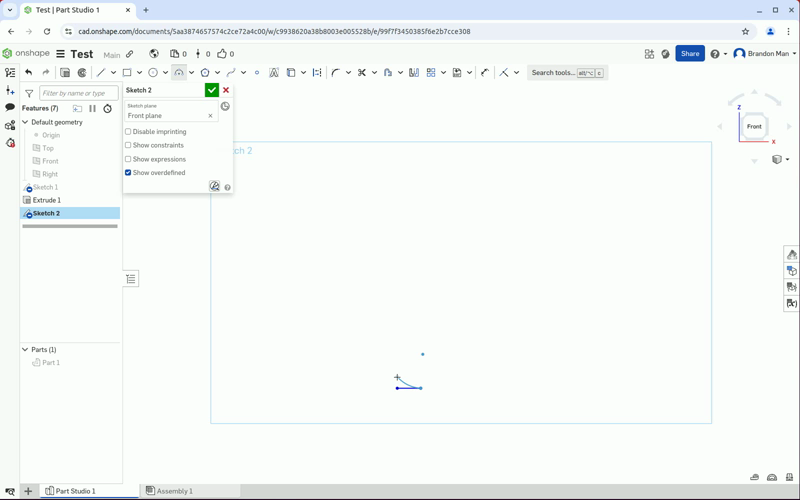
click(397, 376)
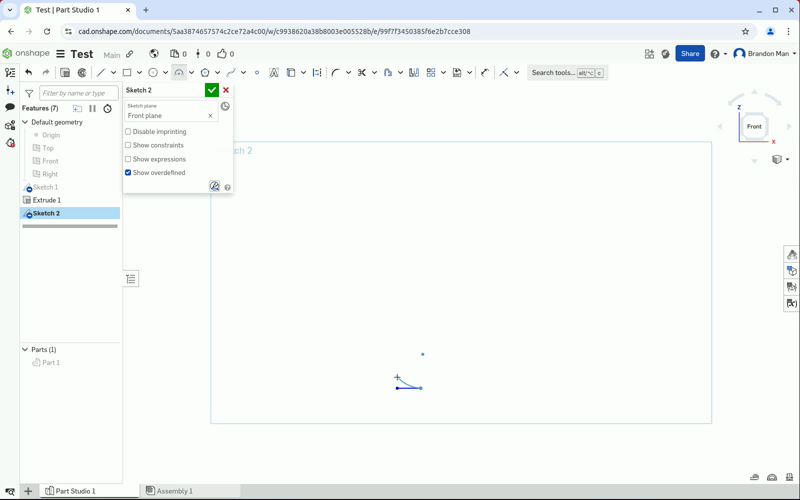
mouse_move(408, 383)
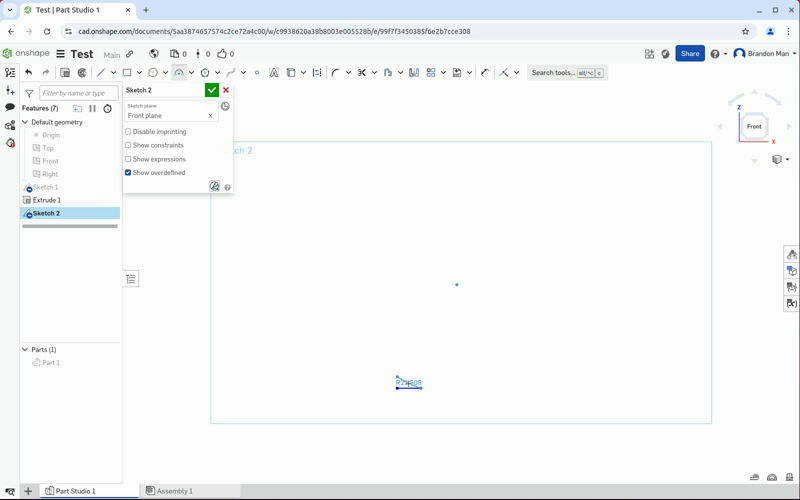
click(408, 383)
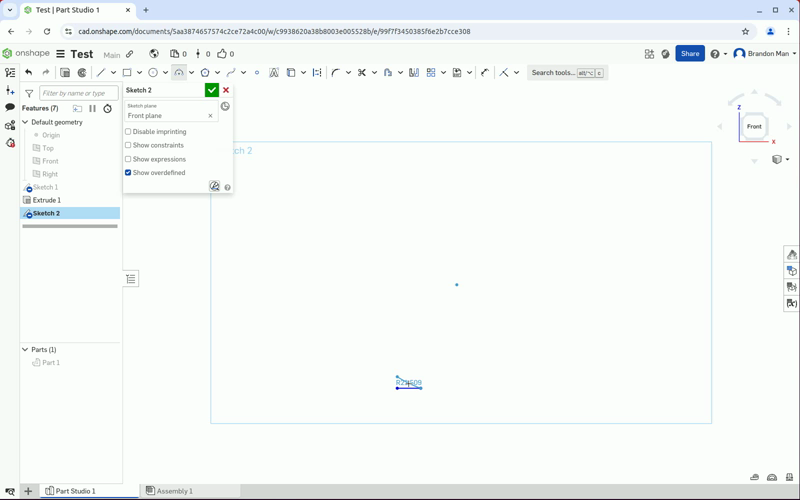
key_up(shift)
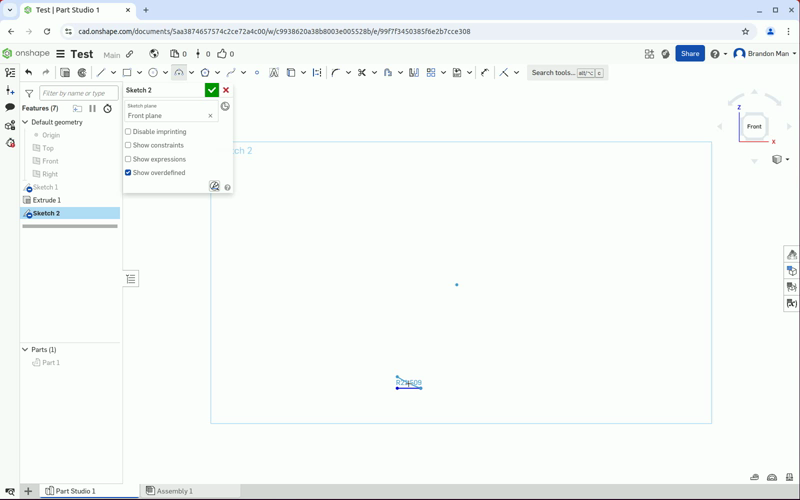
key(esc)
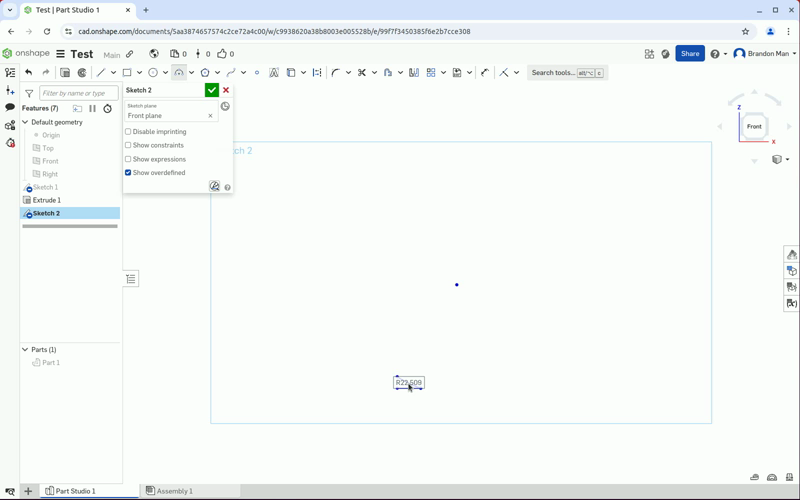
key(l)
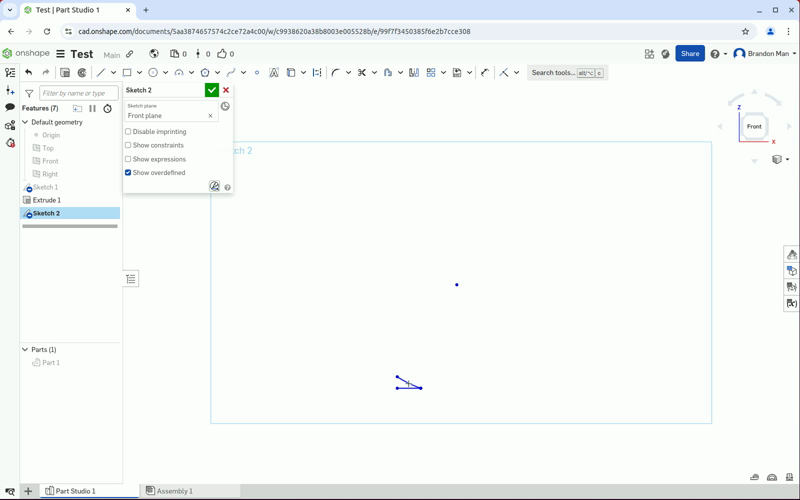
mouse_move(397, 376)
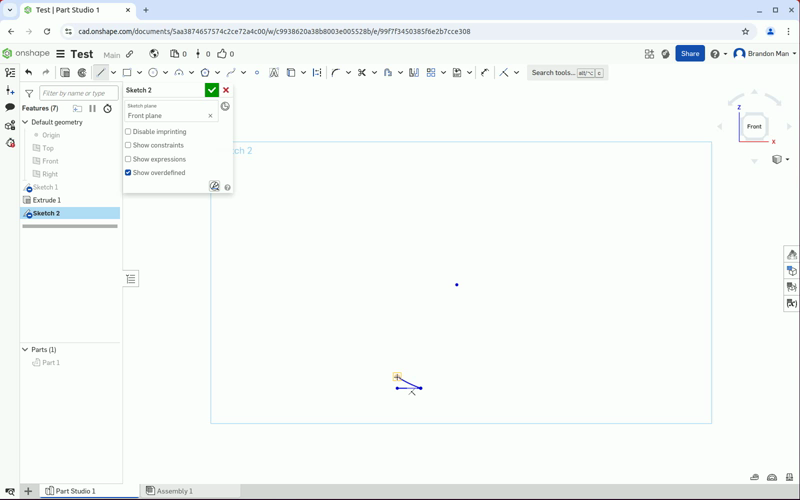
click(397, 376)
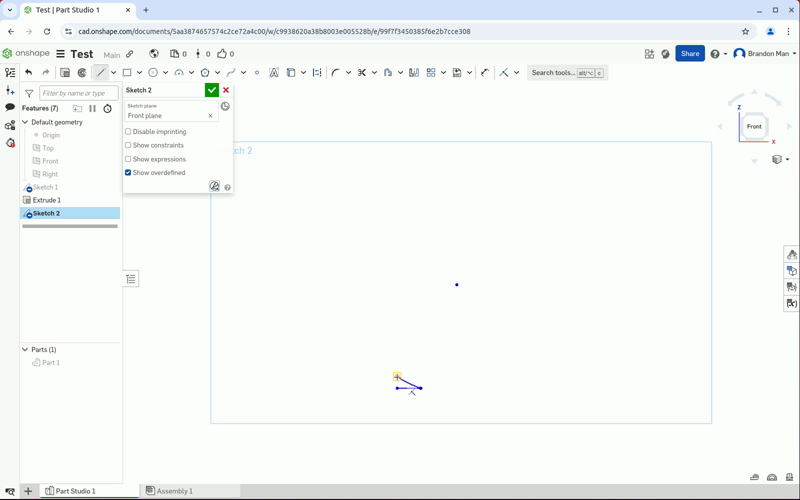
mouse_move(427, 376)
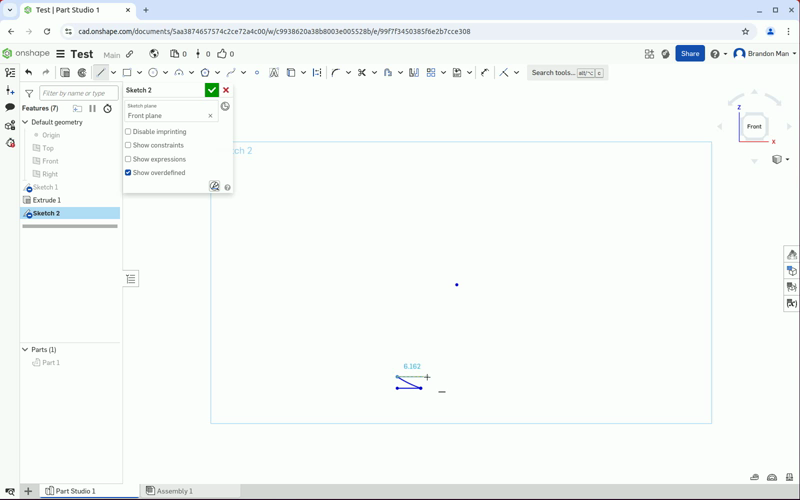
key_down(shift)
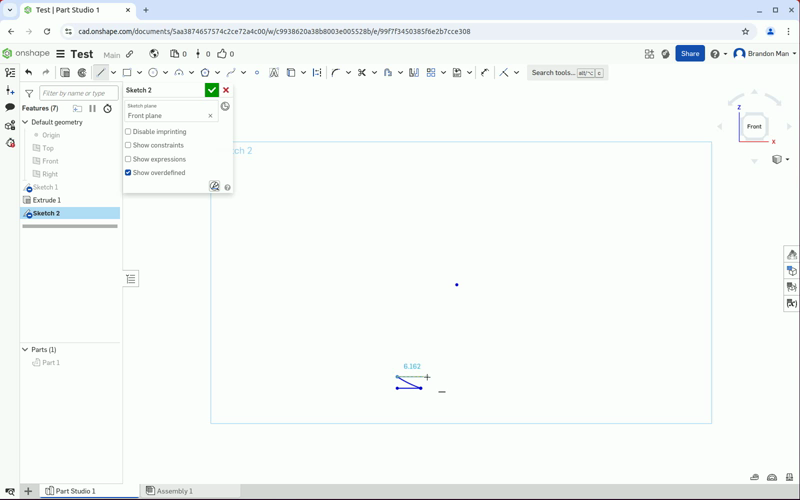
mouse_move(397, 388)
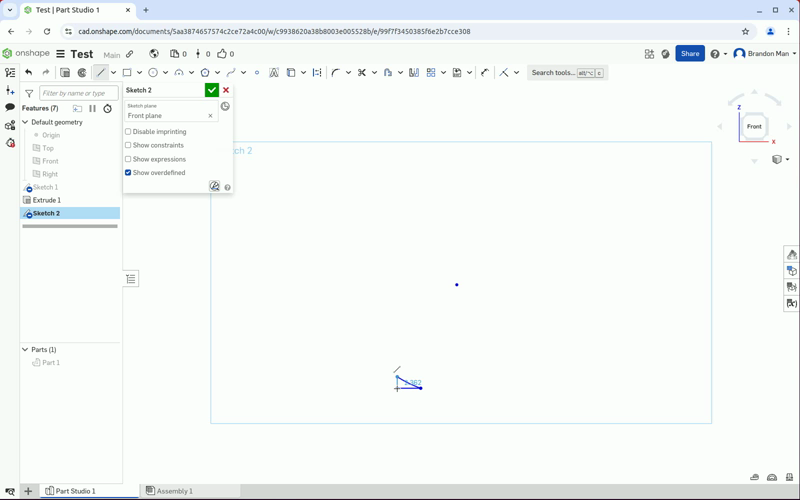
key_up(shift)
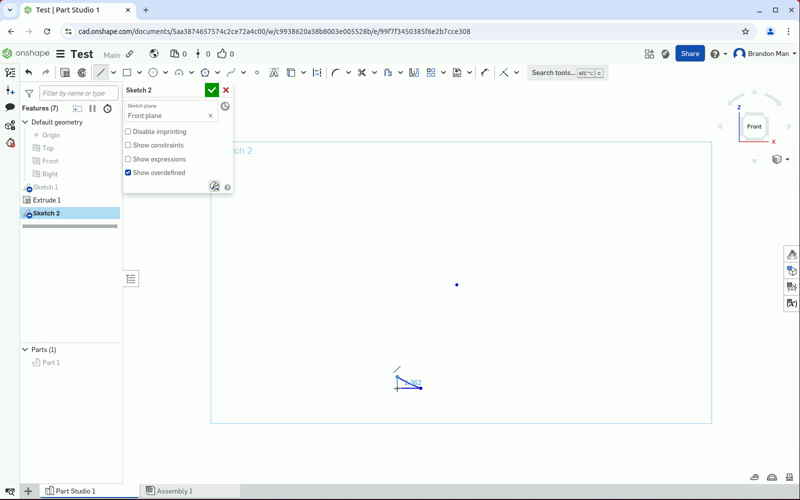
click(397, 388)
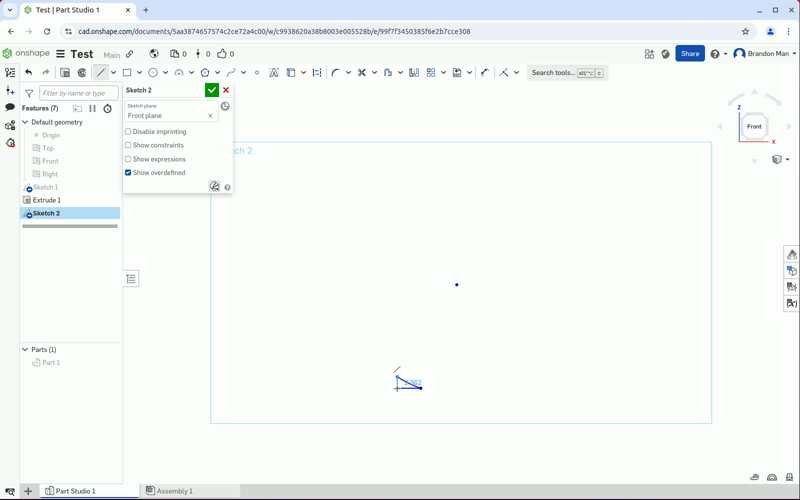
key(esc)
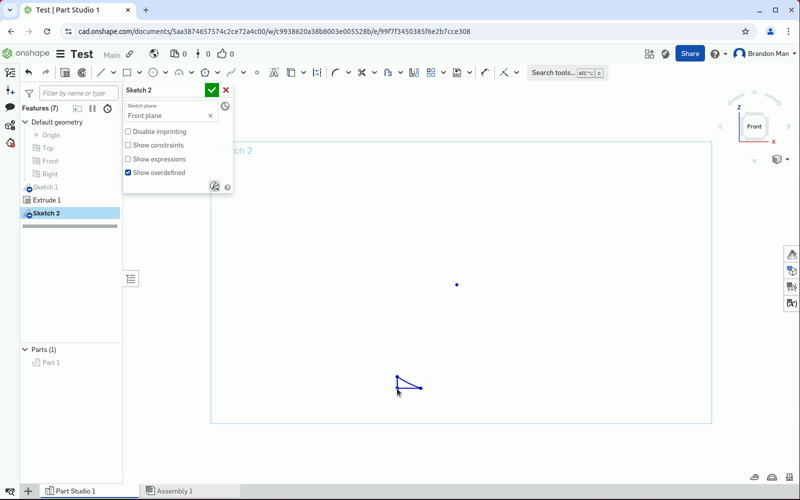
mouse_move(400, 378)
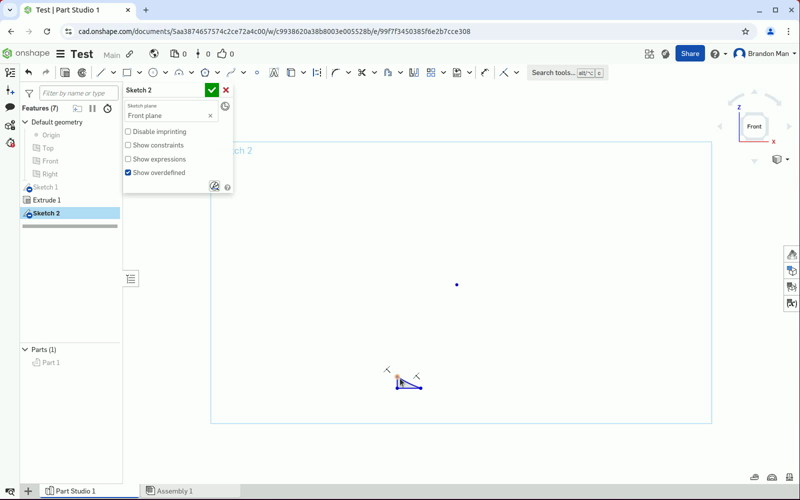
scroll(6)
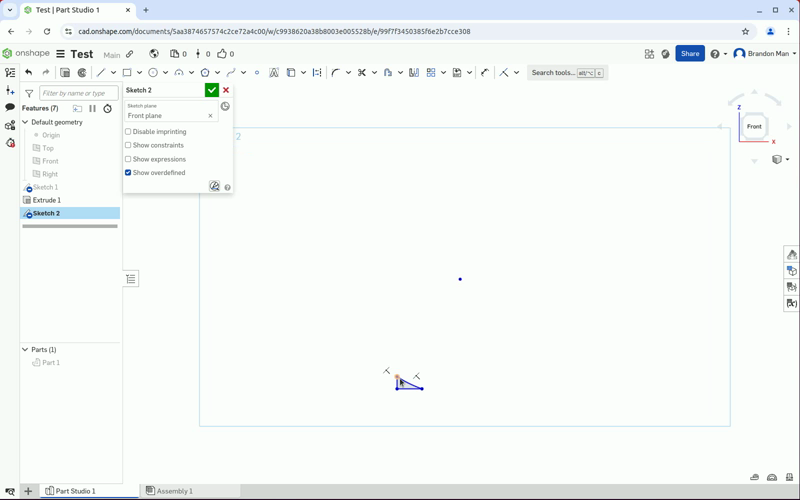
scroll(6)
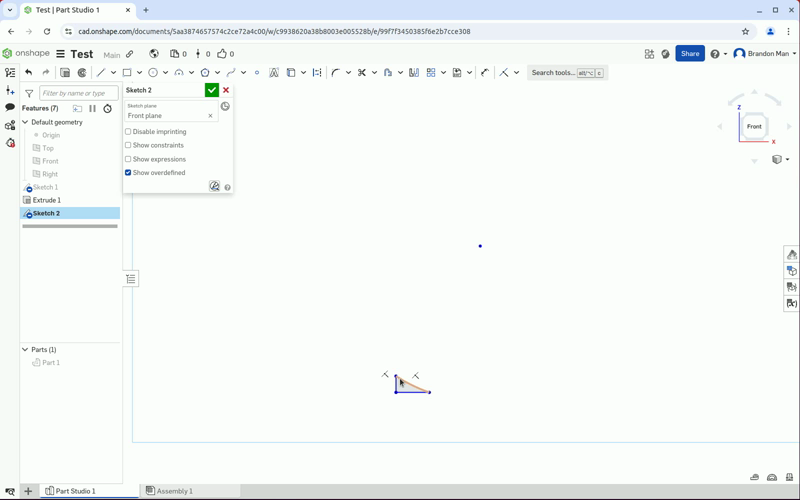
scroll(6)
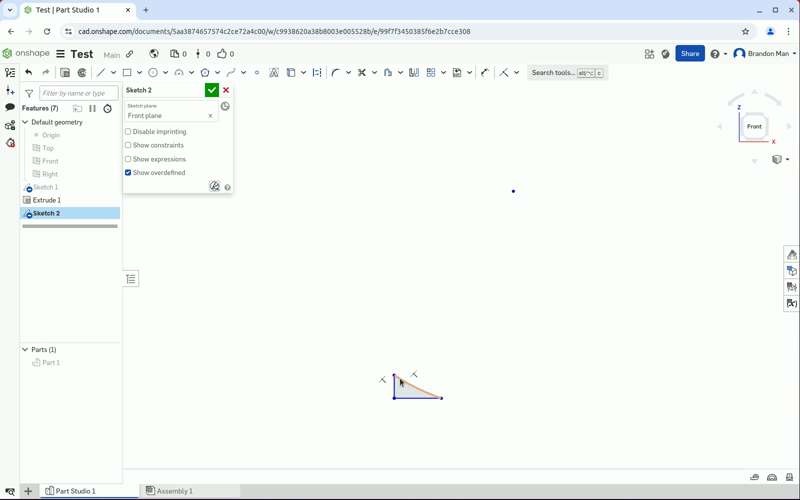
scroll(6)
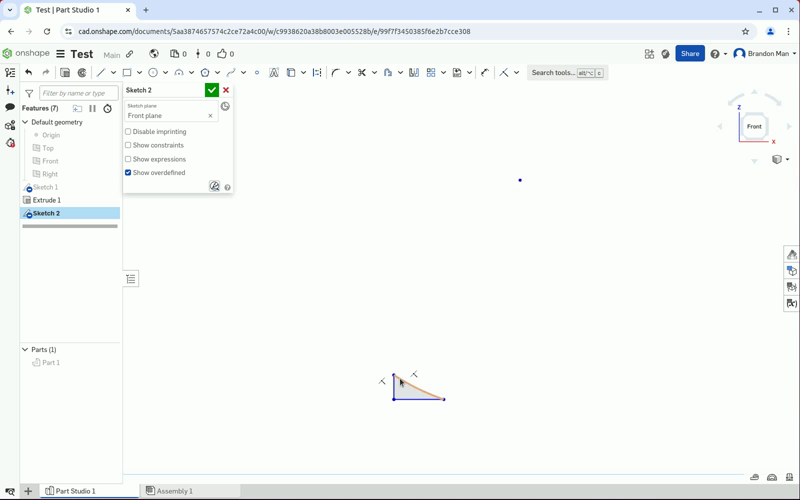
scroll(6)
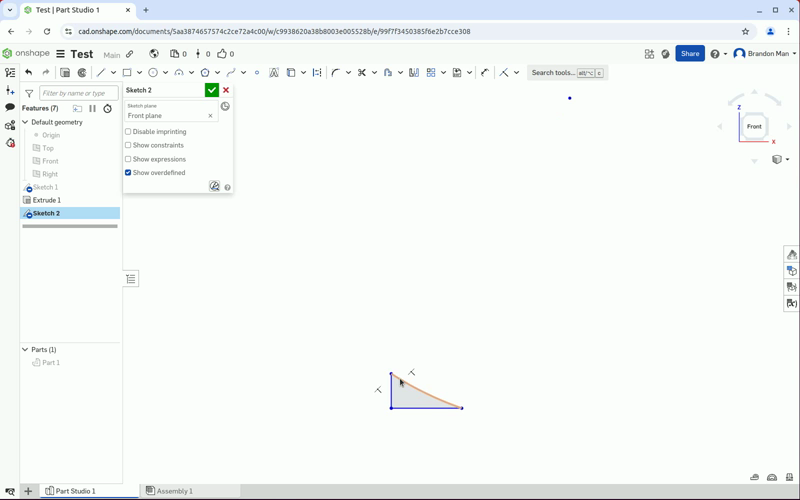
scroll(6)
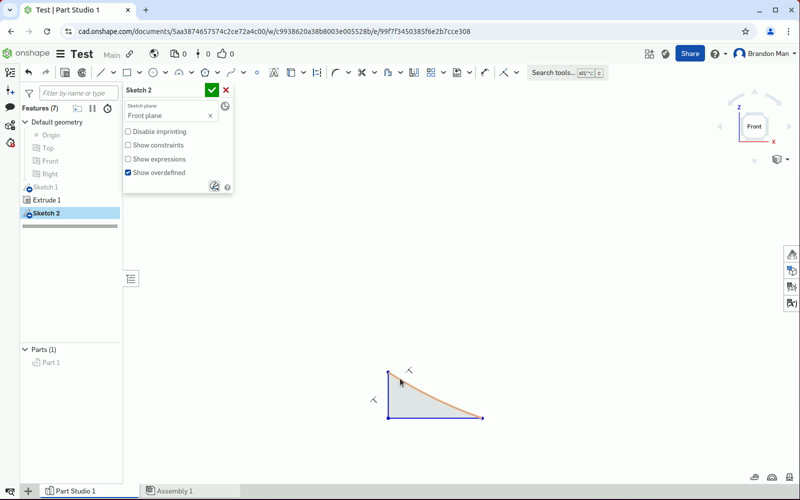
scroll(6)
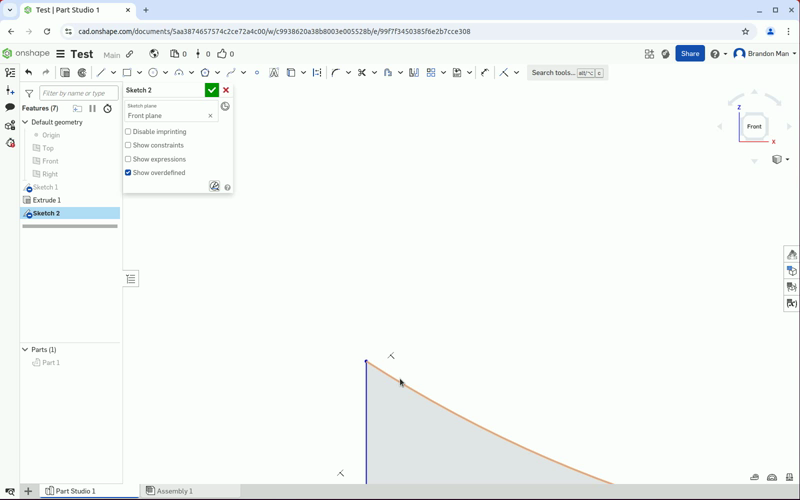
click(400, 378)
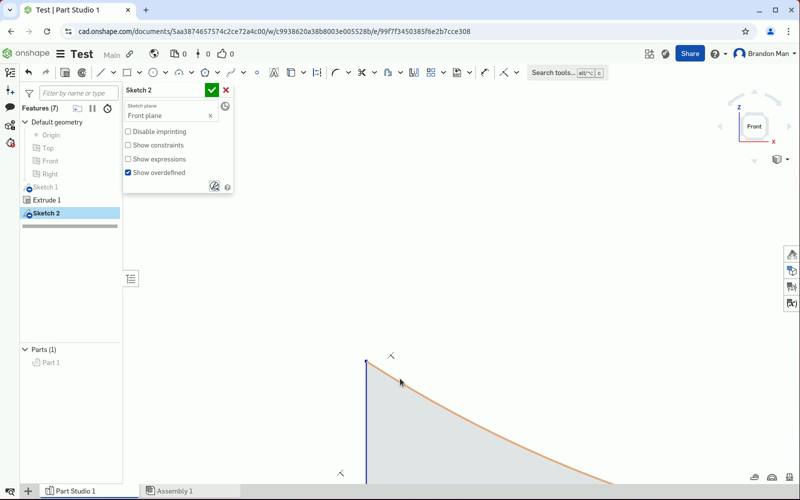
scroll(-6)
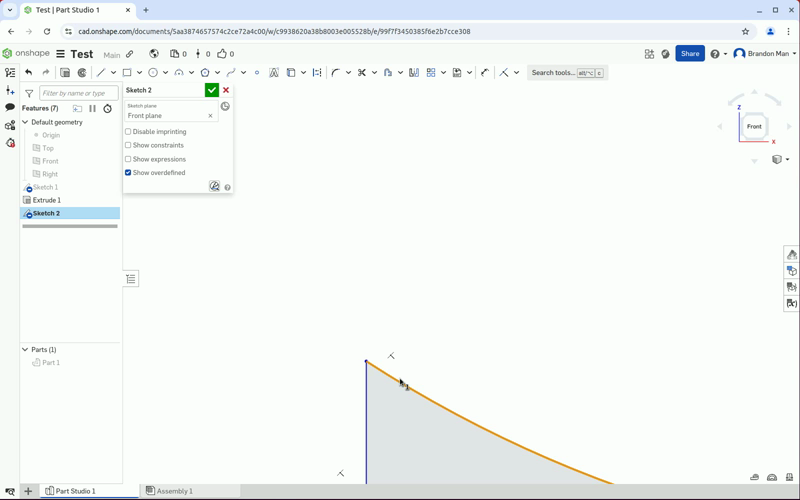
scroll(-6)
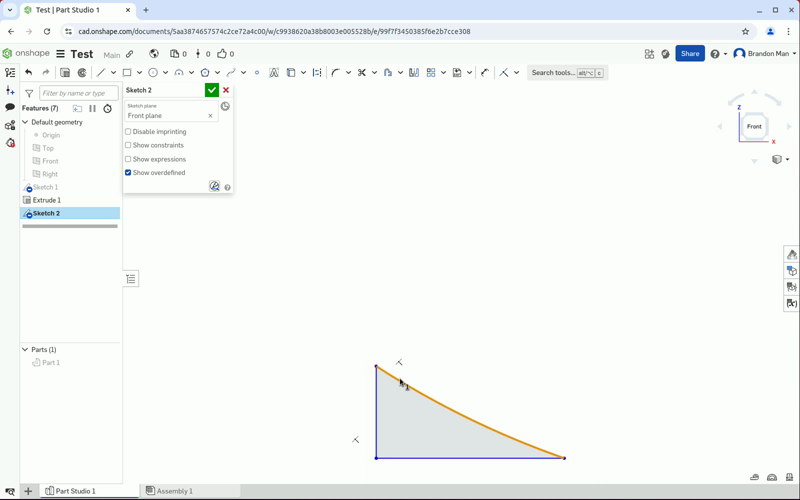
scroll(-6)
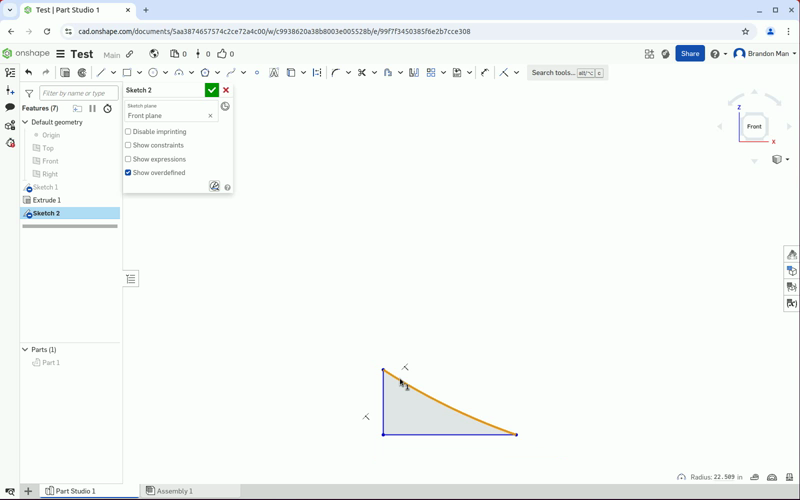
scroll(-6)
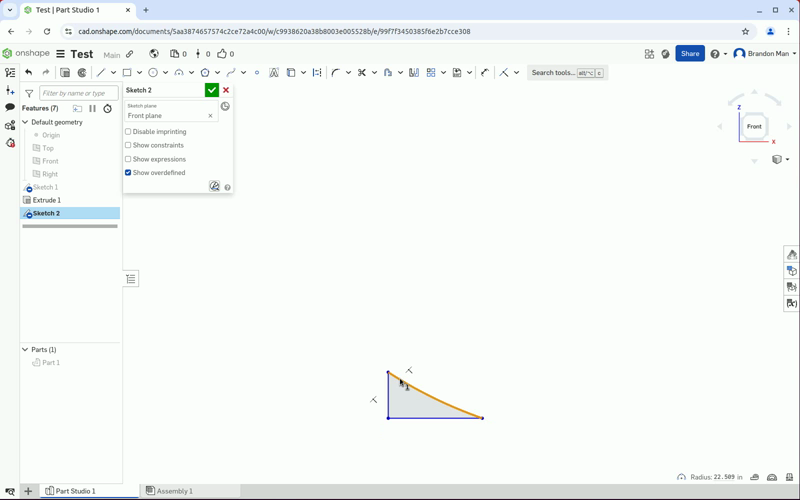
scroll(-6)
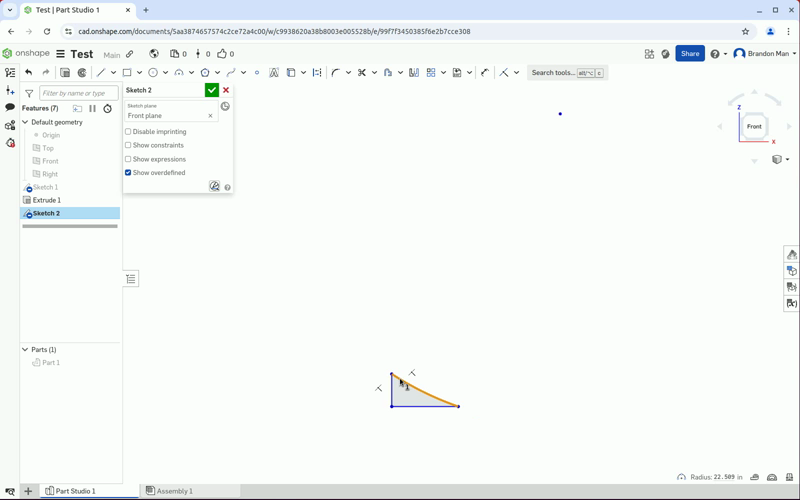
scroll(-6)
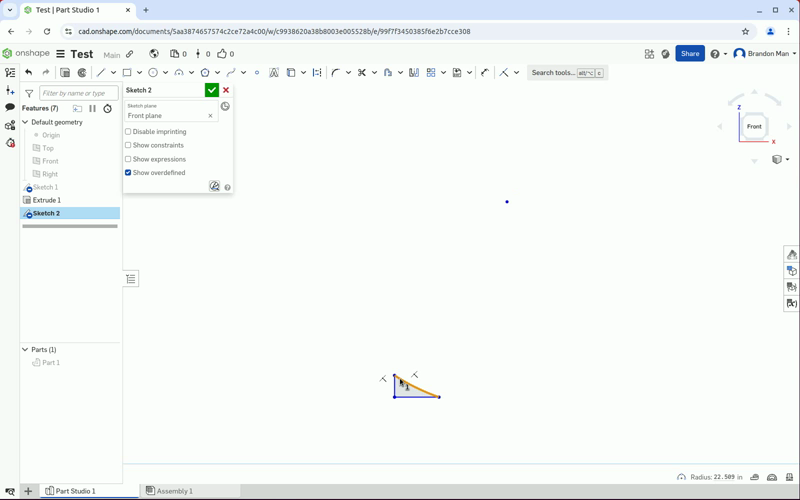
scroll(-6)
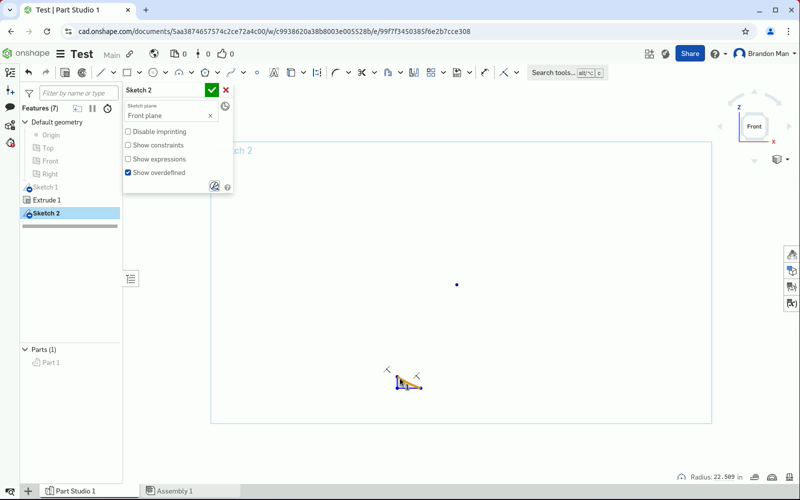
mouse_move(73, 352)
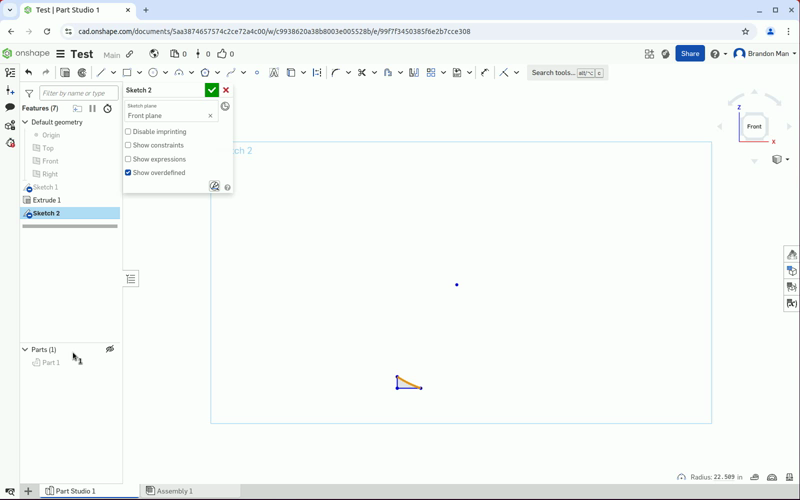
key(shift+y)
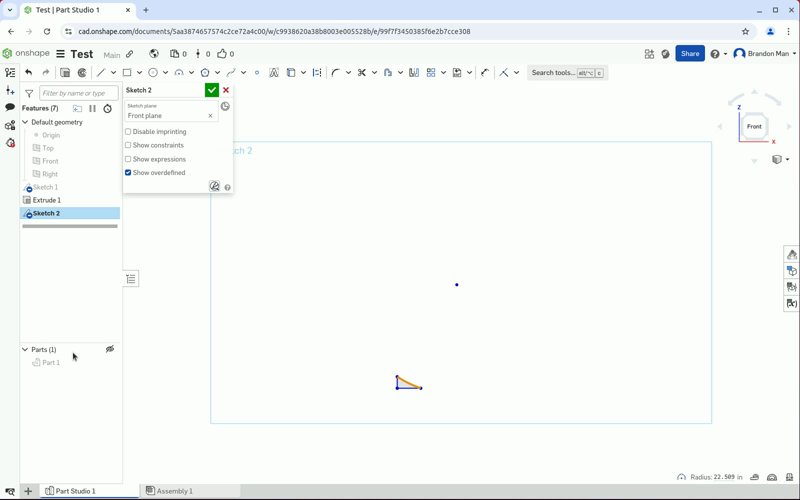
key(shift+e)
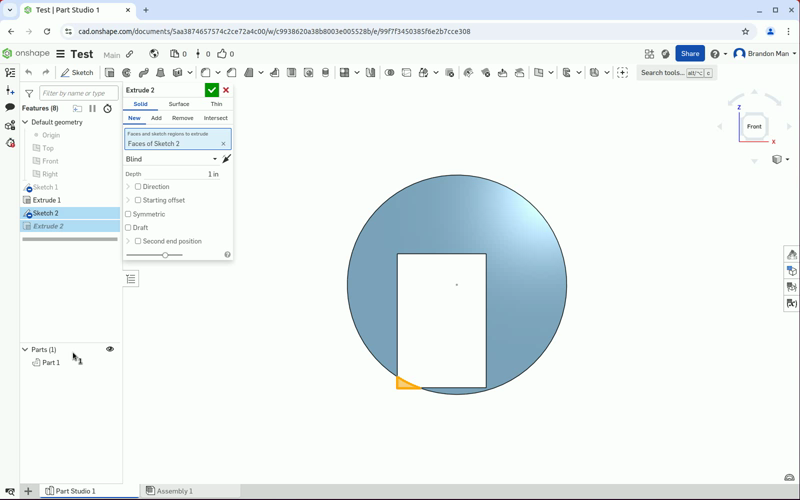
mouse_move(143, 106)
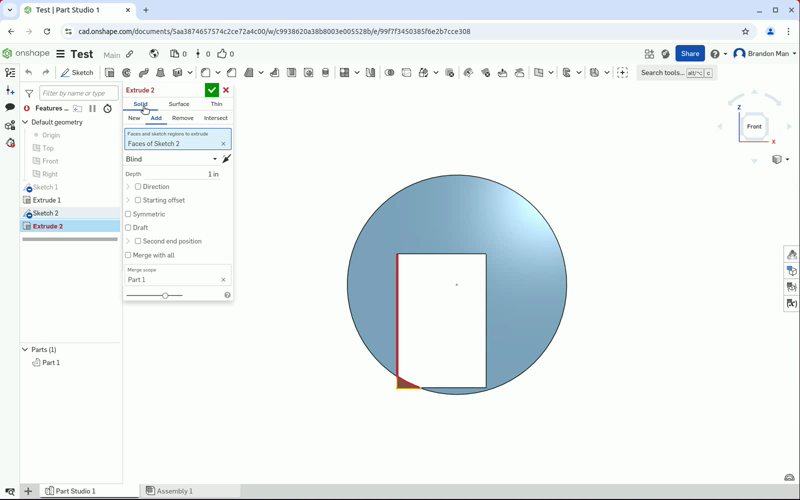
click(143, 106)
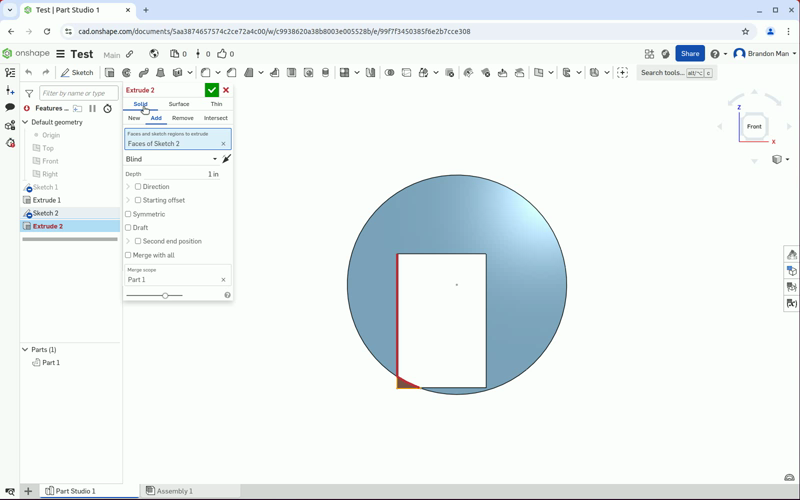
mouse_move(137, 120)
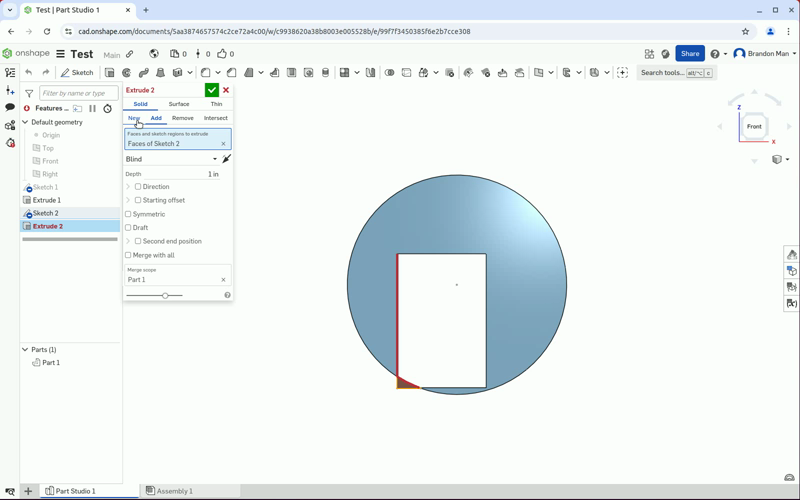
click(137, 120)
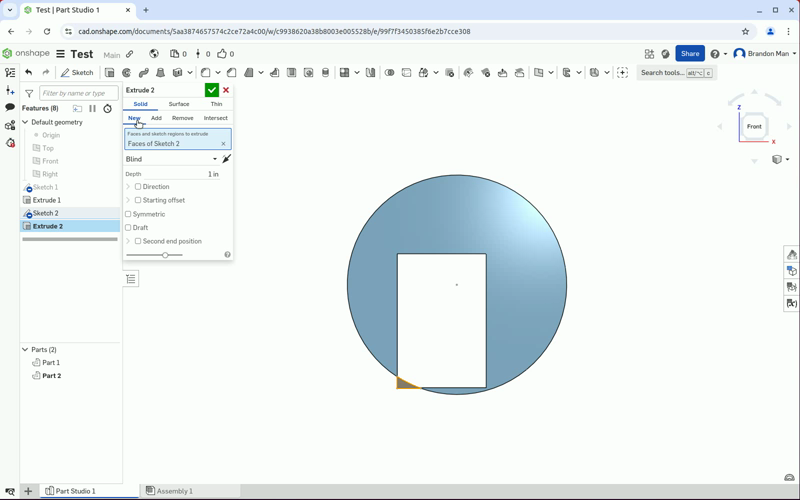
key(tab, 4)
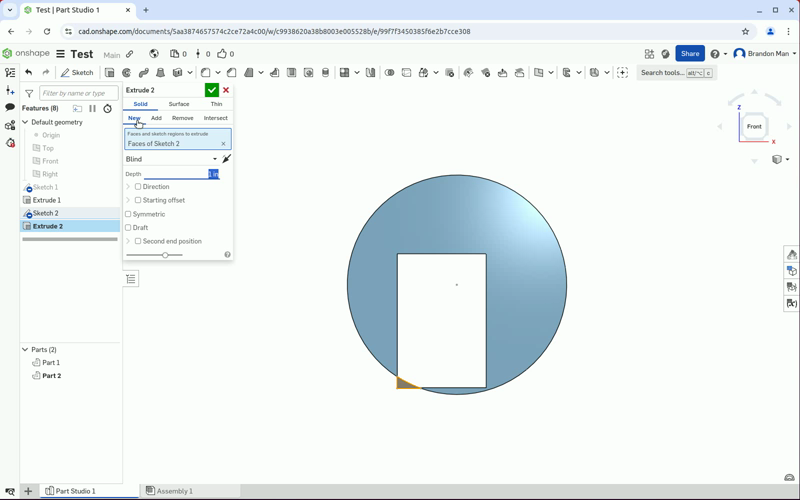
text(15.405)
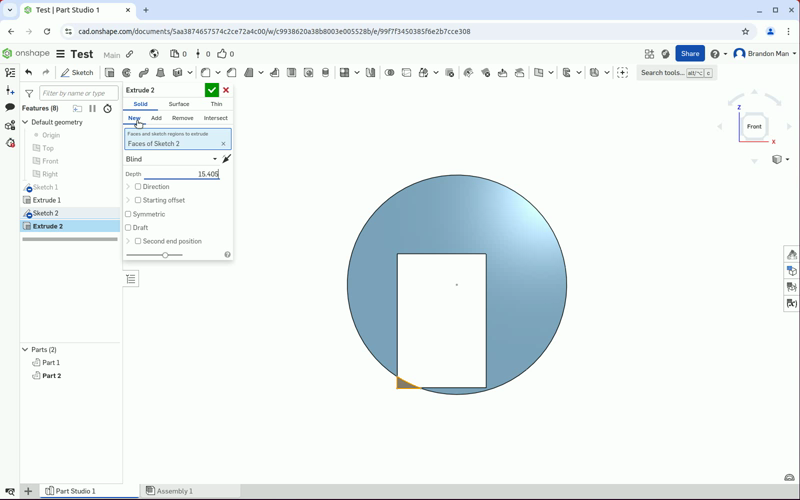
key(enter)
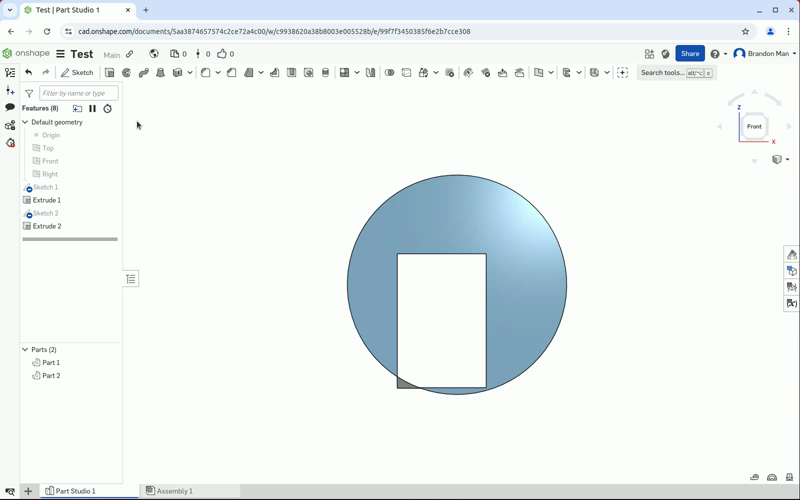
key(shift+h)
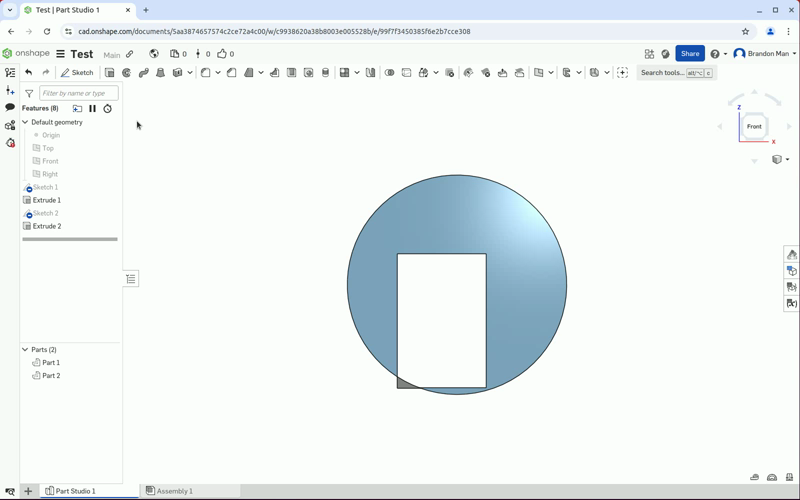
key(shift+h)
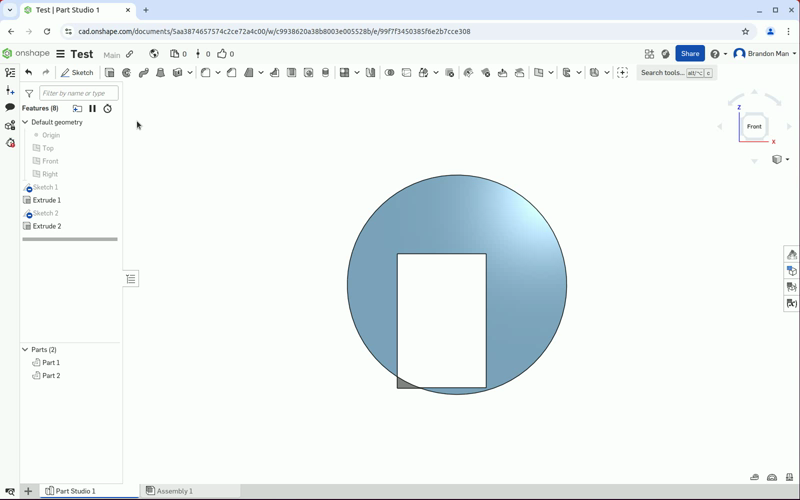
mouse_move(73, 189)
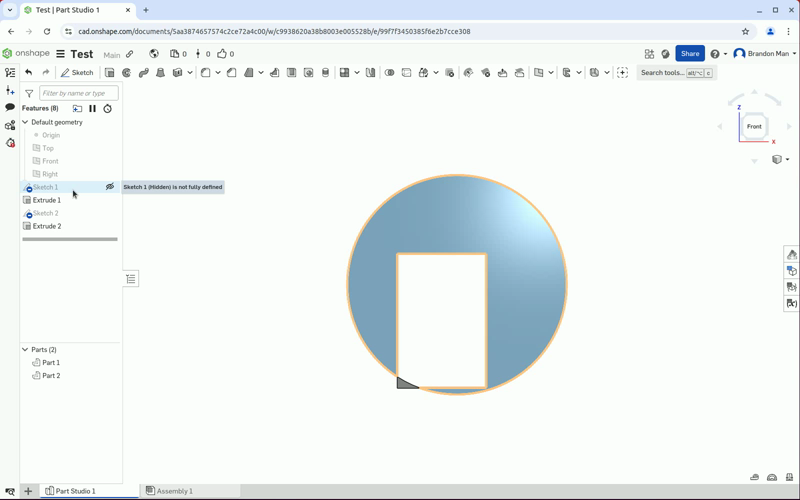
click(73, 189)
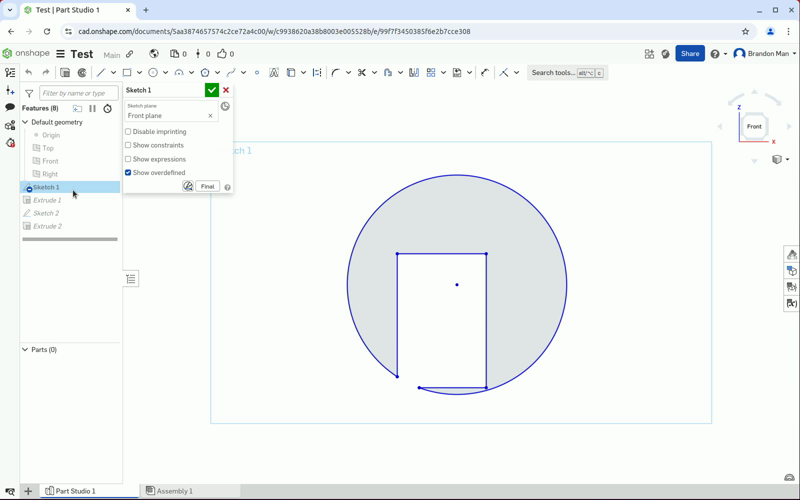
mouse_move(229, 92)
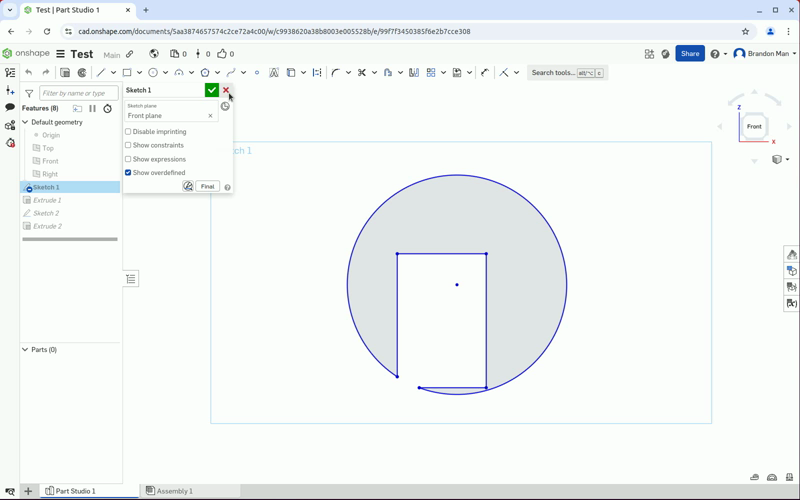
click(229, 92)
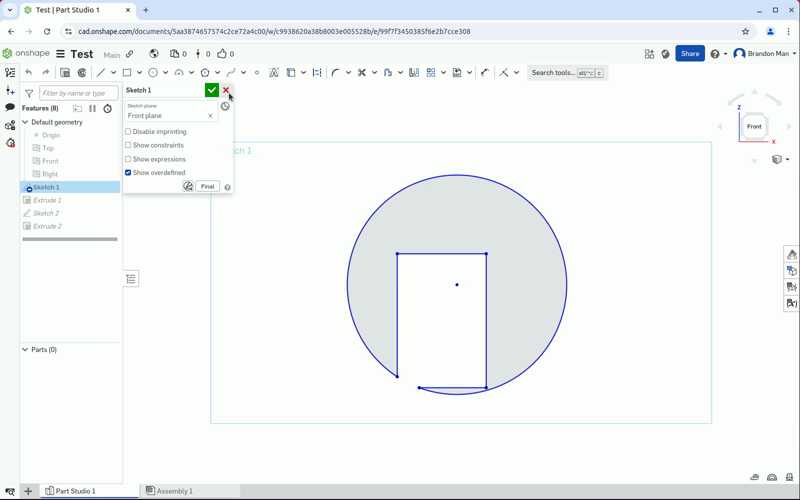
key(shift+s)
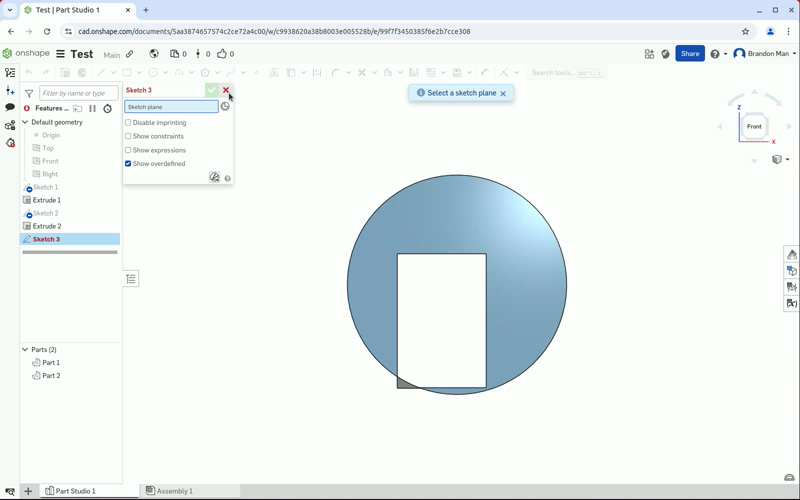
mouse_move(73, 163)
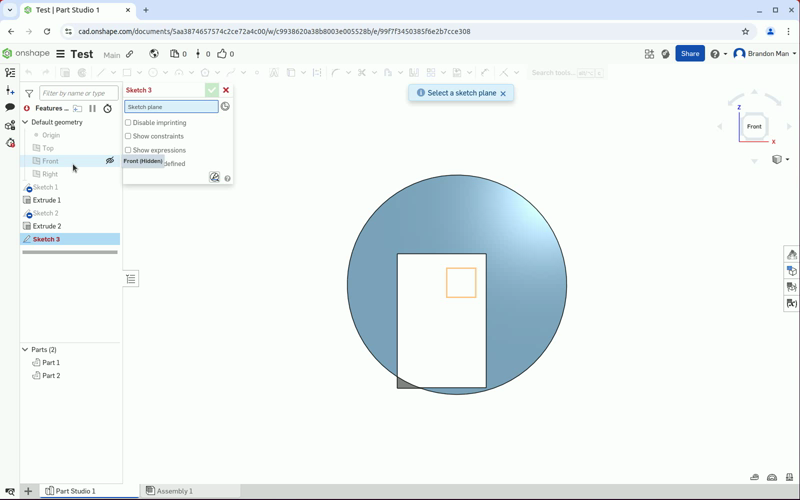
click(73, 163)
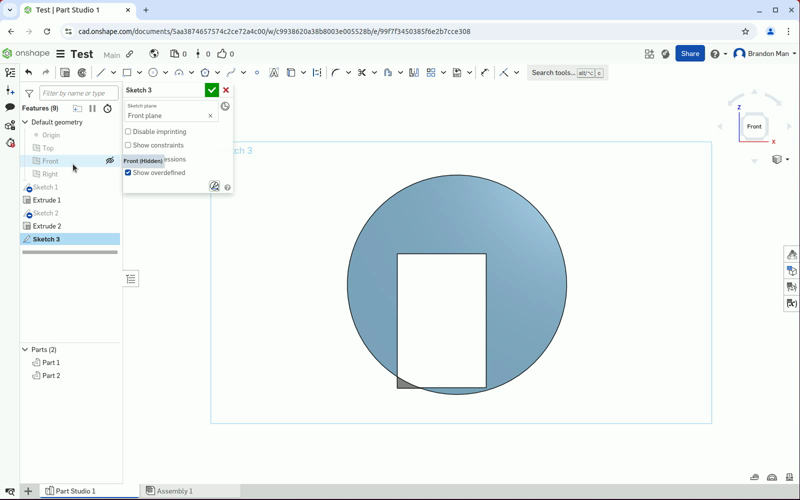
mouse_move(73, 352)
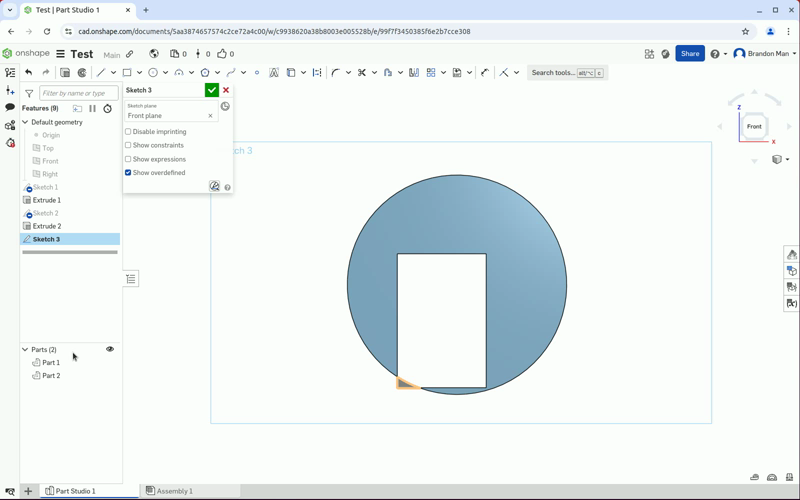
key(y)
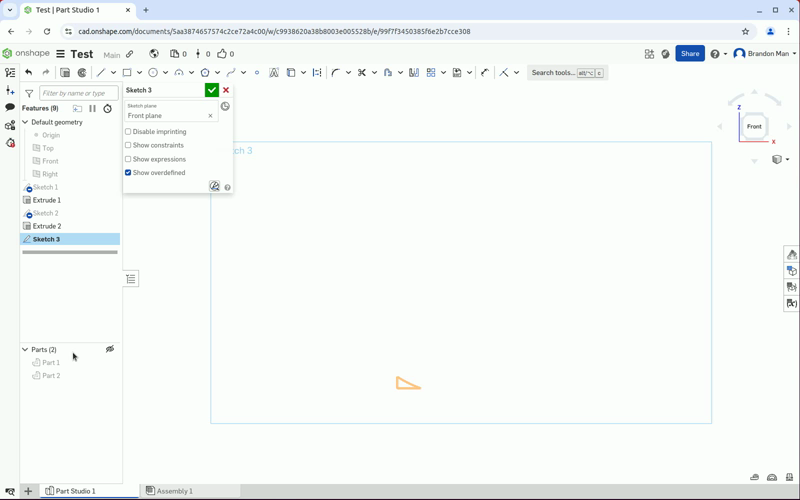
key(a)
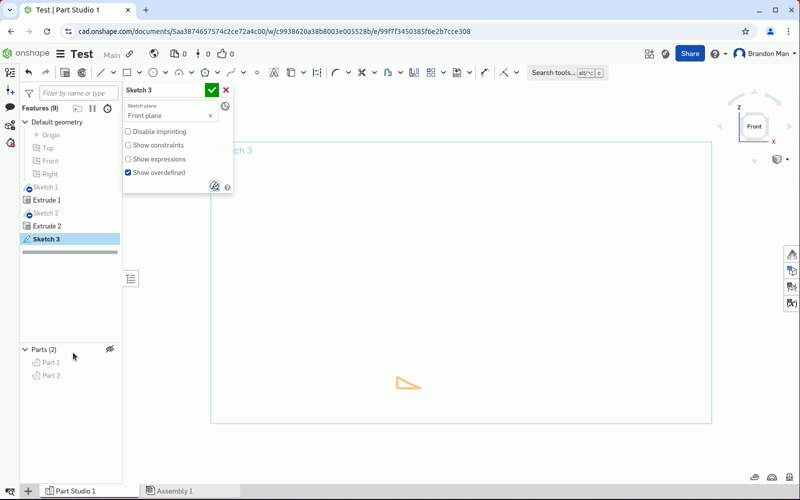
key_down(shift)
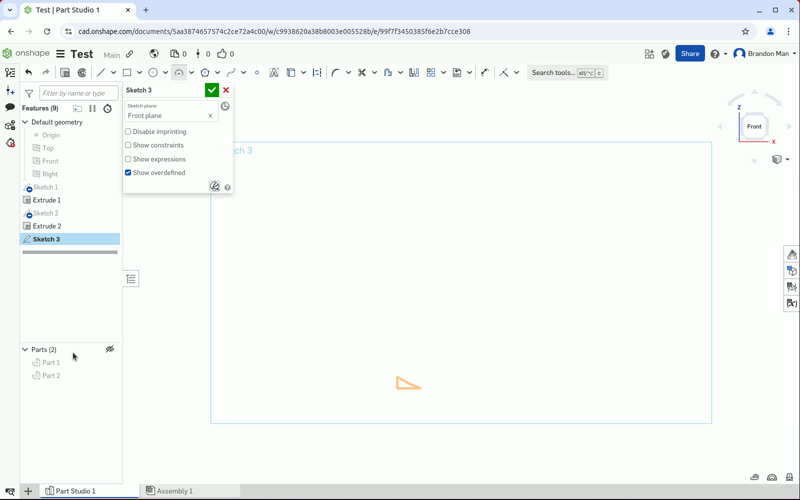
mouse_move(397, 376)
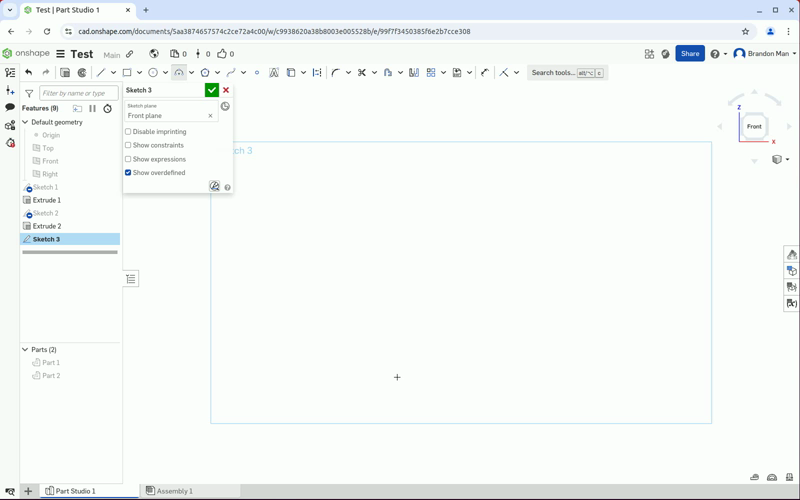
click(397, 376)
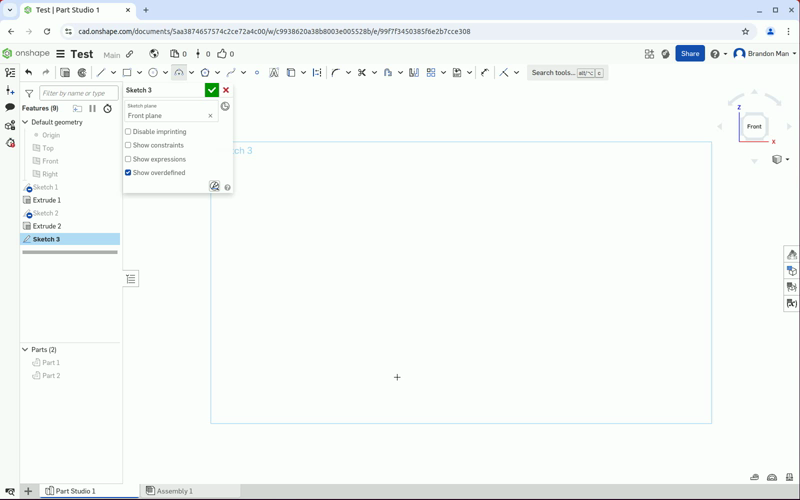
key_up(shift)
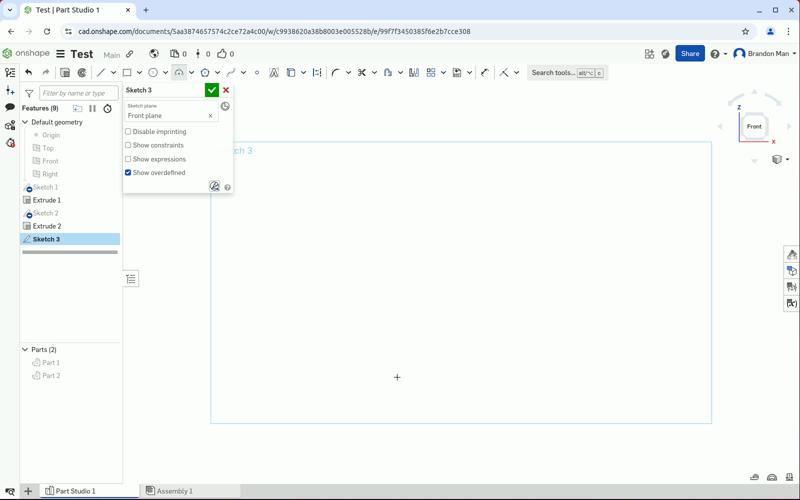
key_down(shift)
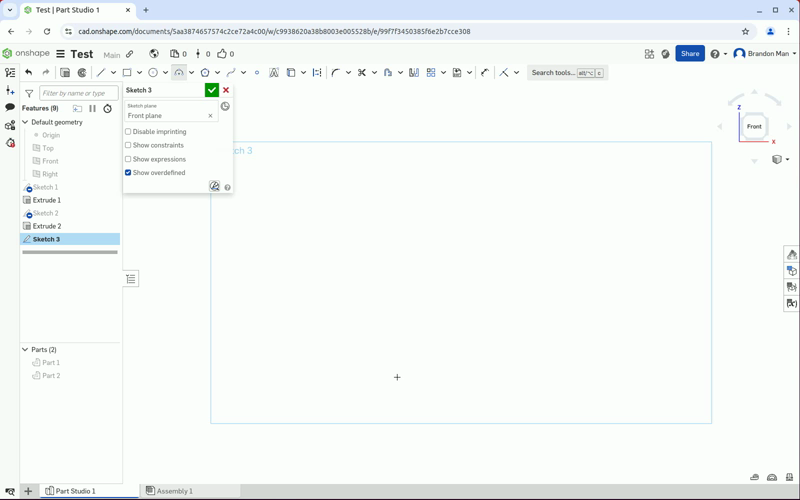
mouse_move(420, 388)
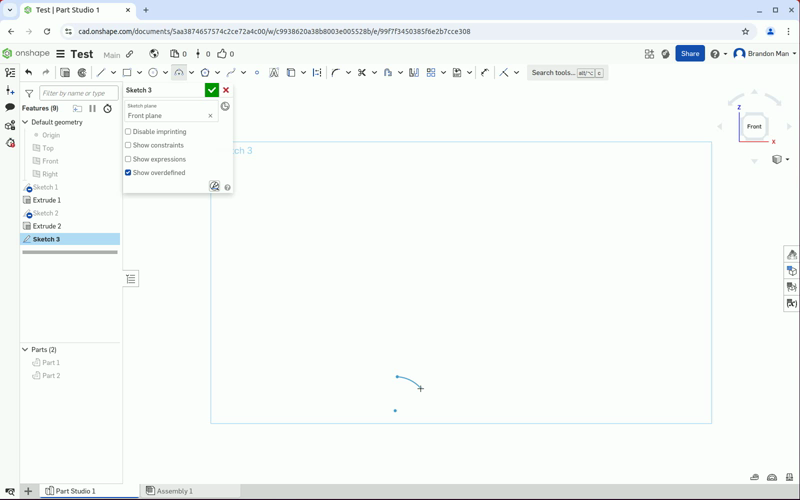
click(420, 388)
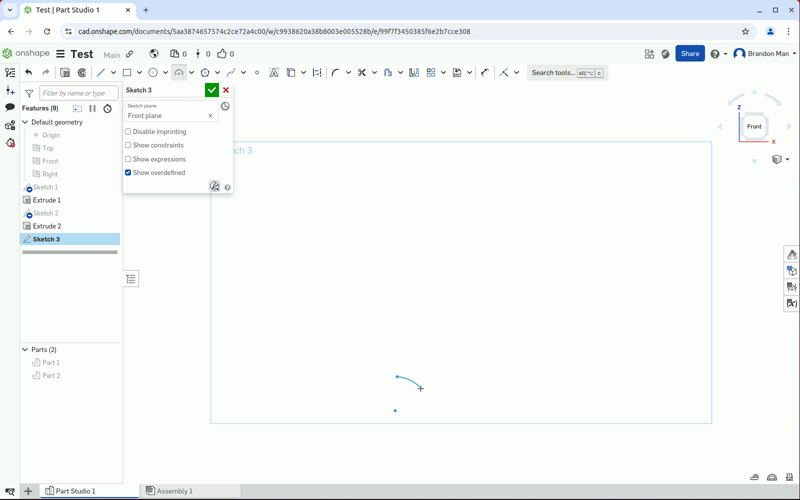
mouse_move(408, 383)
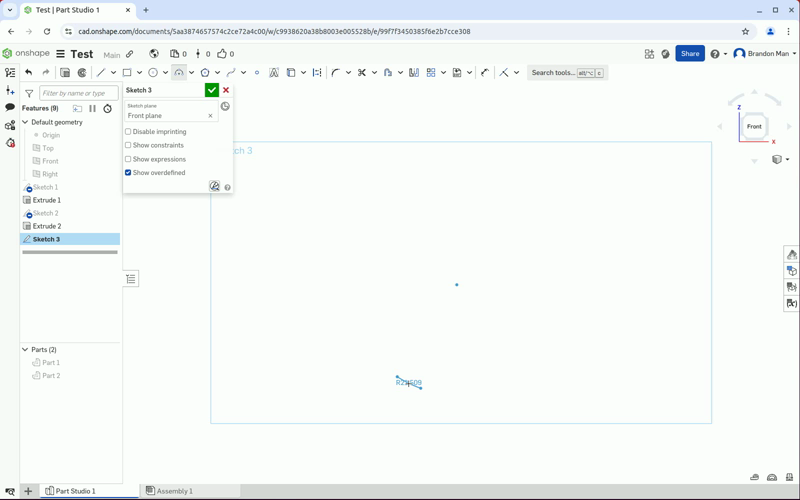
click(408, 383)
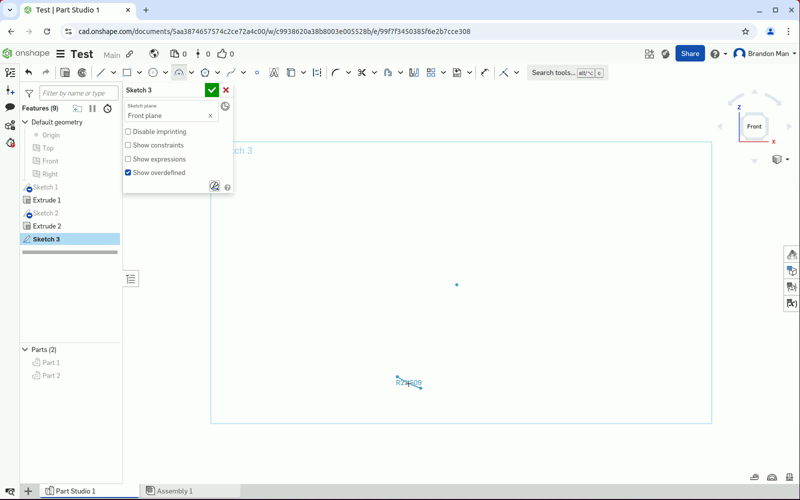
key_up(shift)
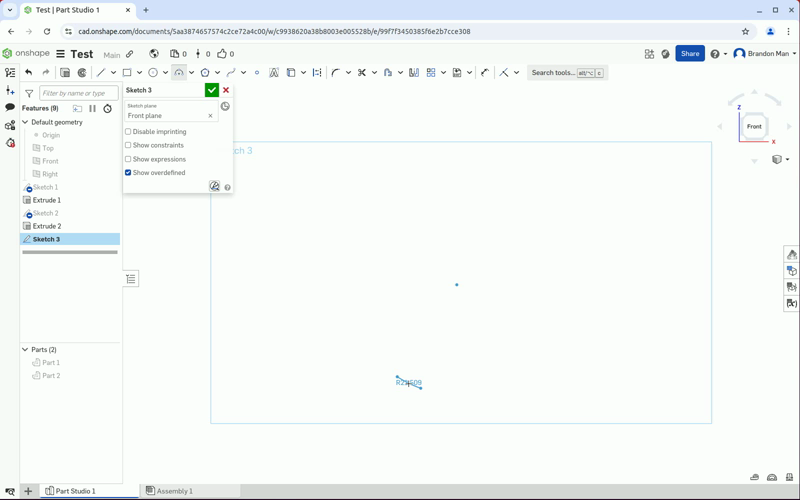
key(esc)
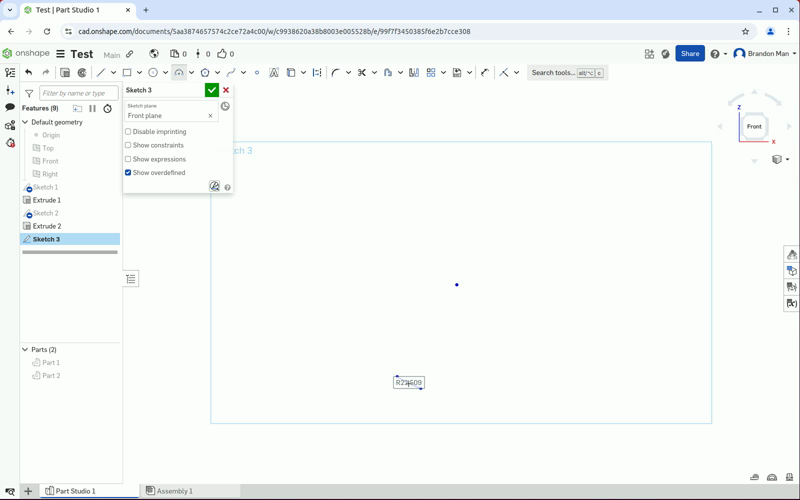
key(l)
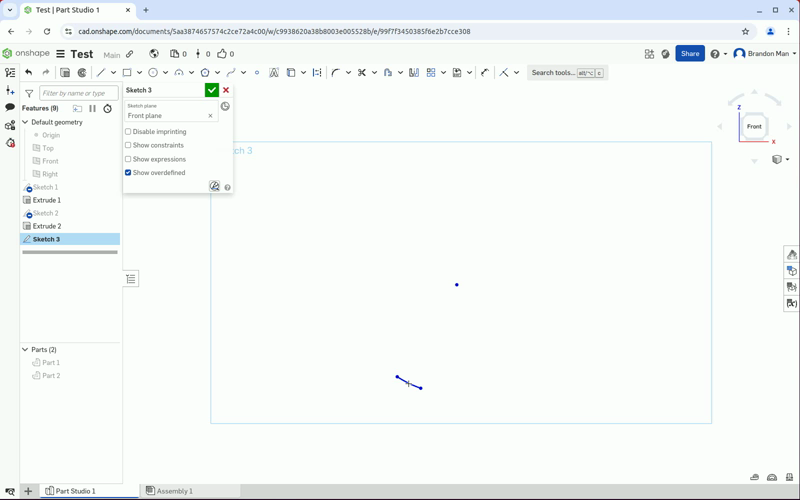
mouse_move(420, 388)
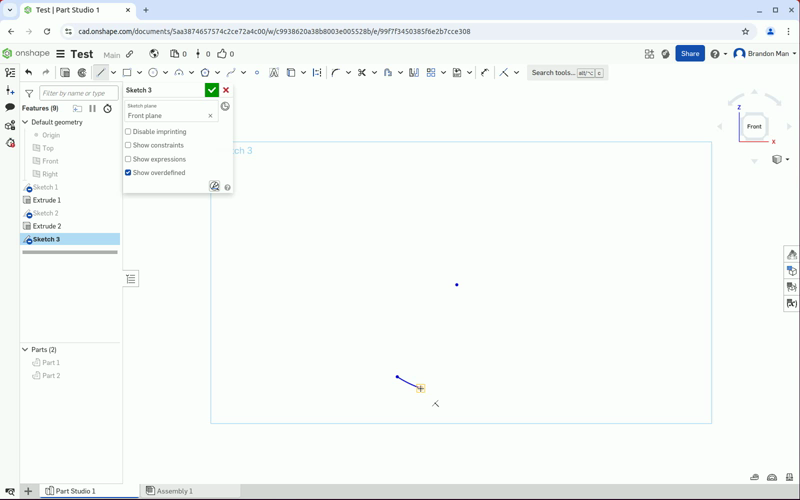
click(420, 388)
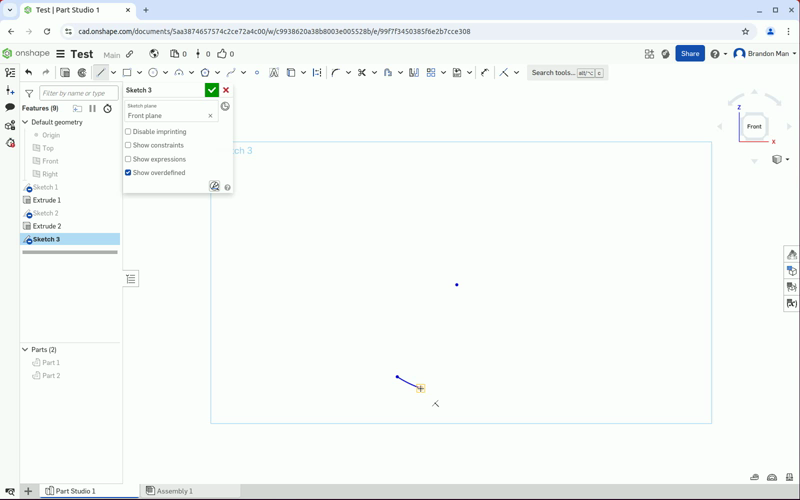
key_down(shift)
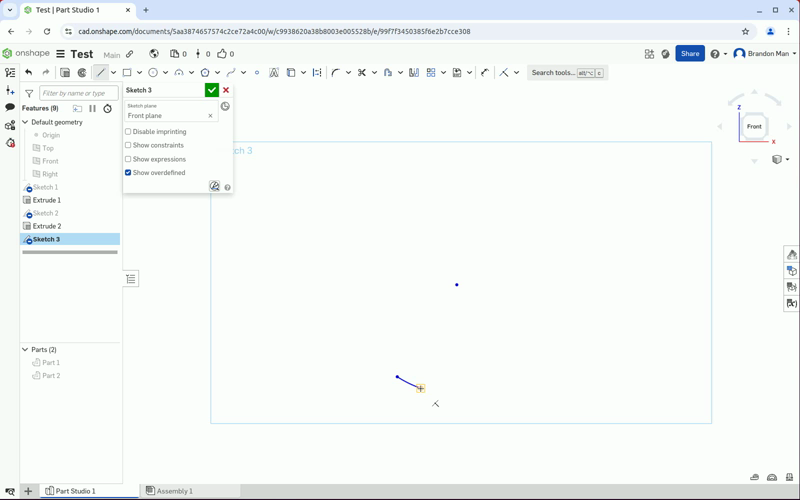
mouse_move(486, 388)
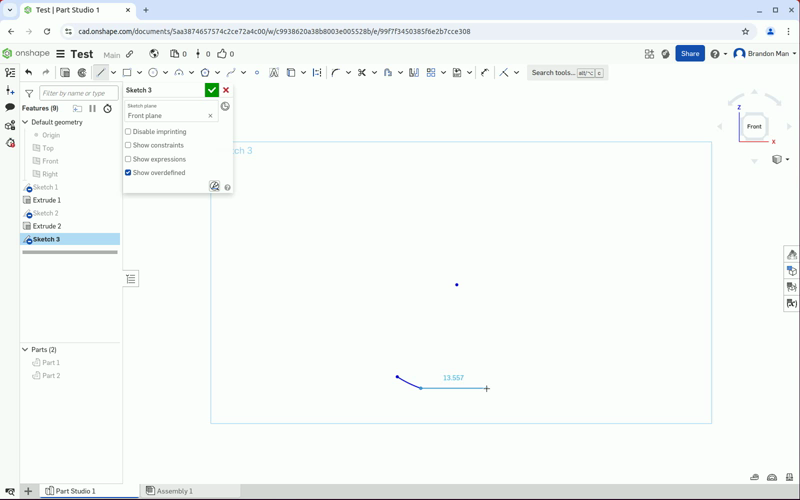
click(486, 388)
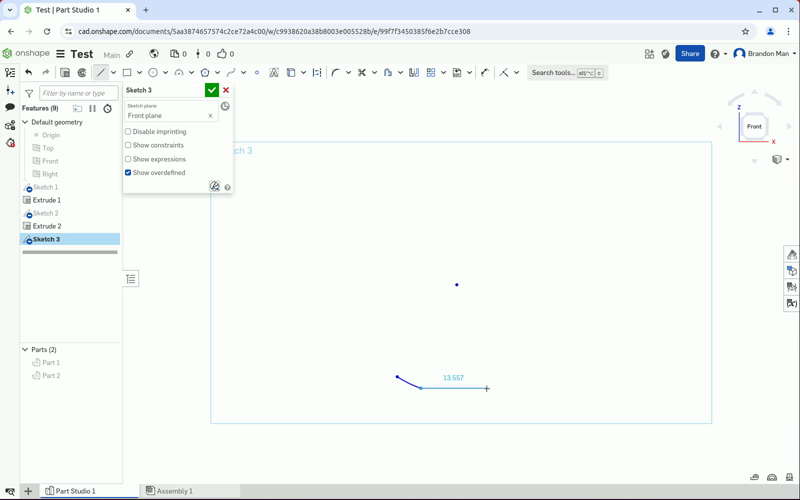
key_up(shift)
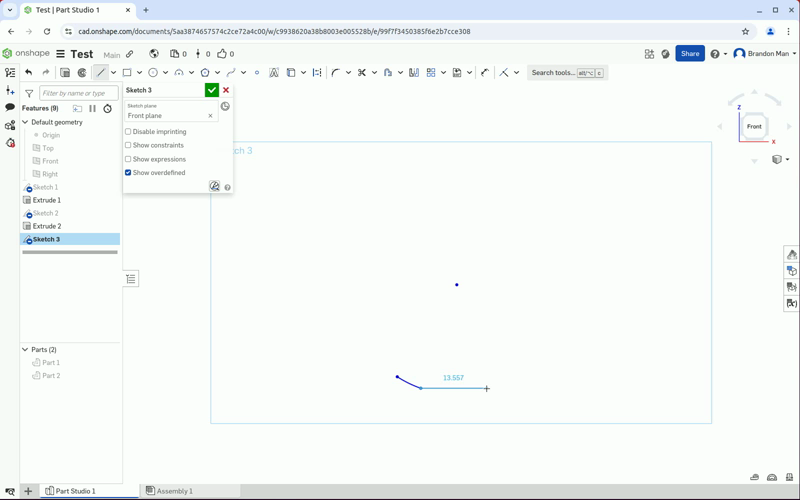
key_down(shift)
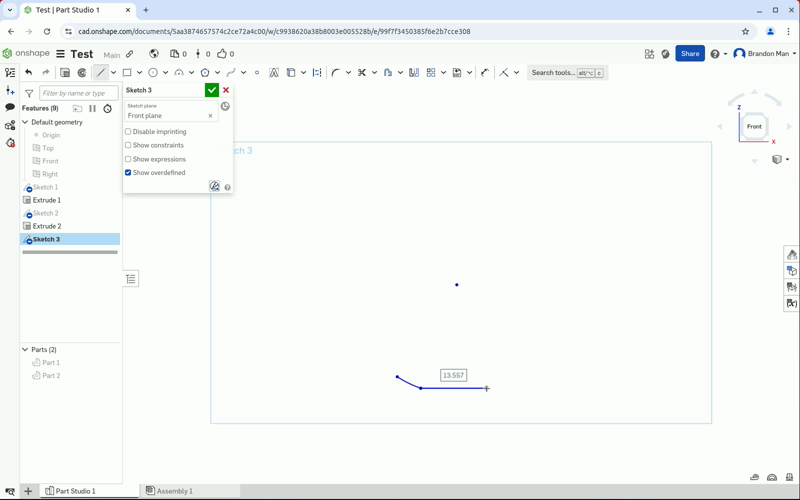
mouse_move(486, 253)
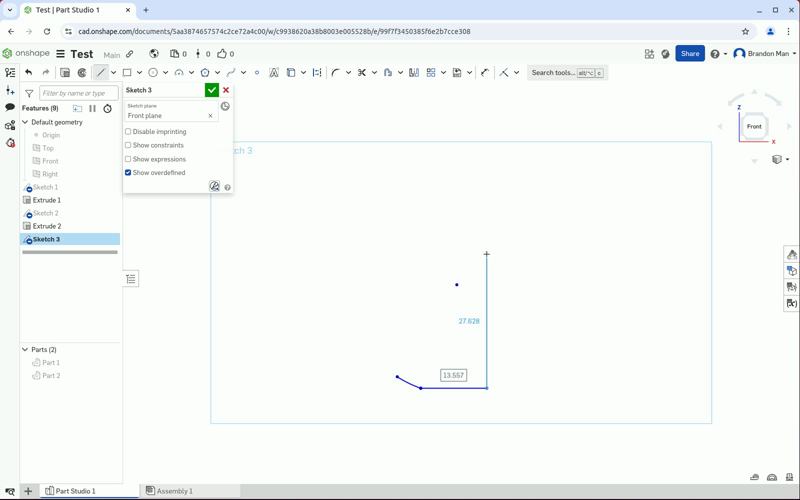
click(486, 253)
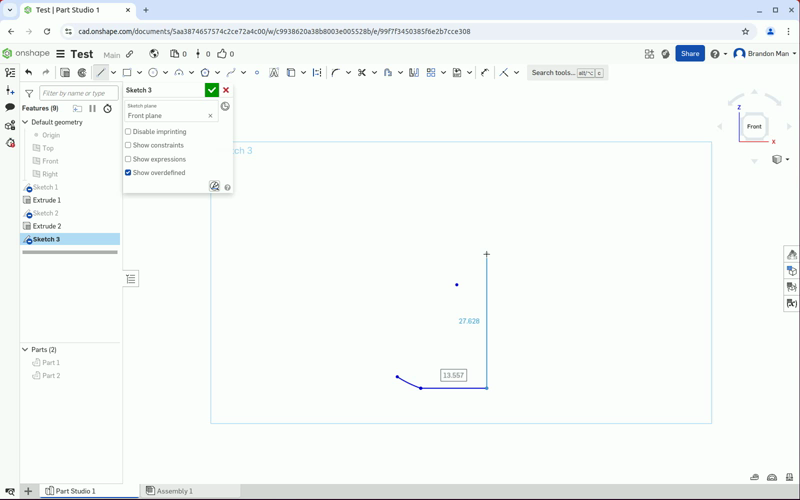
key_up(shift)
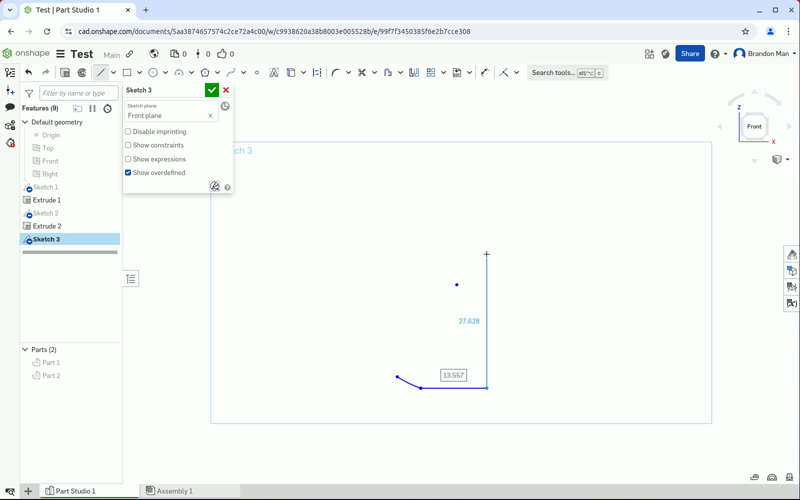
key_down(shift)
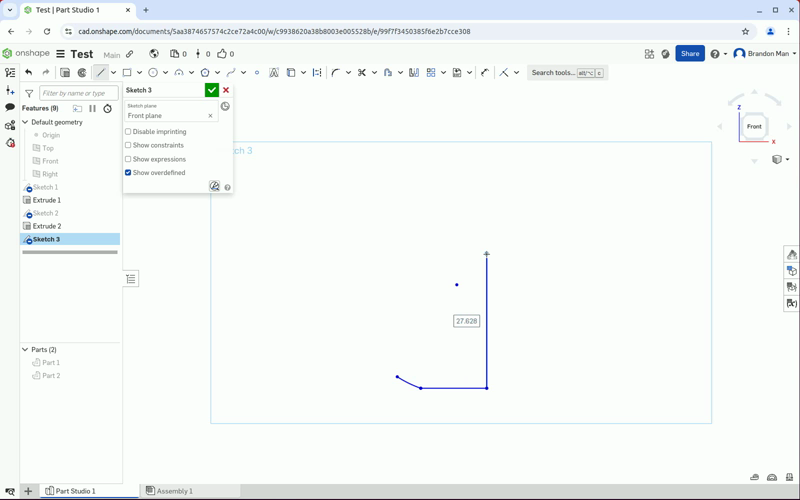
mouse_move(397, 253)
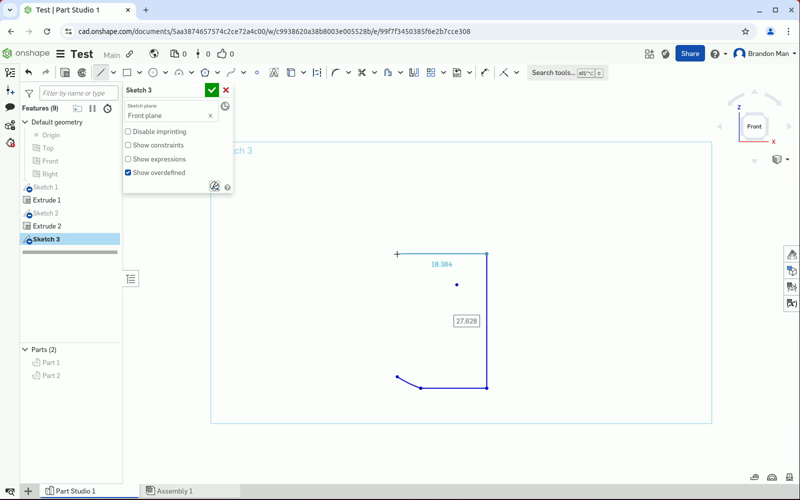
click(397, 253)
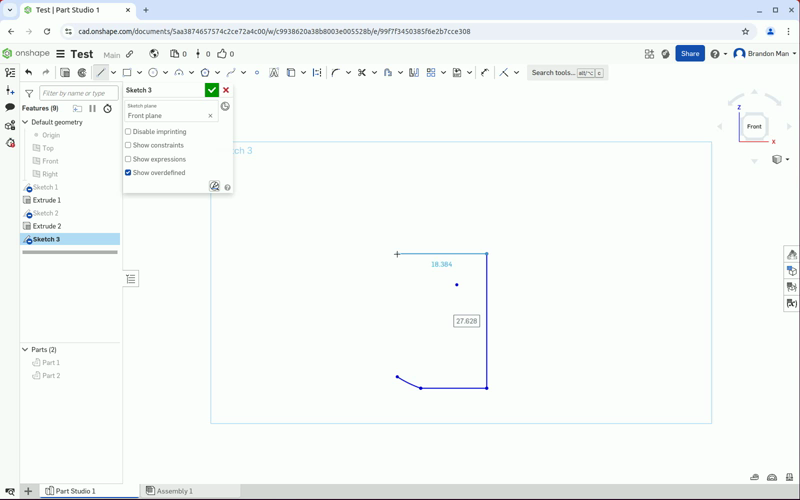
key_up(shift)
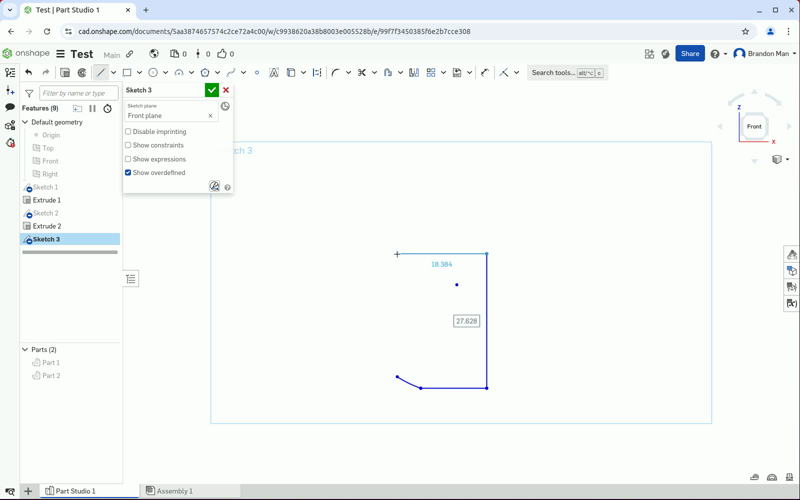
key_down(shift)
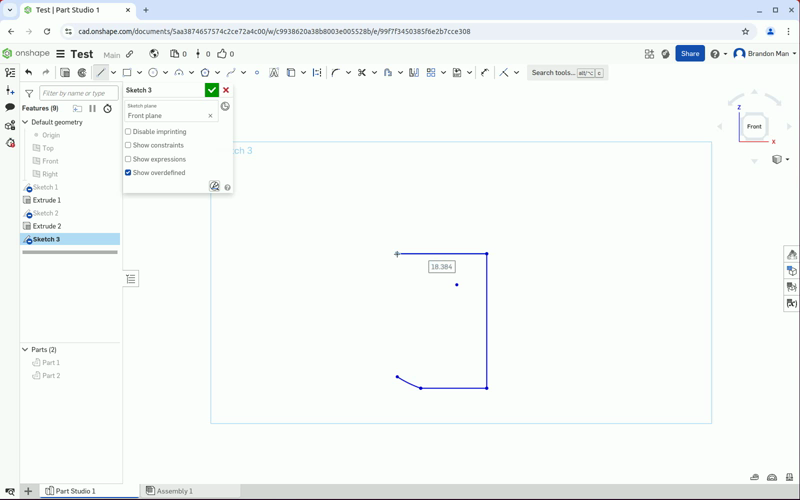
mouse_move(397, 376)
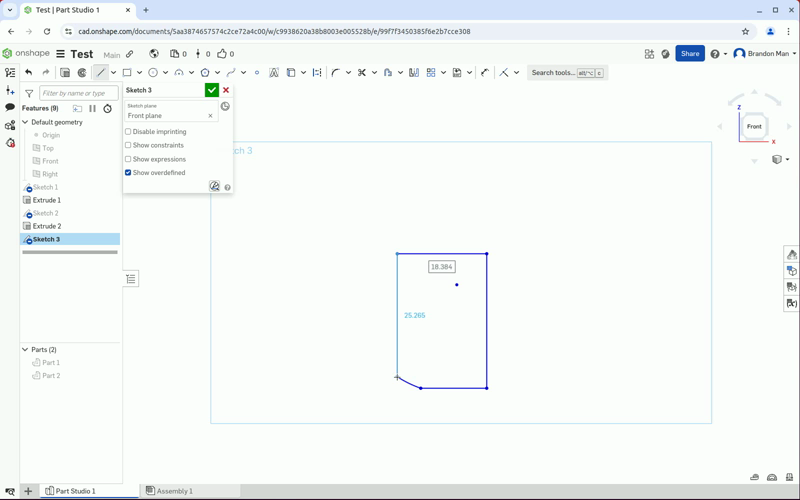
key_up(shift)
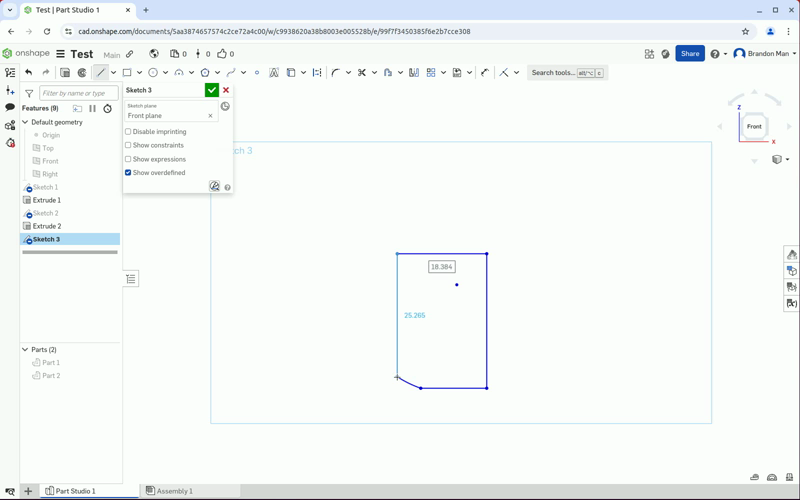
click(397, 376)
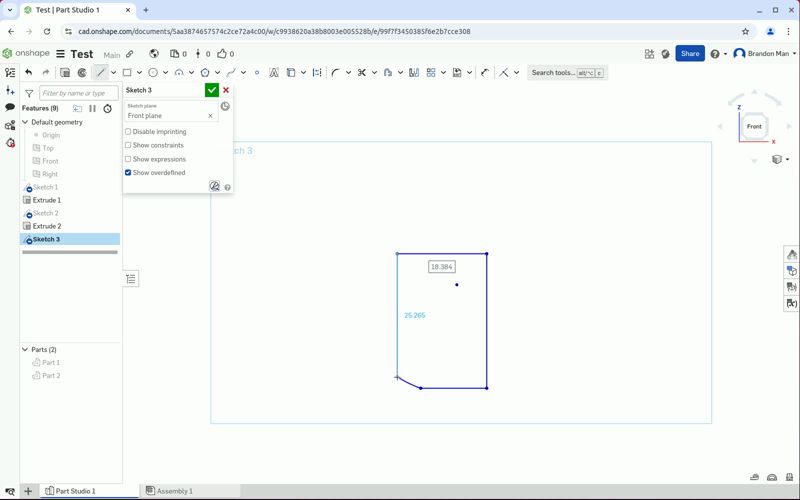
key(esc)
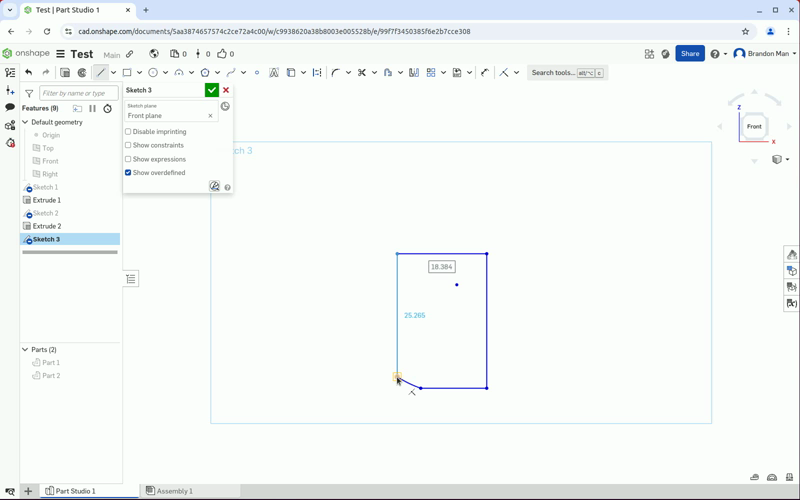
mouse_move(437, 355)
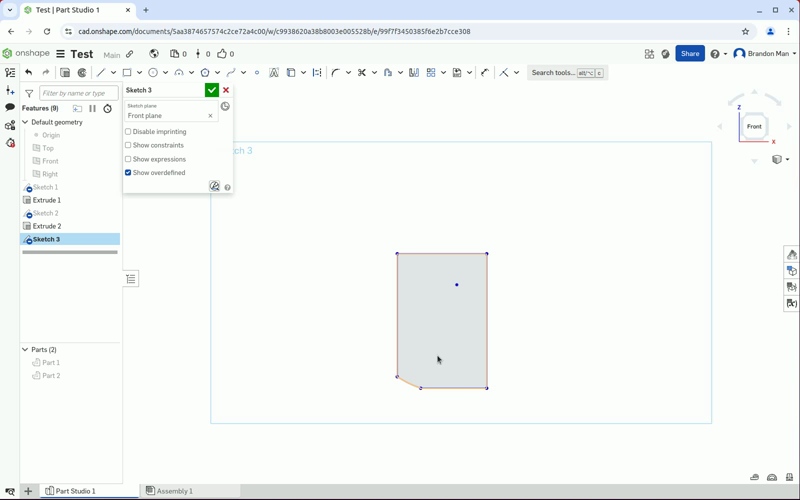
click(437, 355)
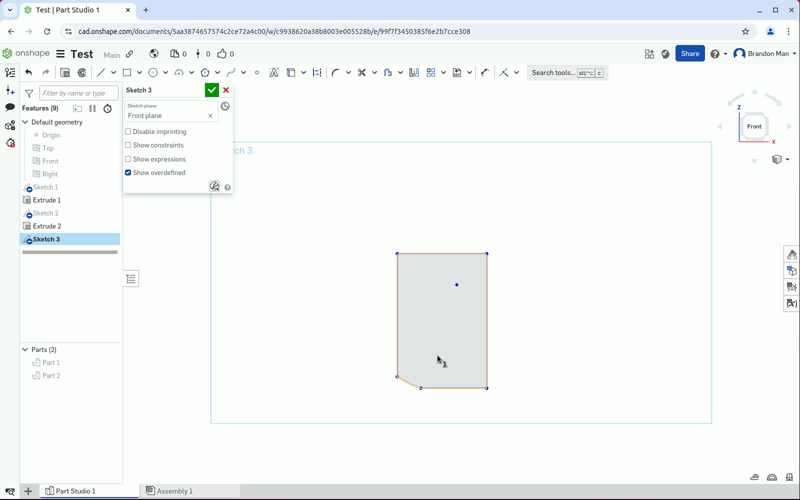
mouse_move(73, 352)
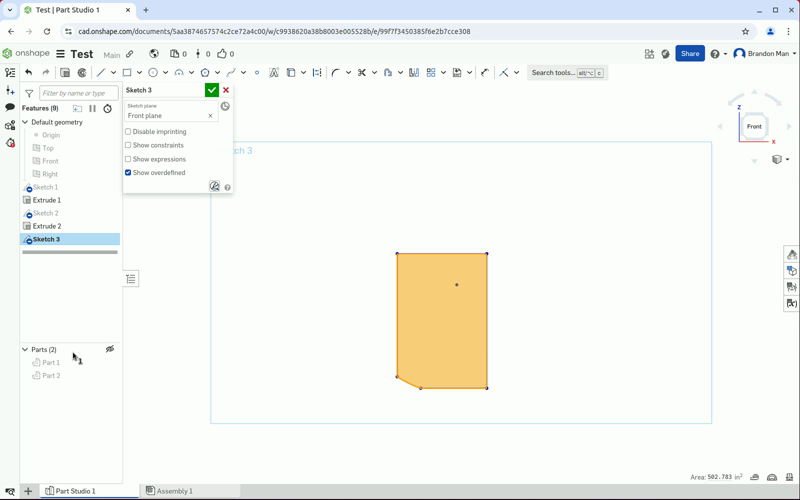
key(shift+y)
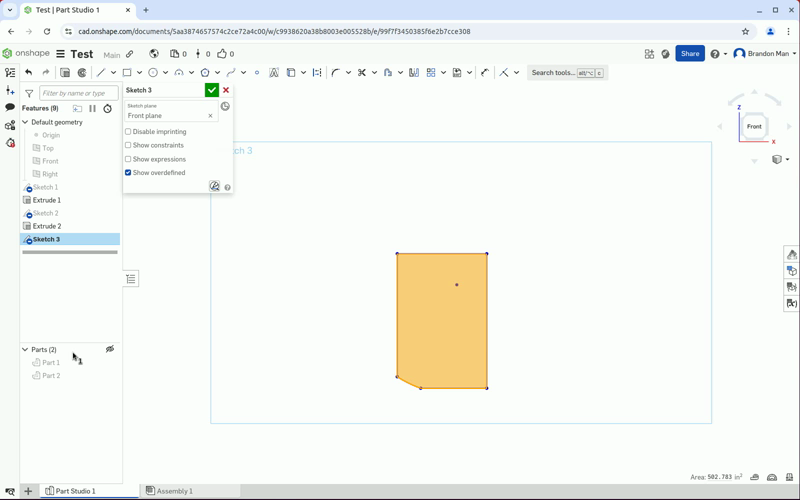
key(shift+e)
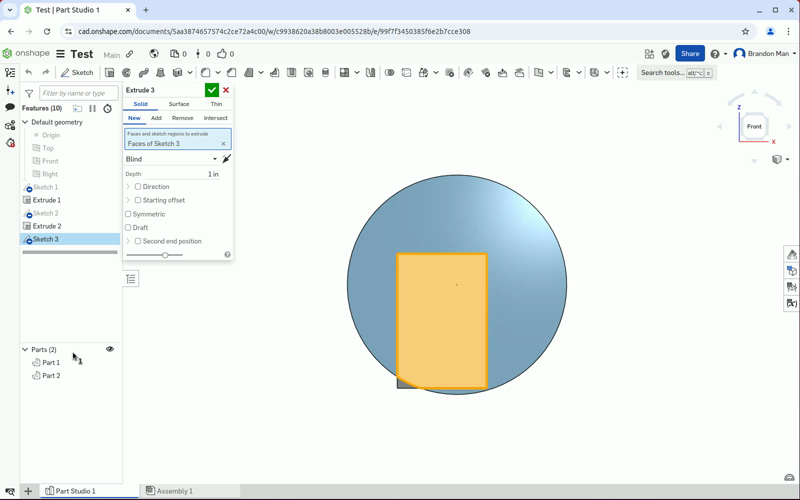
mouse_move(143, 106)
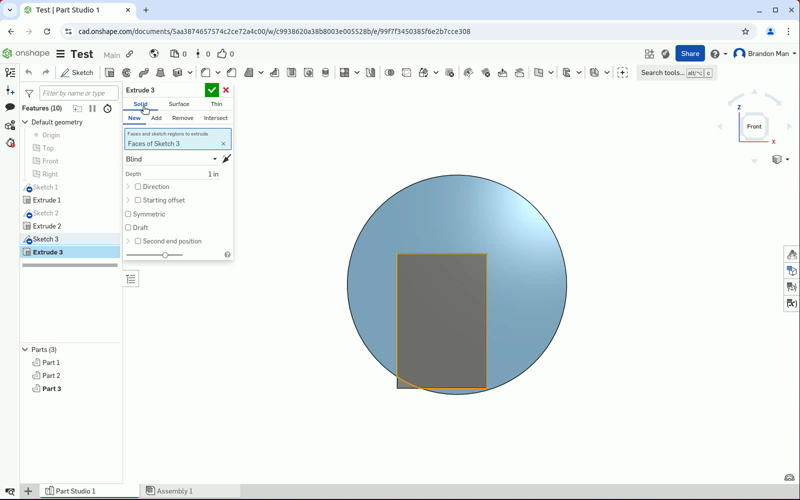
click(143, 106)
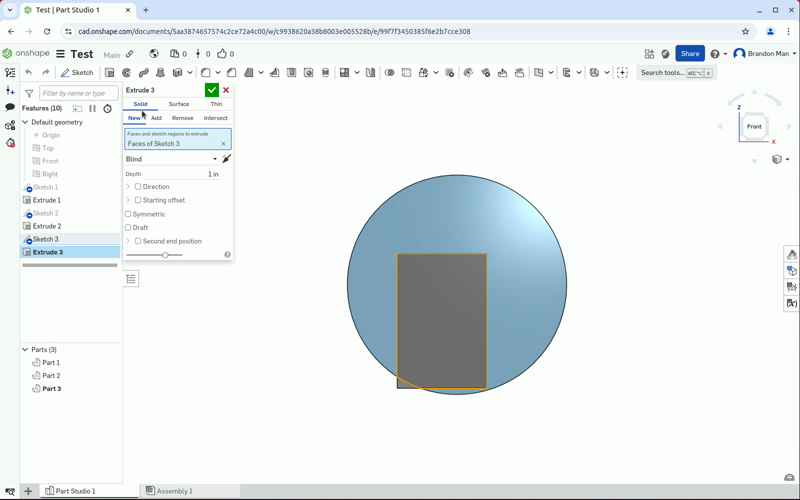
mouse_move(137, 120)
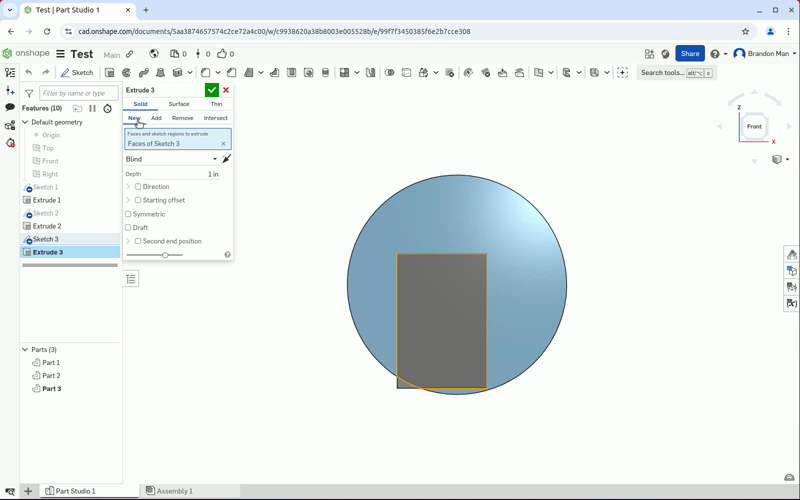
click(137, 120)
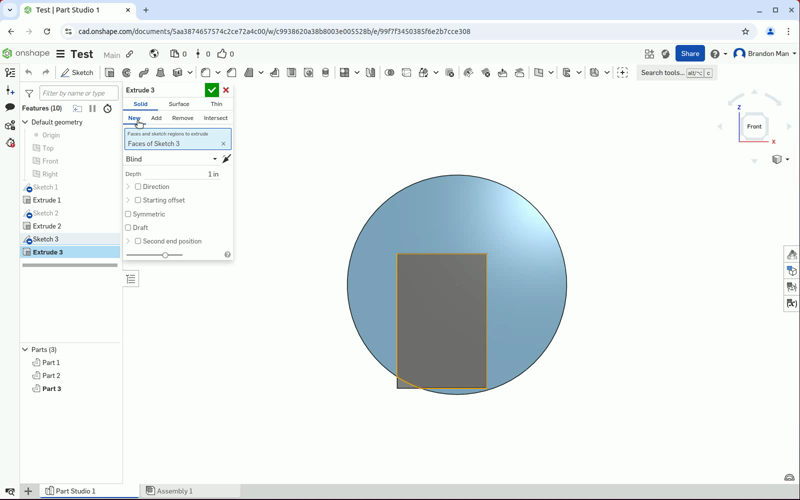
key(tab, 4)
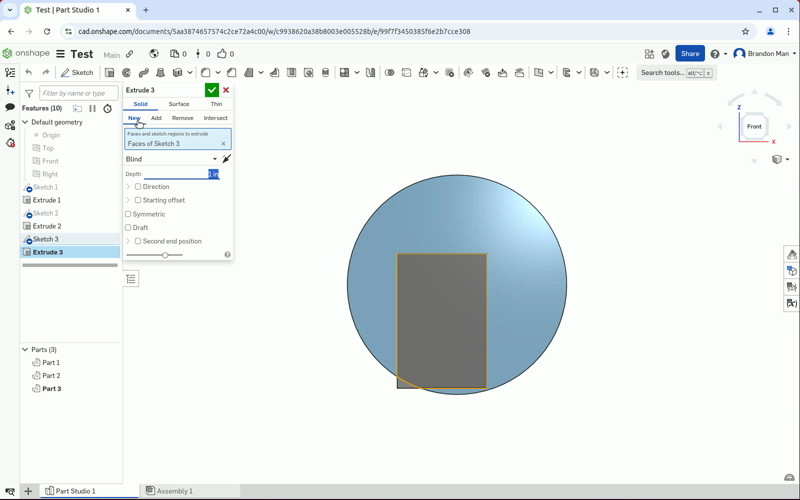
text(15.405)
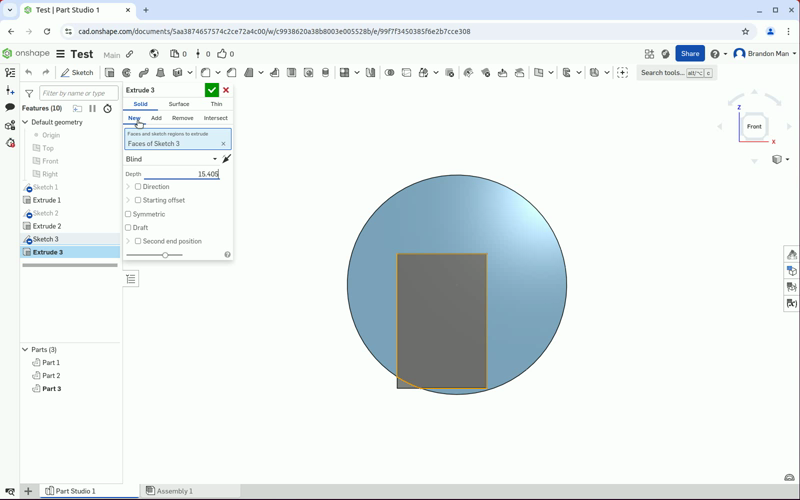
key(enter)
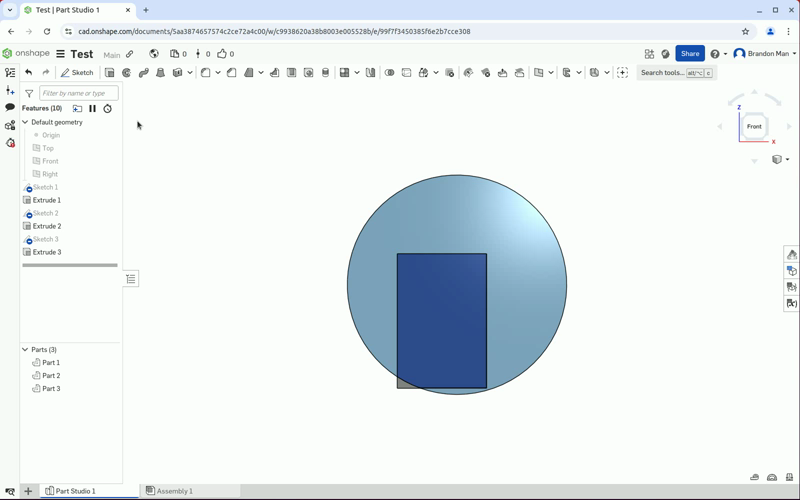
key(shift+h)
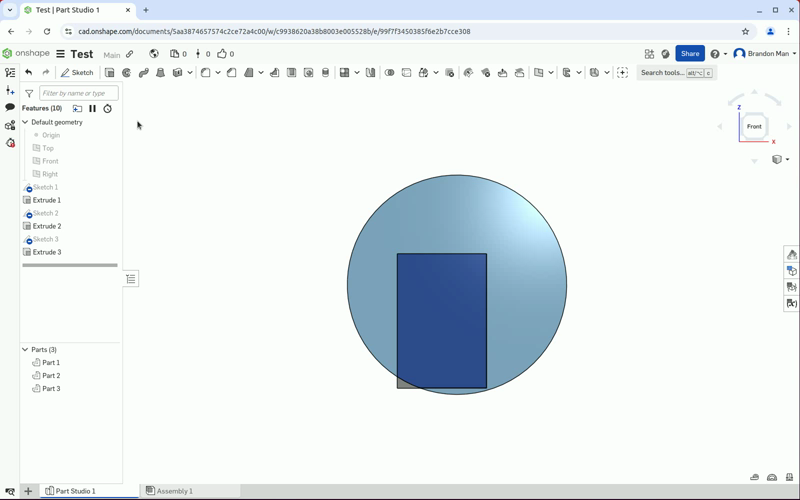
key(shift+h)
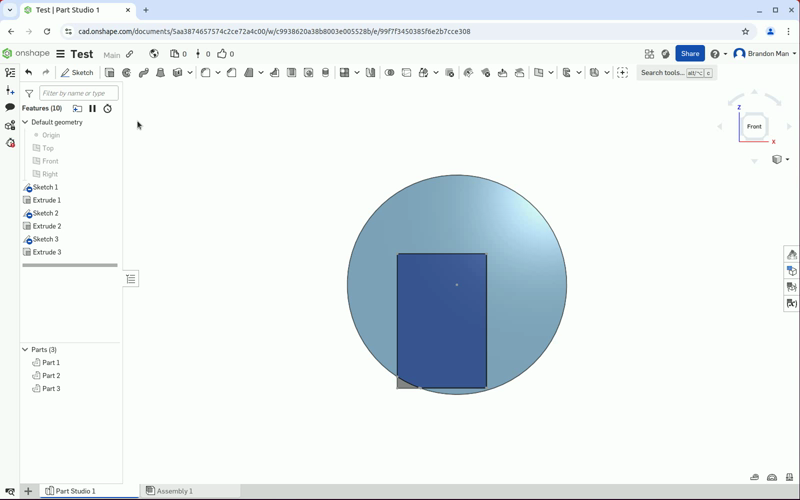
key(shift+7)
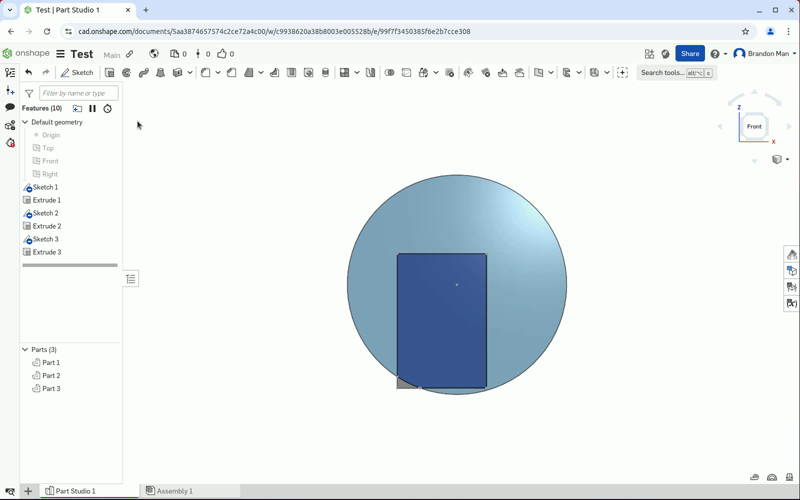
key(left, 2)
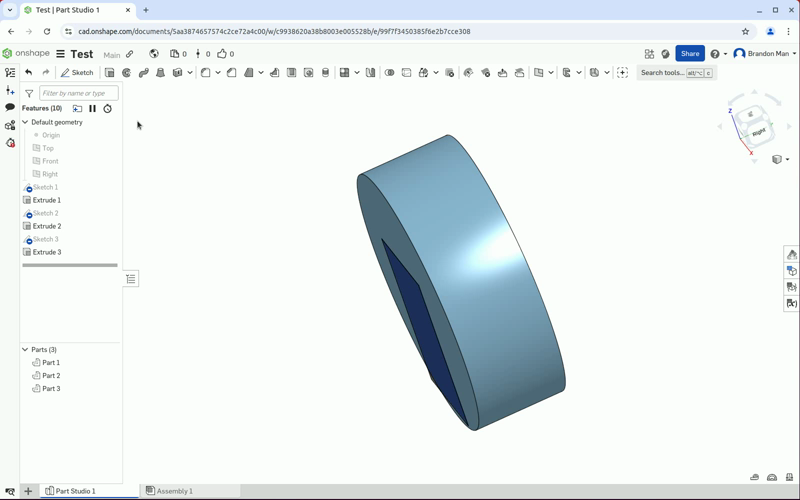
key(down, 2)
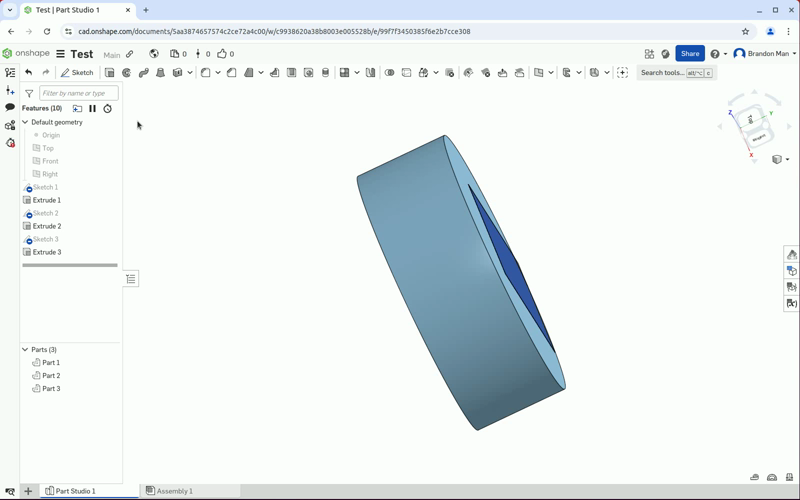
key(up, 2)
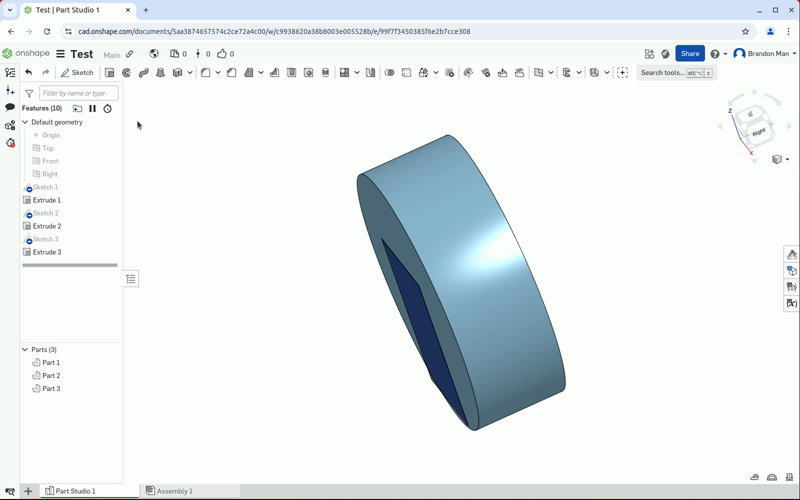
key(right, 2)
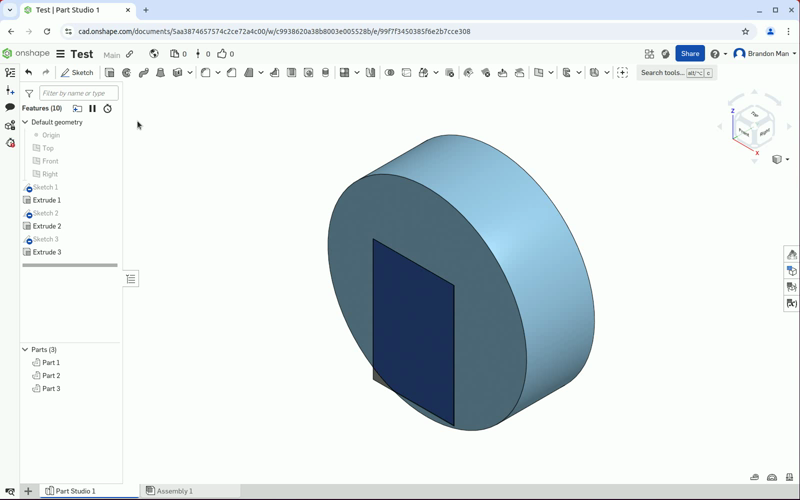
mouse_move(73, 189)
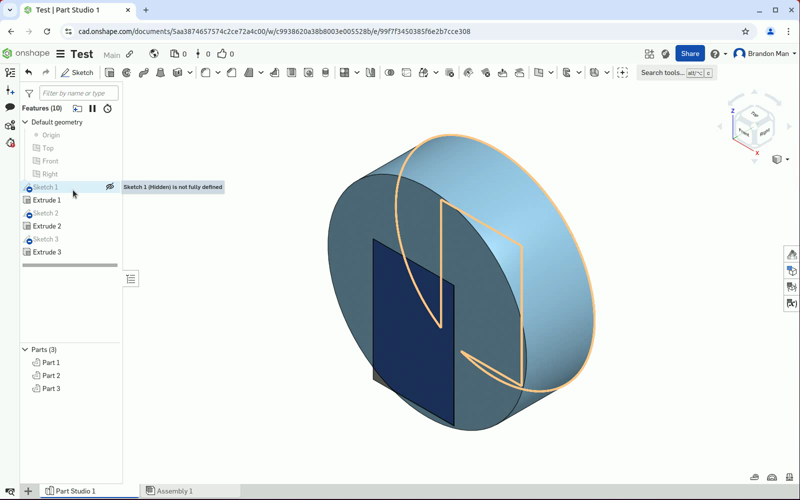
click(73, 189)